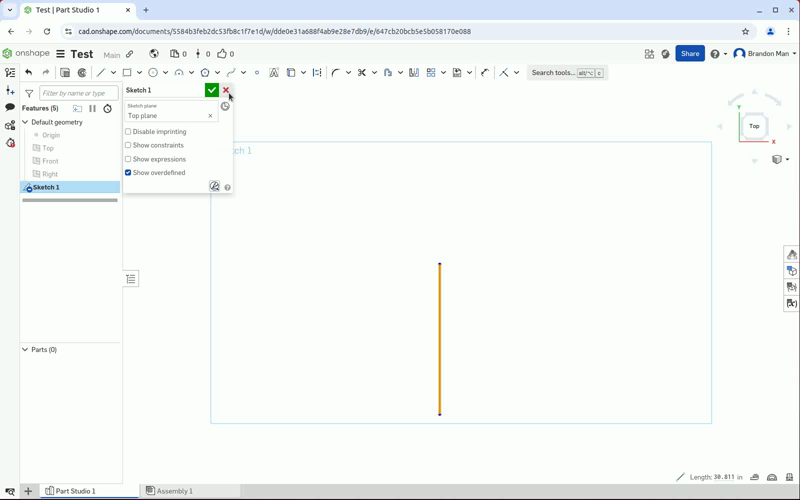
key(shift+h)
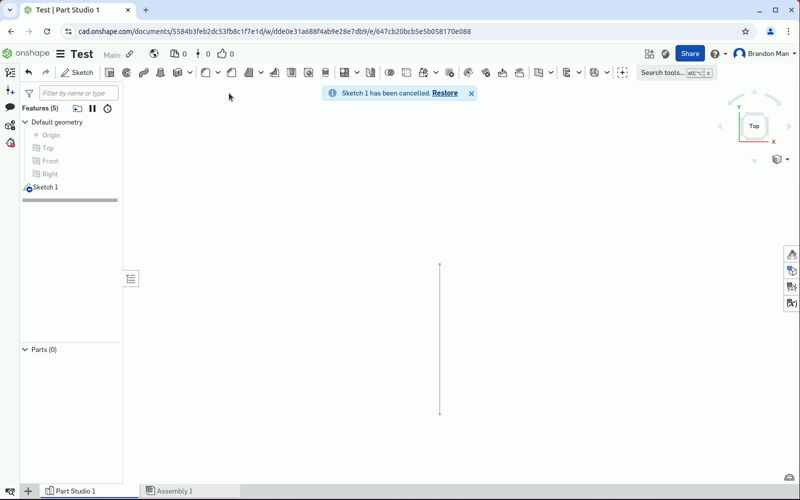
mouse_move(73, 352)
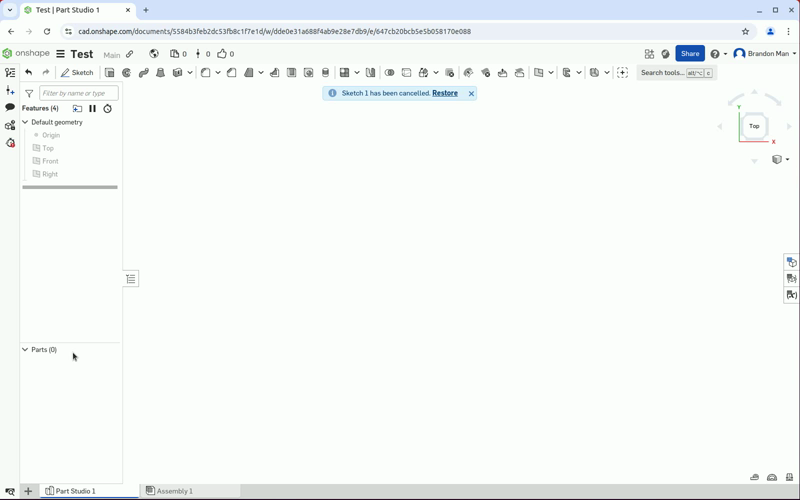
key(y)
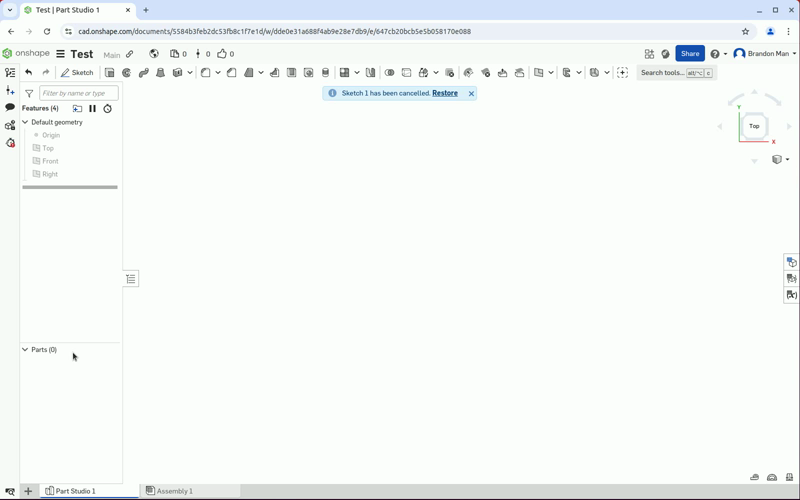
key(shift+p)
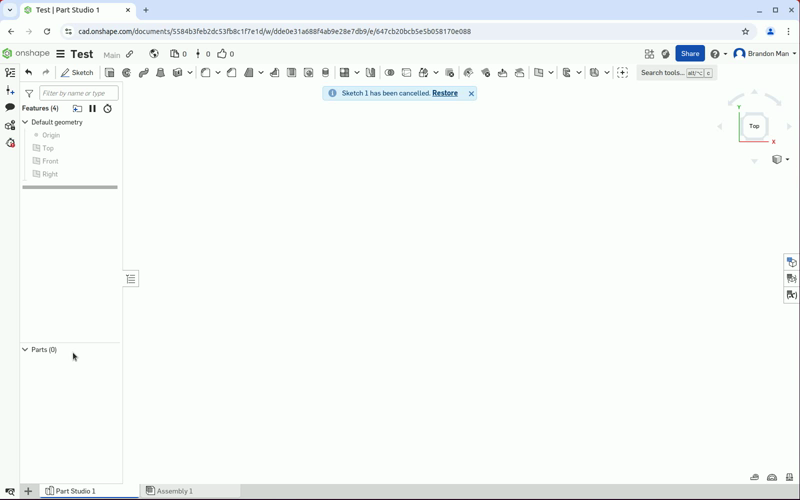
key(space)
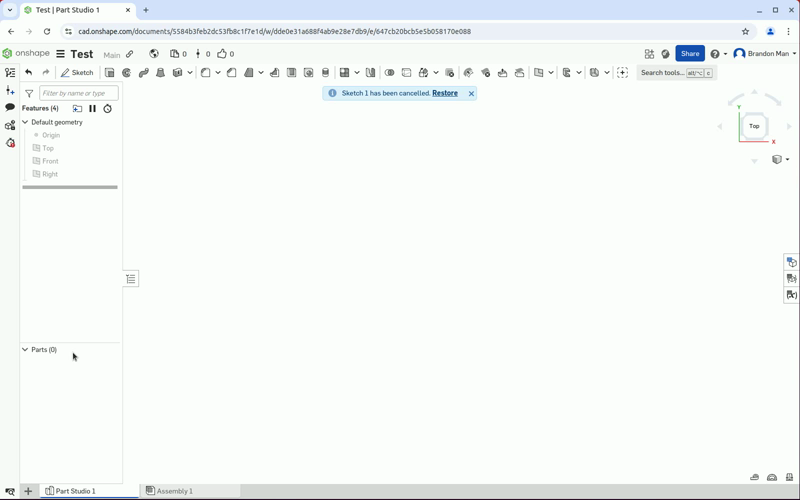
key_down(shift)
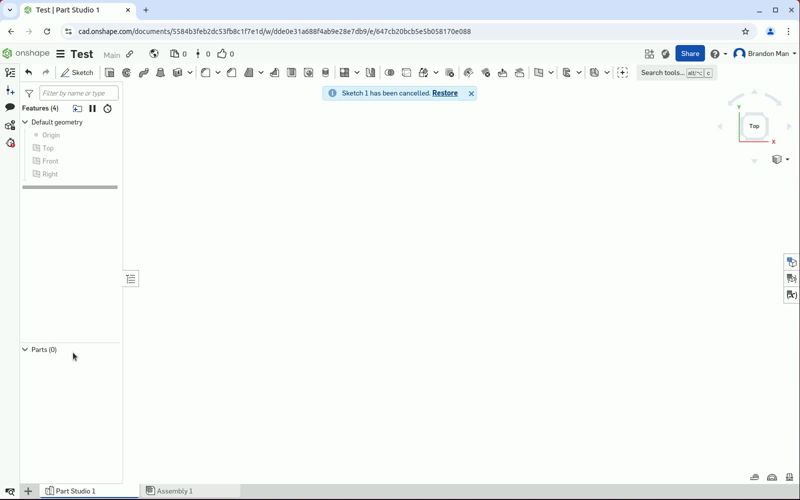
key(up)
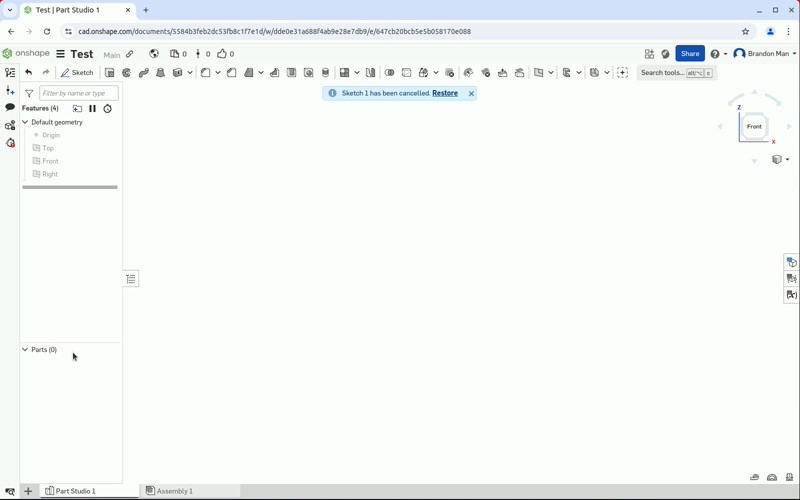
key_up(shift)
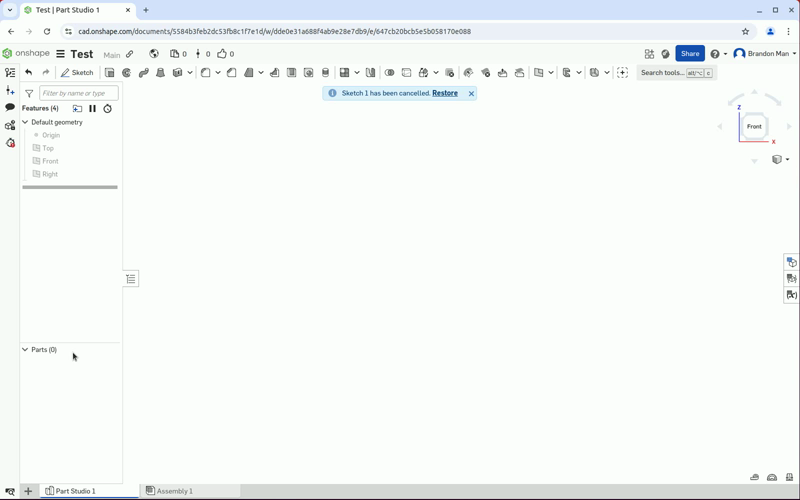
key(space)
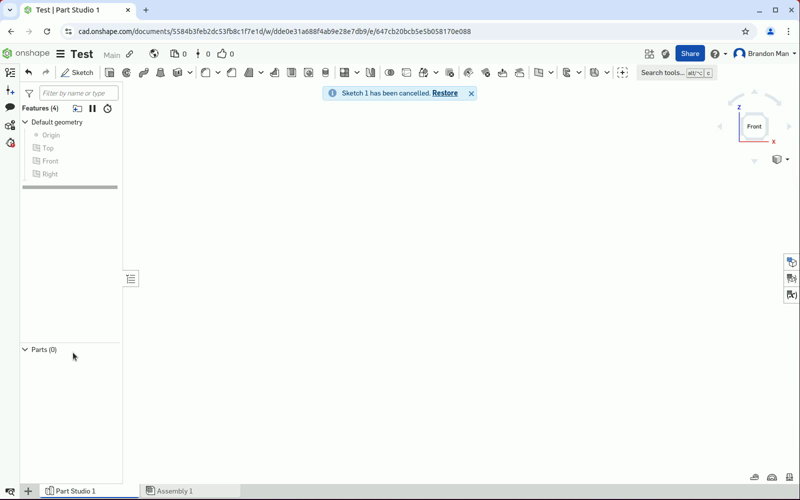
key_down(shift)
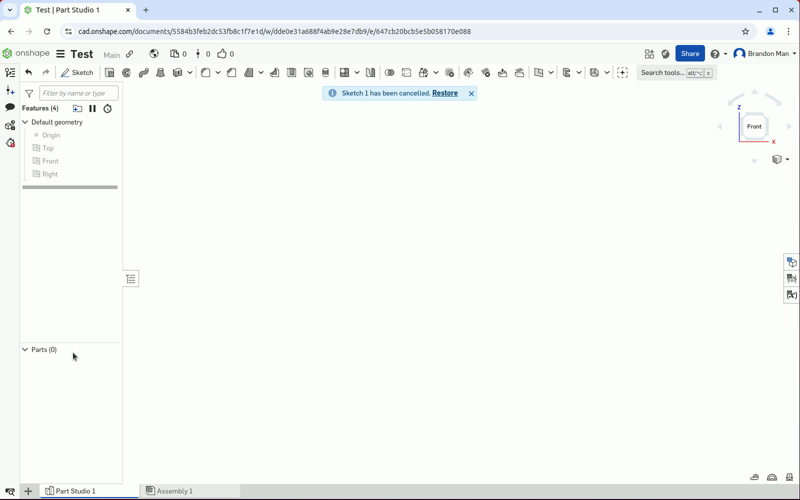
key(left)
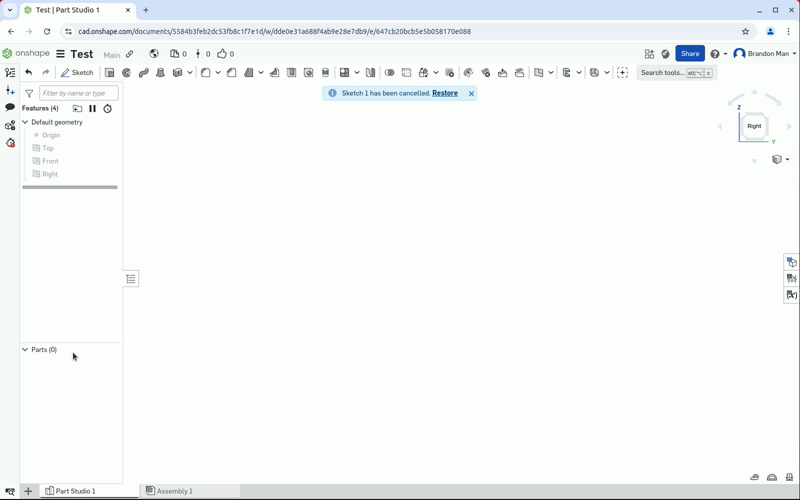
key_up(shift)
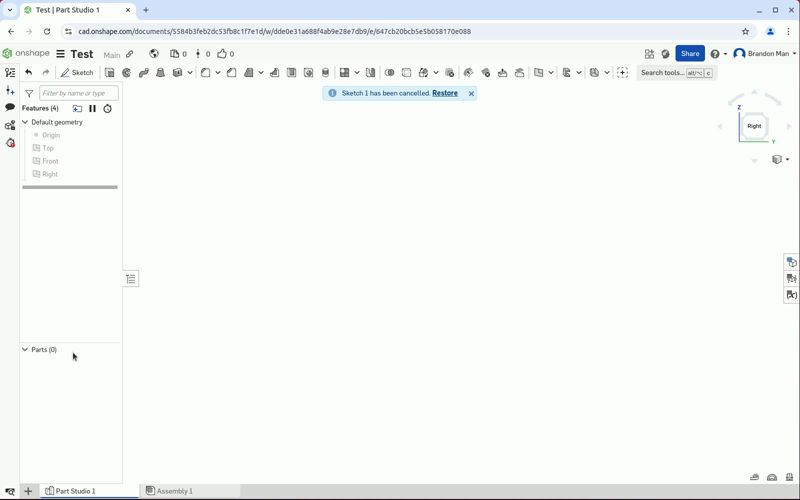
mouse_move(73, 352)
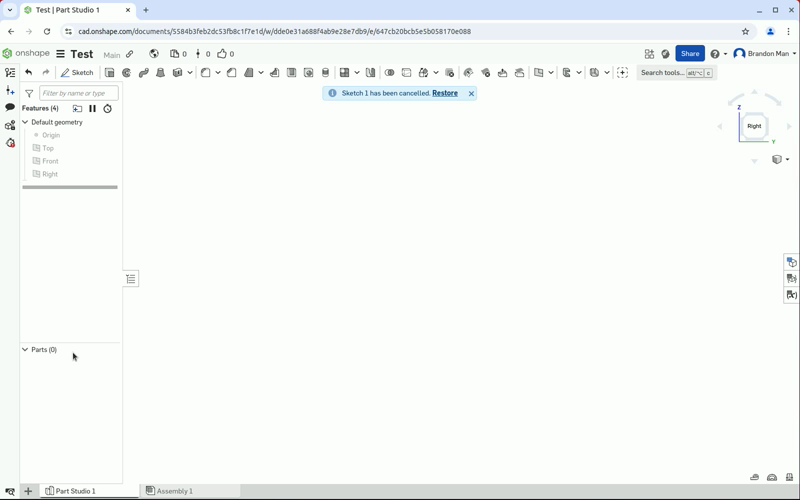
key(shift+y)
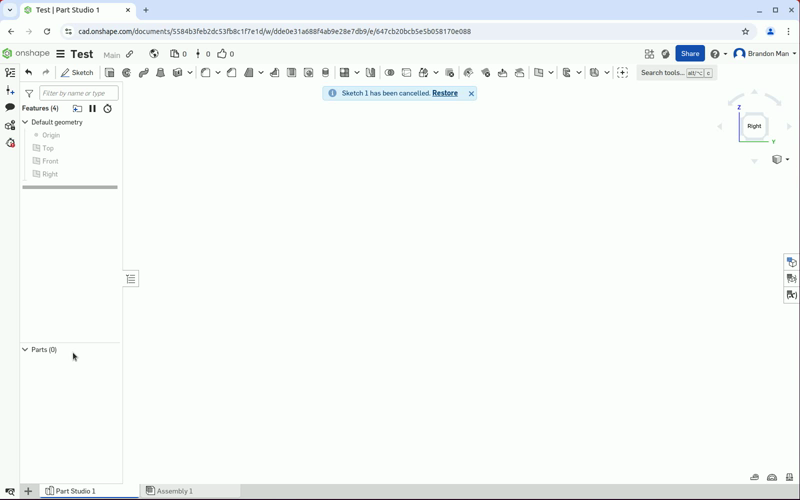
key(shift+s)
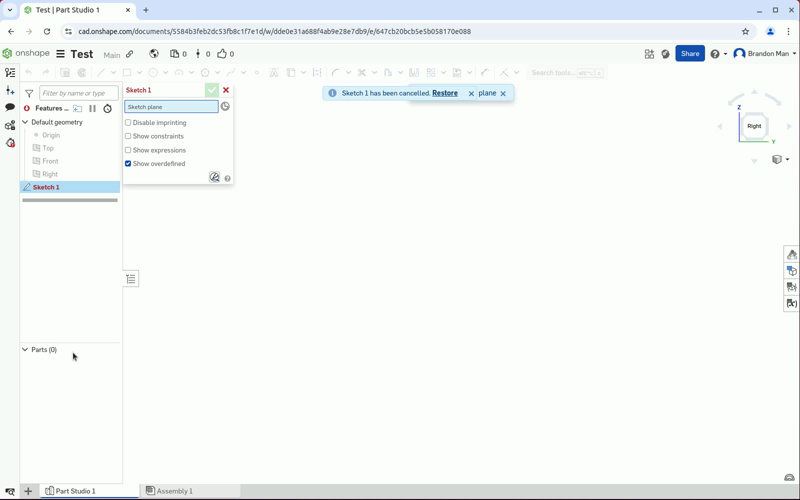
mouse_move(73, 176)
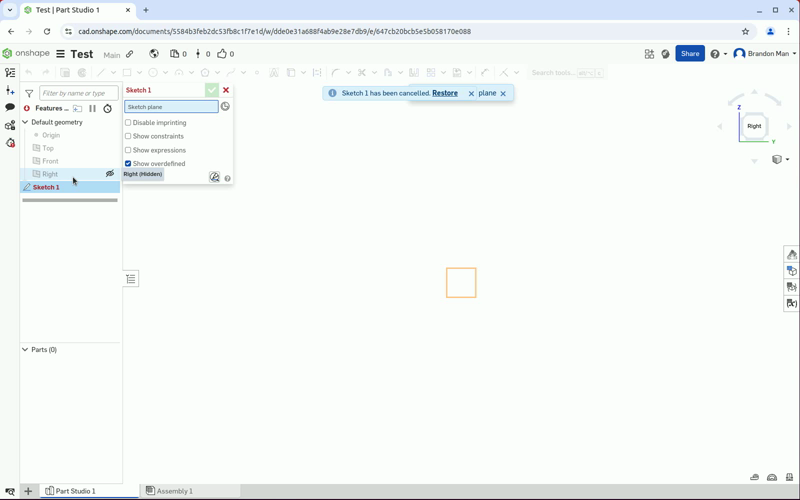
click(73, 176)
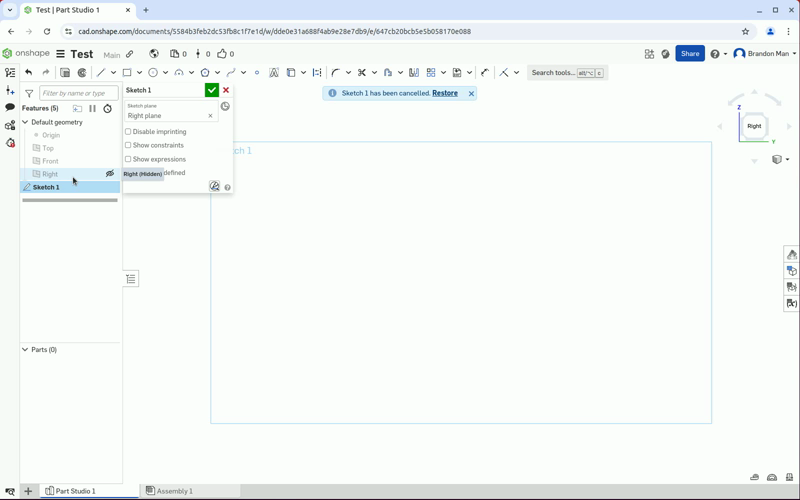
mouse_move(73, 352)
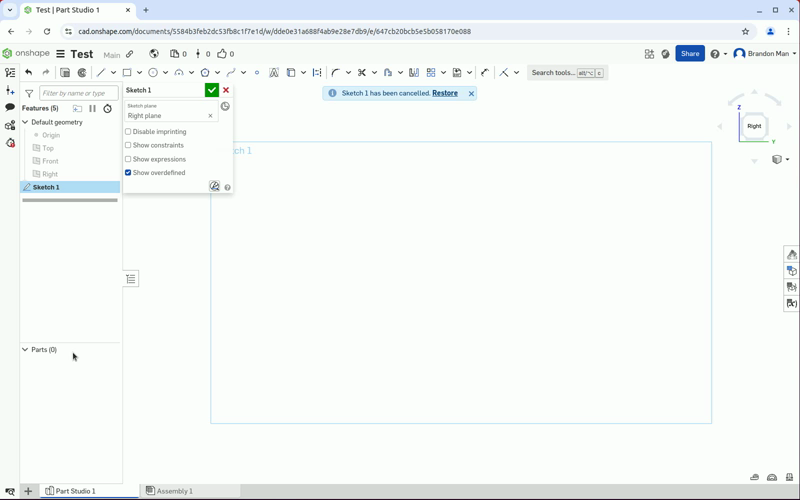
key(y)
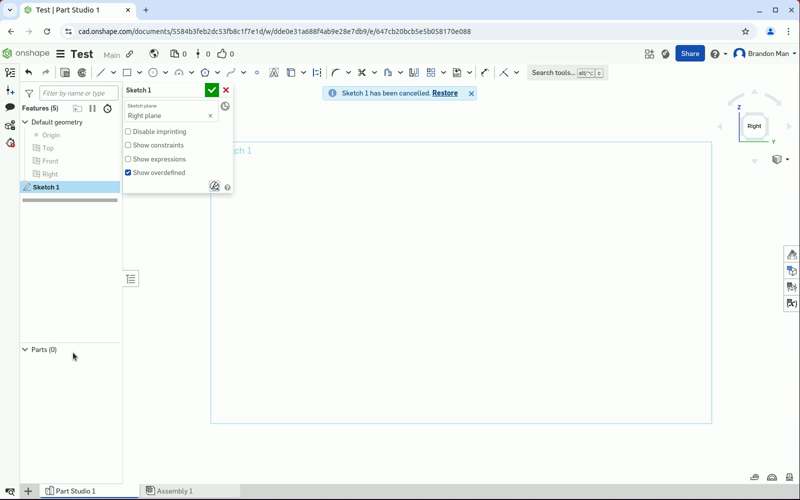
key(l)
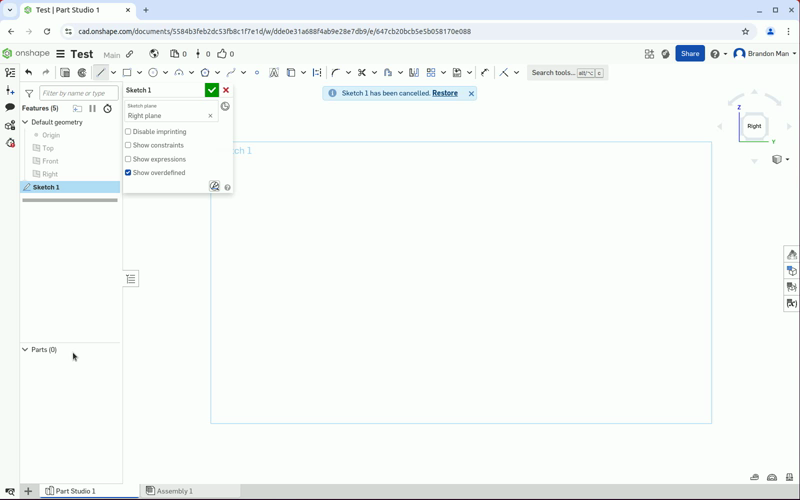
key_down(shift)
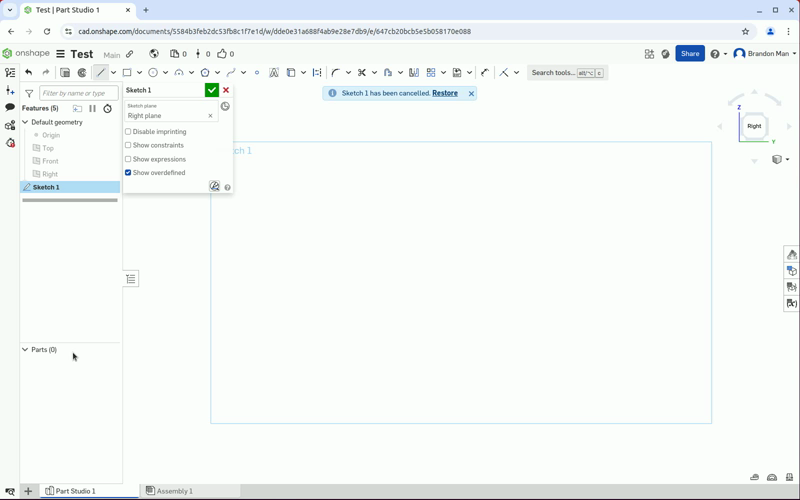
mouse_move(357, 349)
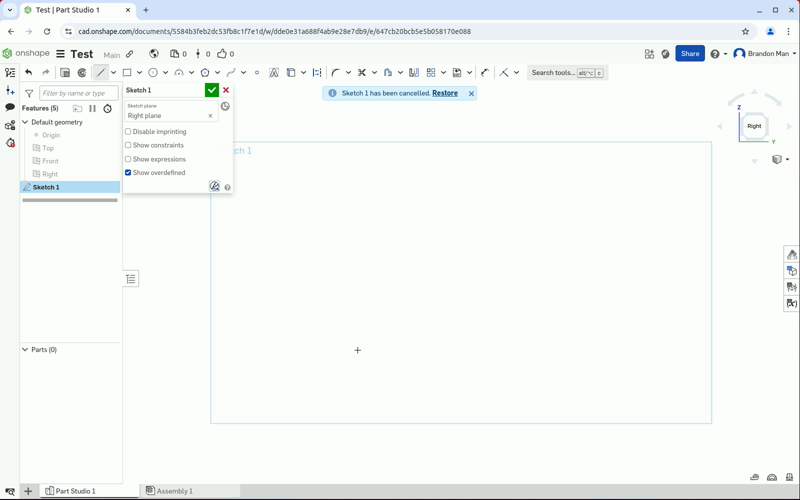
click(357, 349)
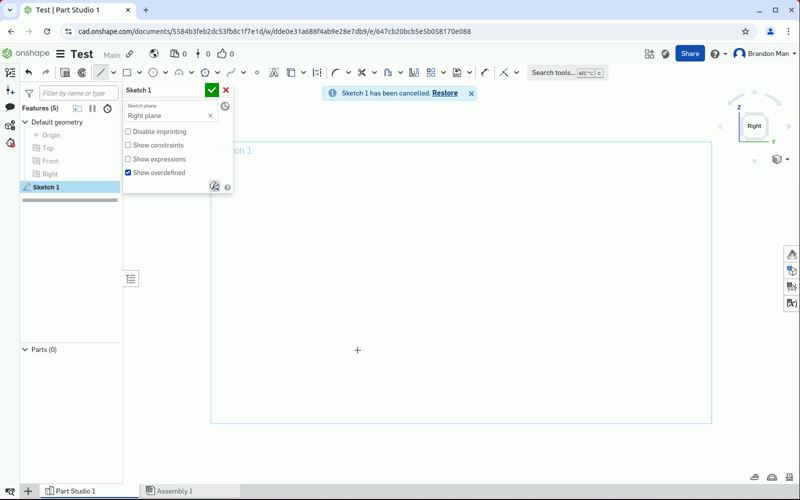
key_up(shift)
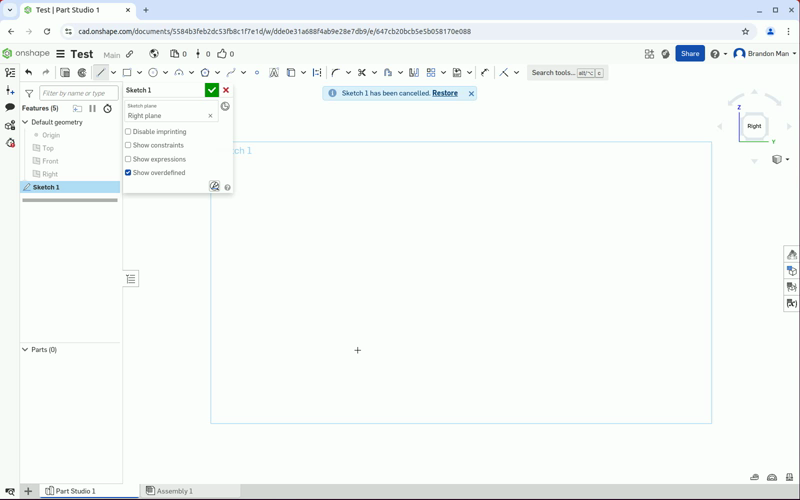
key_down(shift)
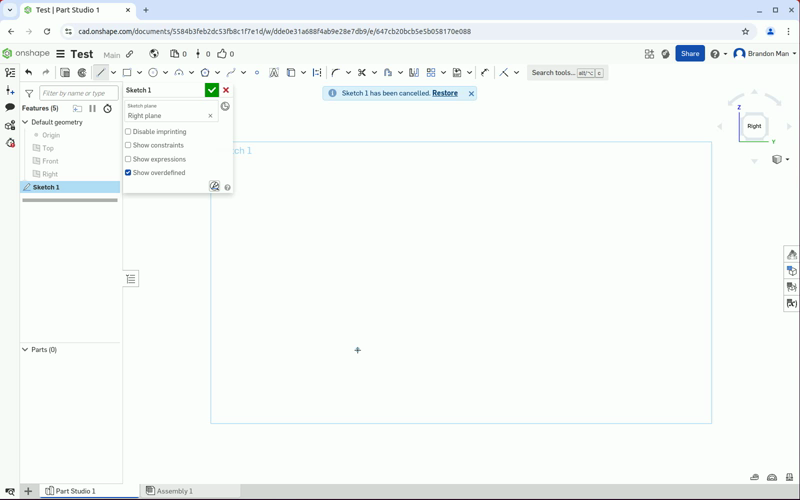
mouse_move(387, 349)
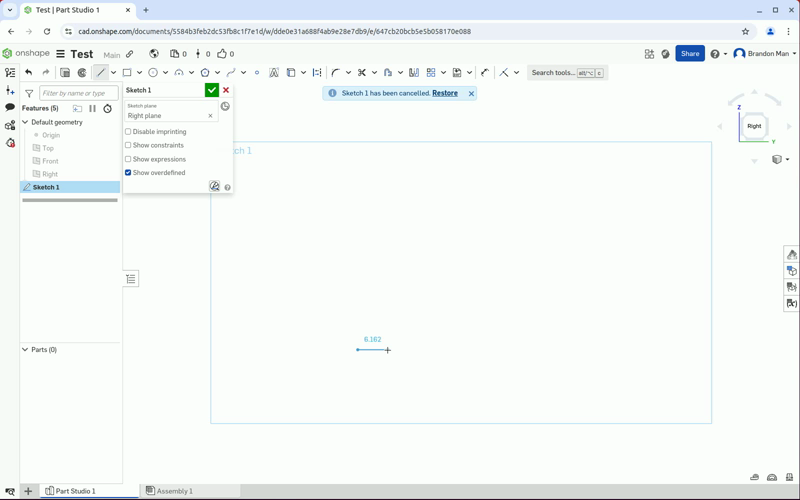
mouse_move(382, 349)
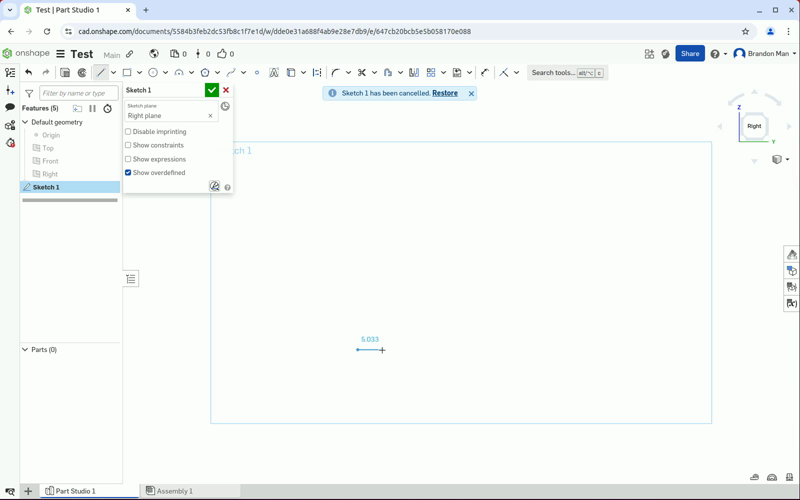
click(382, 349)
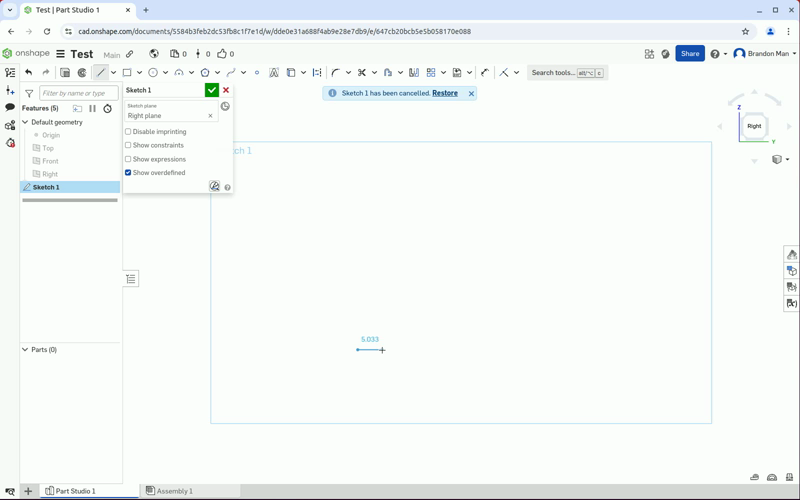
key_up(shift)
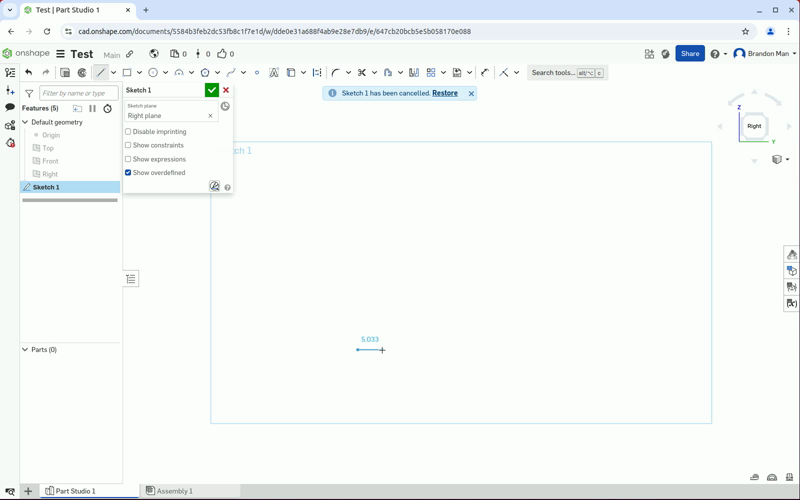
key_down(shift)
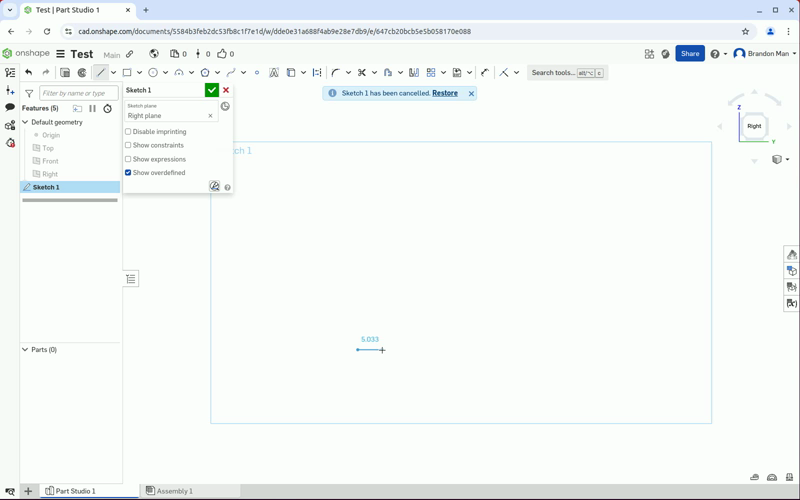
mouse_move(382, 266)
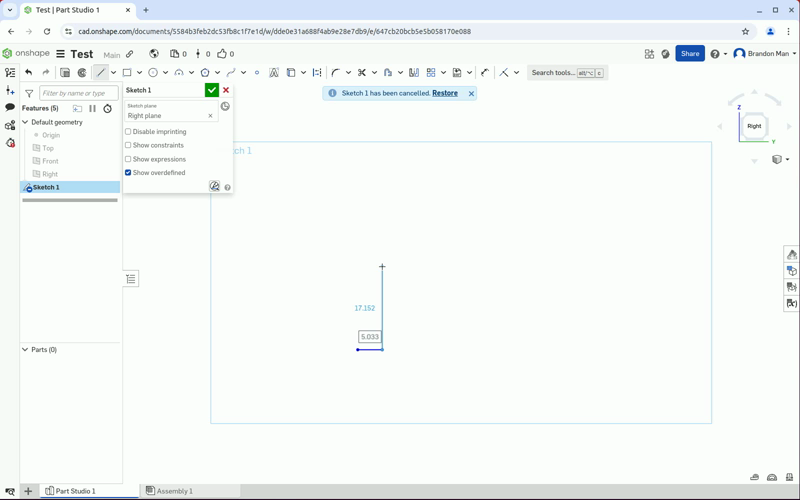
click(382, 266)
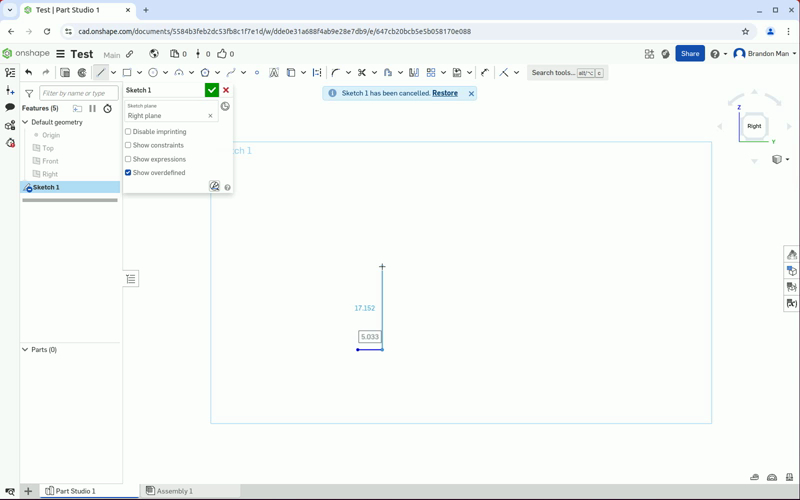
key_up(shift)
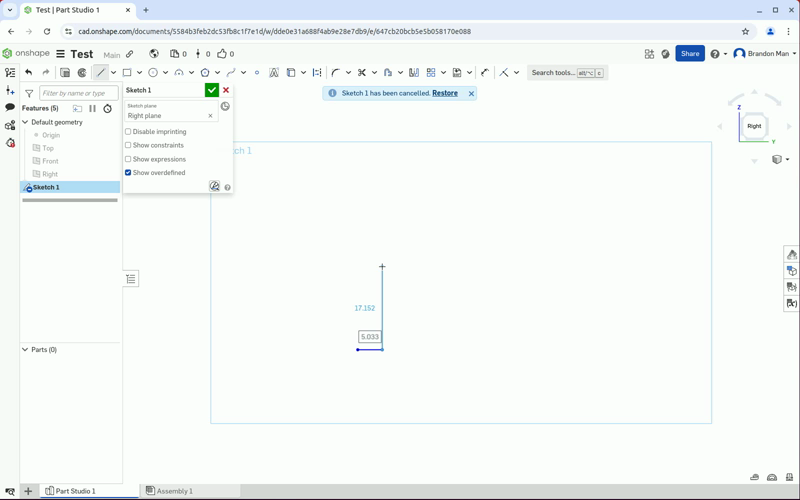
key_down(shift)
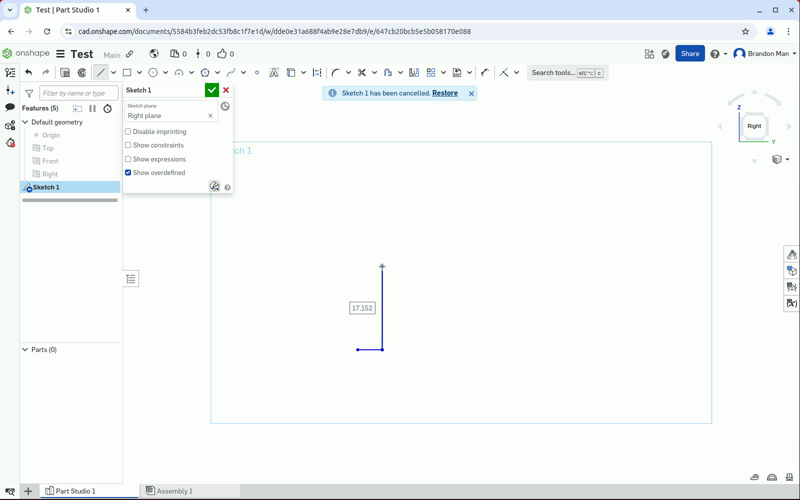
mouse_move(547, 266)
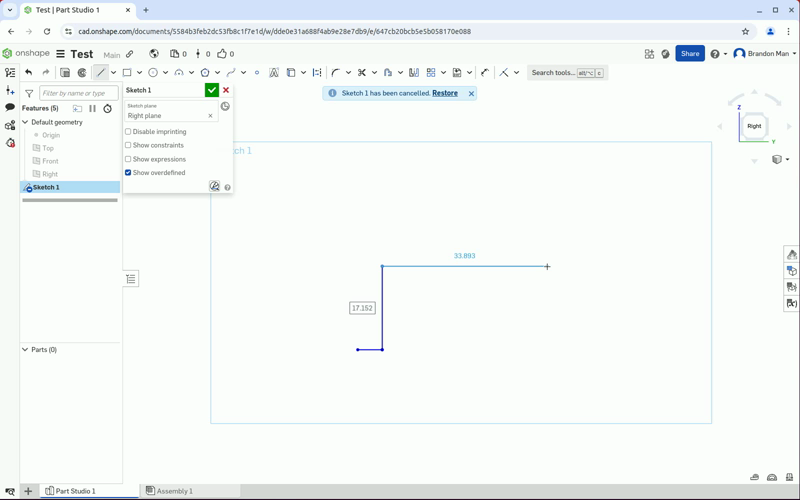
click(547, 266)
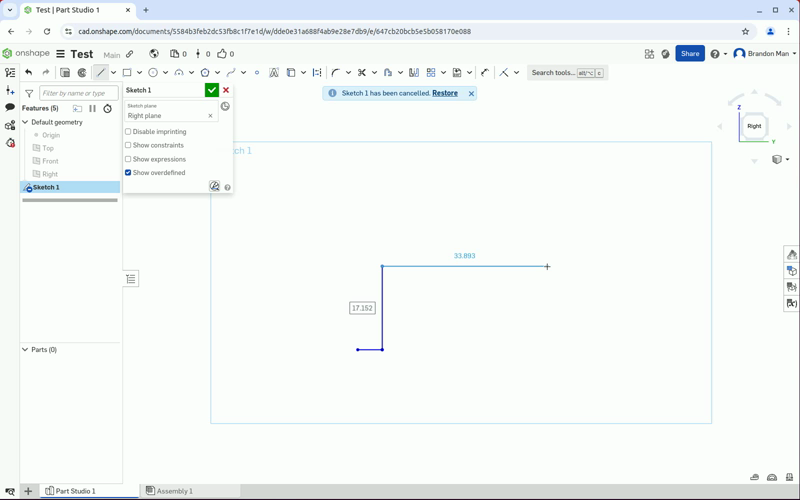
key_up(shift)
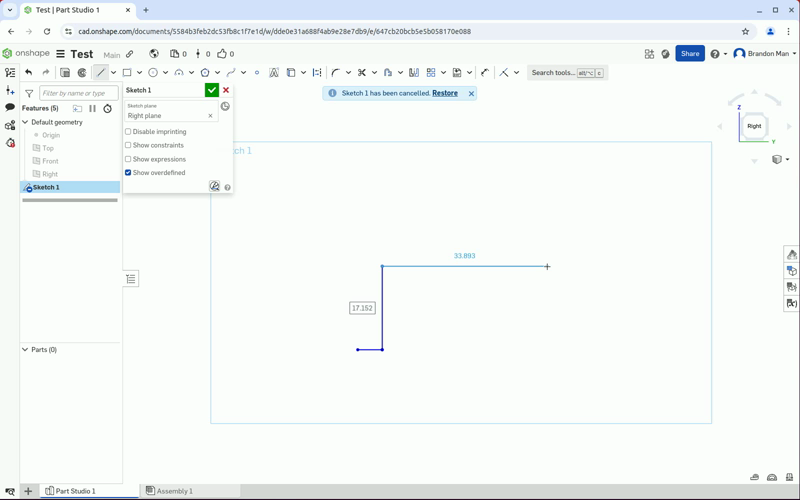
key_down(shift)
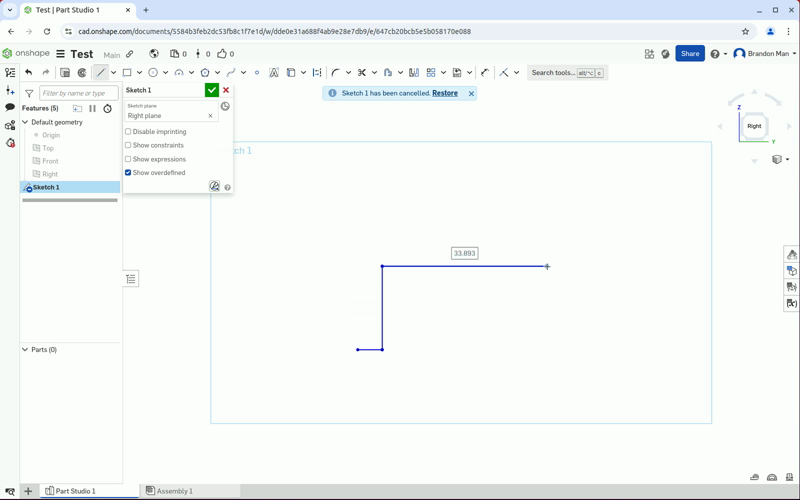
mouse_move(547, 349)
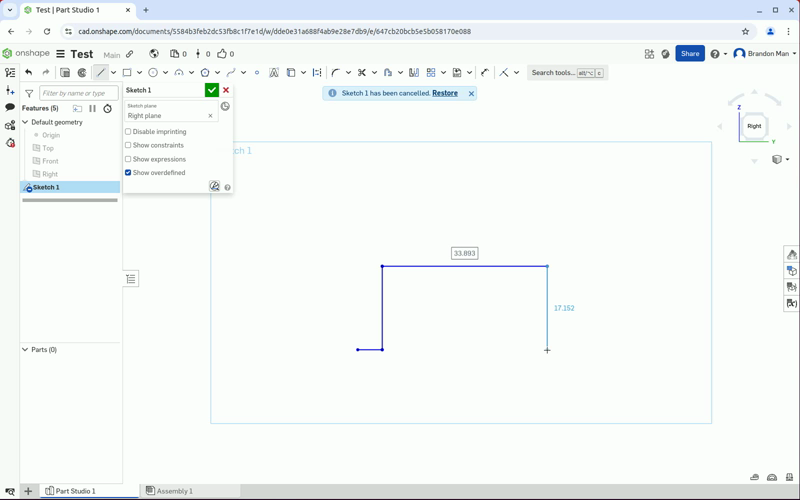
click(547, 349)
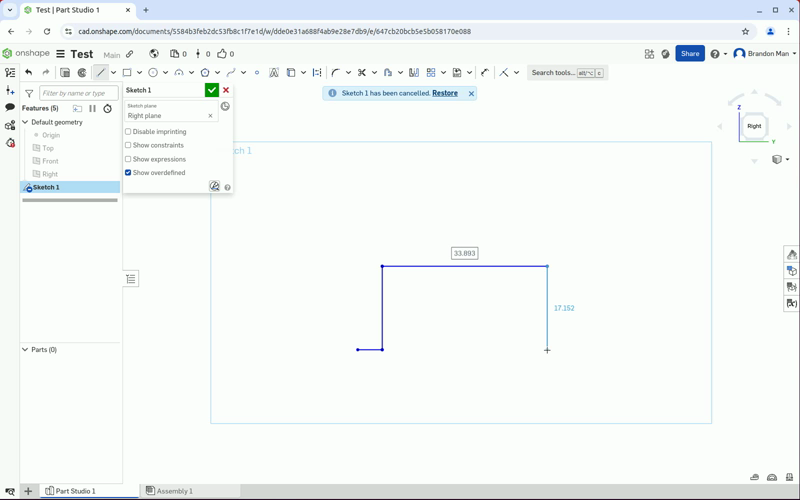
key_up(shift)
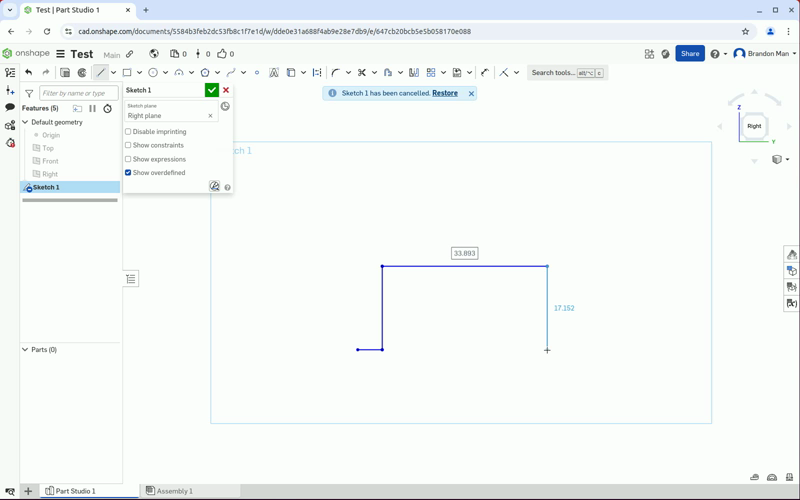
key_down(shift)
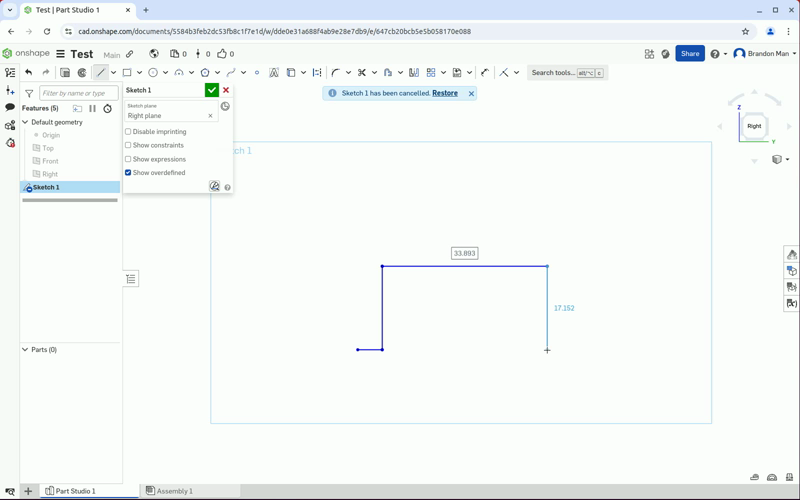
mouse_move(577, 349)
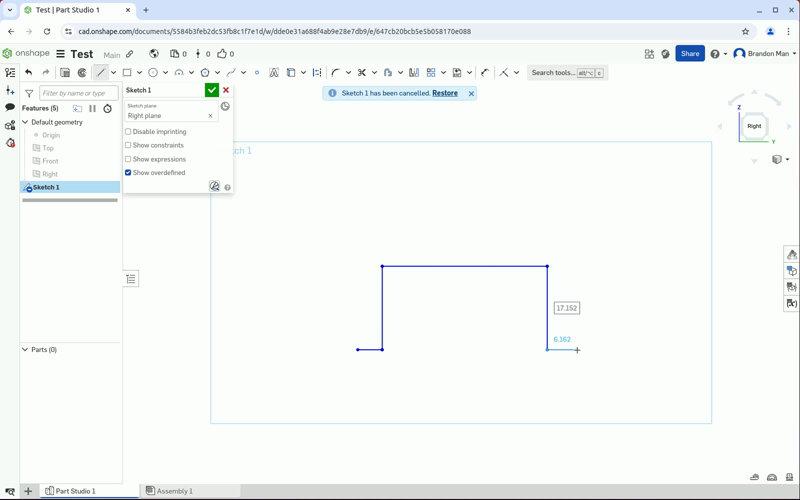
mouse_move(572, 349)
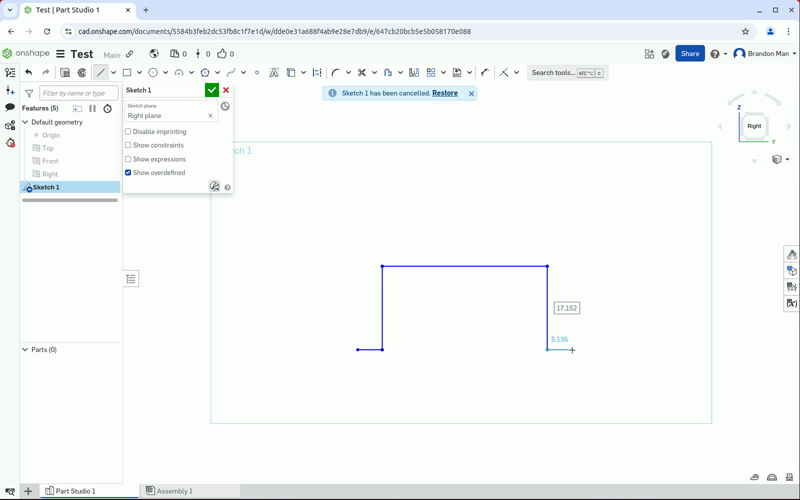
click(572, 349)
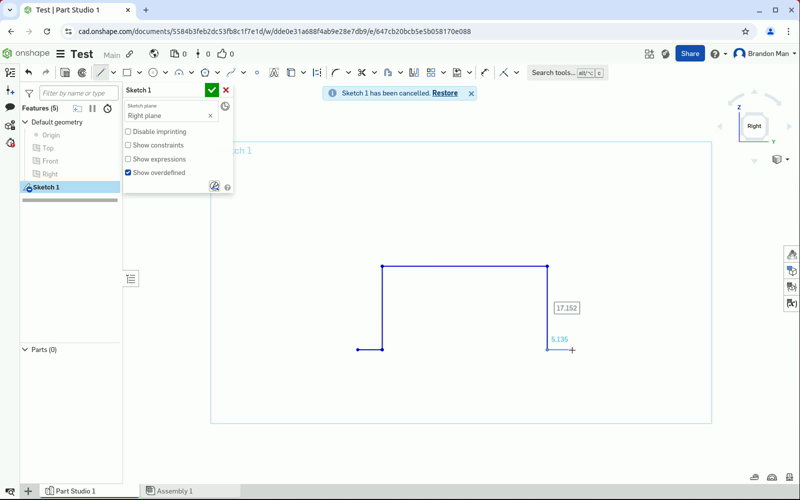
key_up(shift)
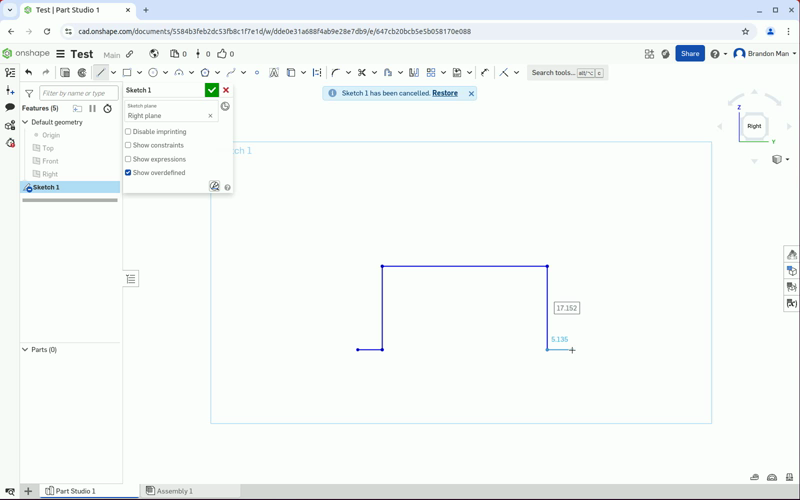
key_down(shift)
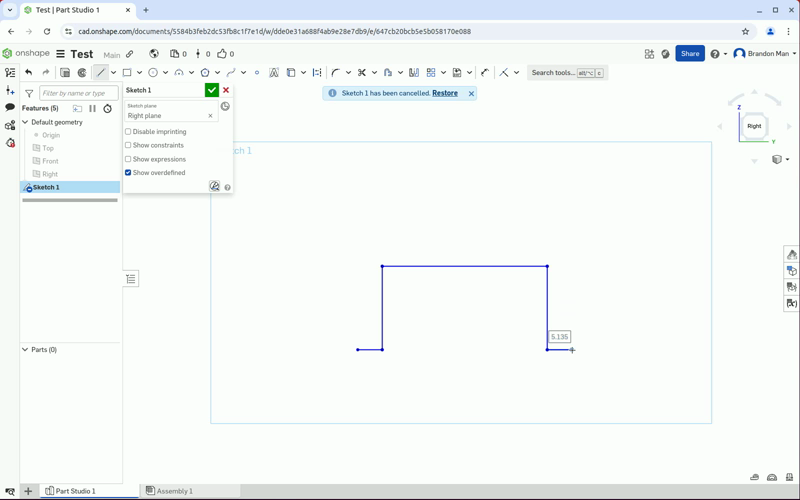
mouse_move(589, 349)
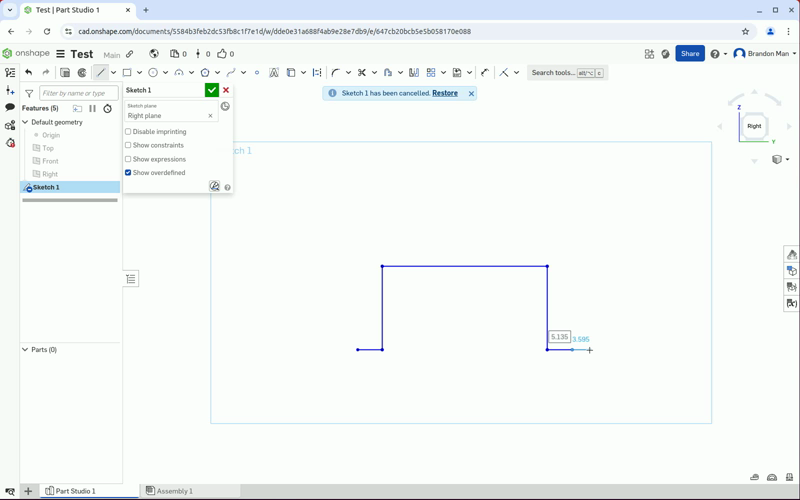
mouse_move(572, 340)
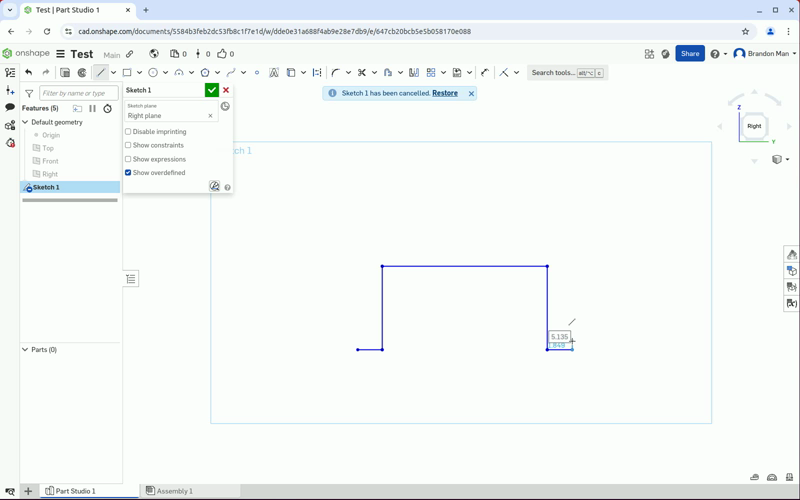
click(572, 340)
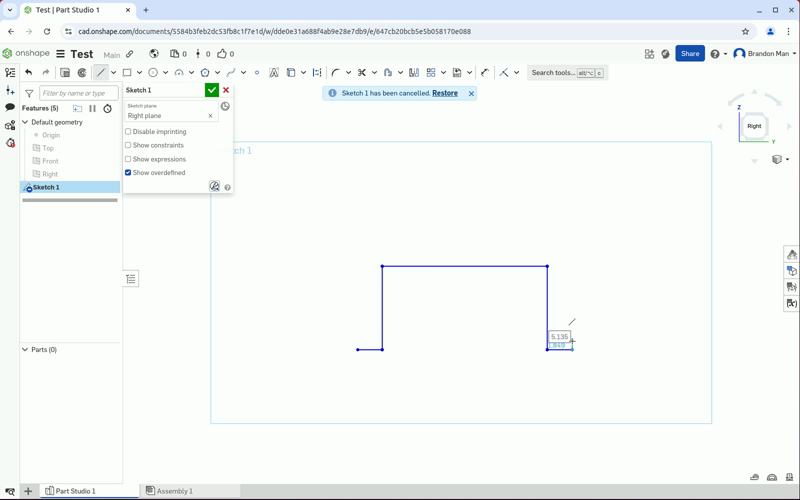
key_up(shift)
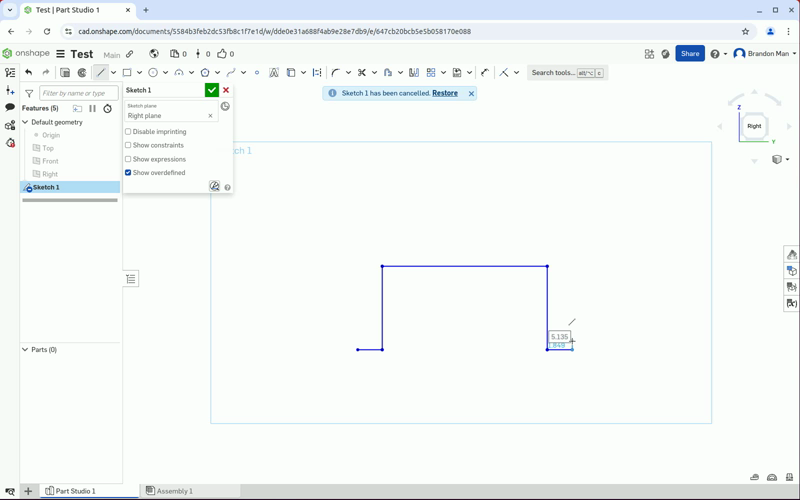
key_down(shift)
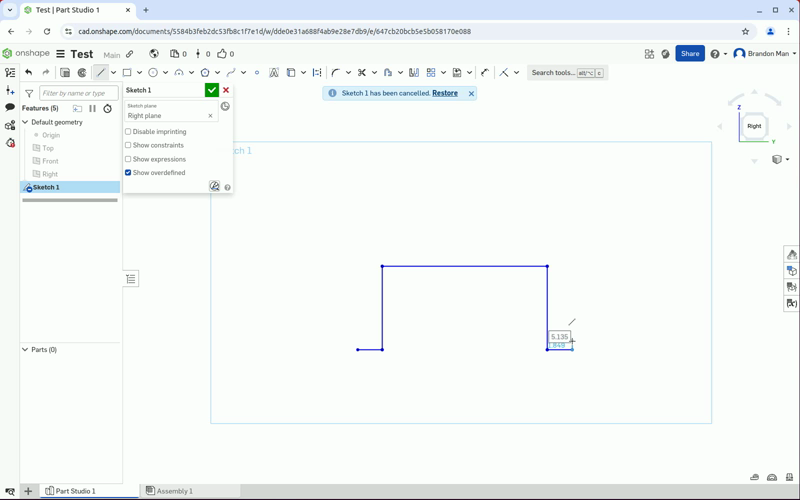
mouse_move(589, 340)
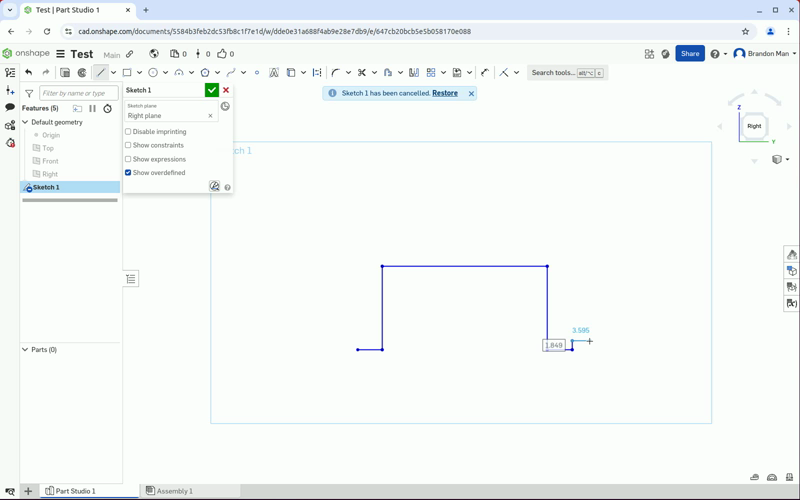
mouse_move(556, 340)
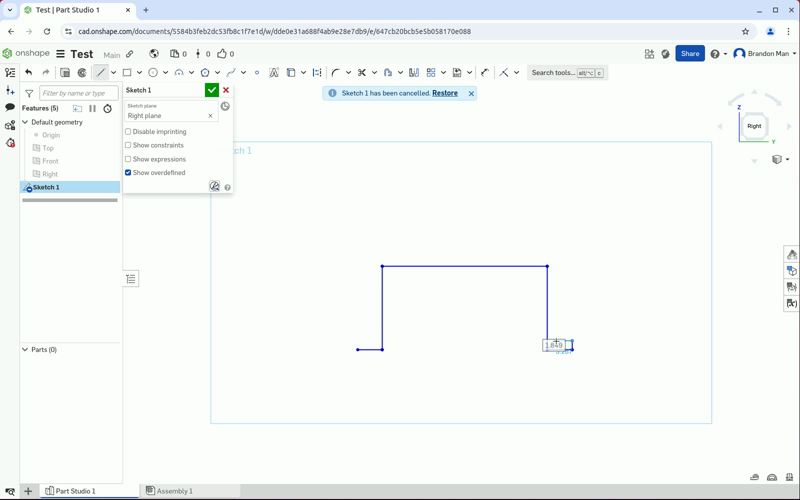
click(556, 340)
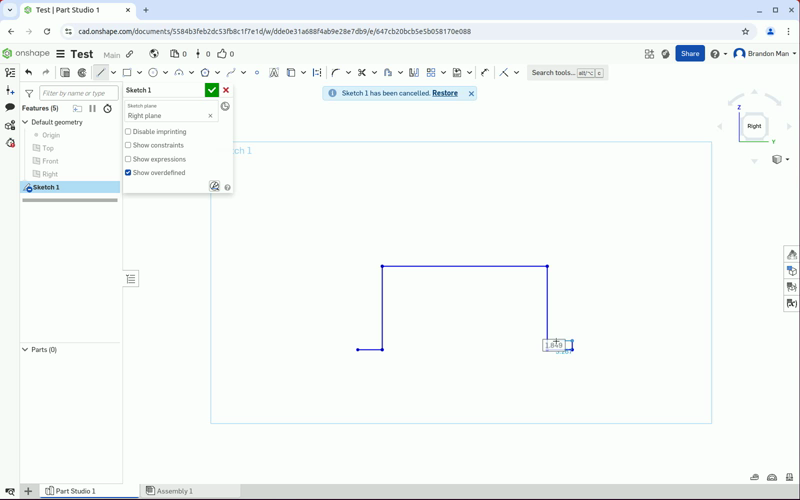
key_up(shift)
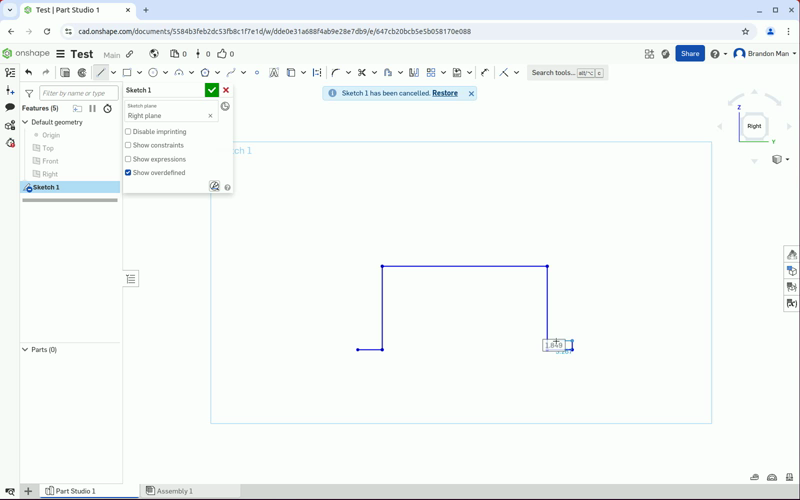
key_down(shift)
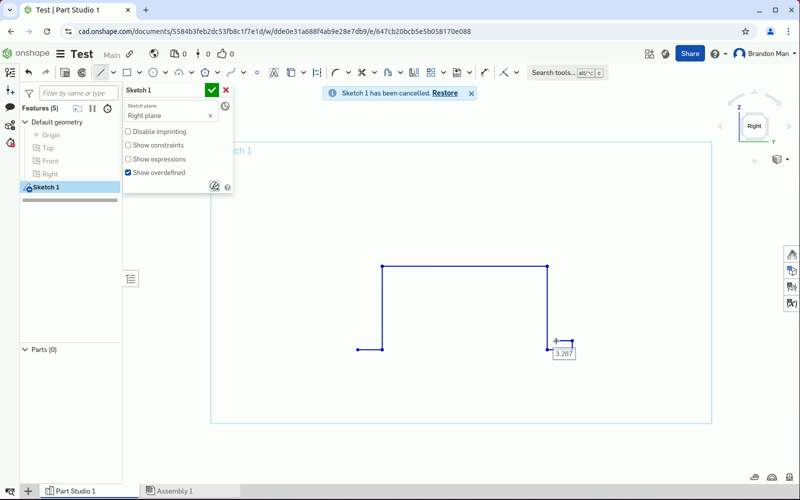
mouse_move(556, 259)
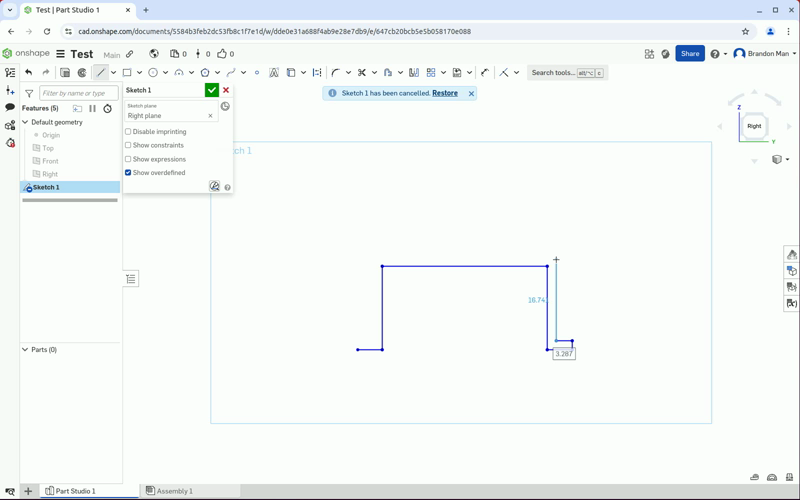
click(556, 259)
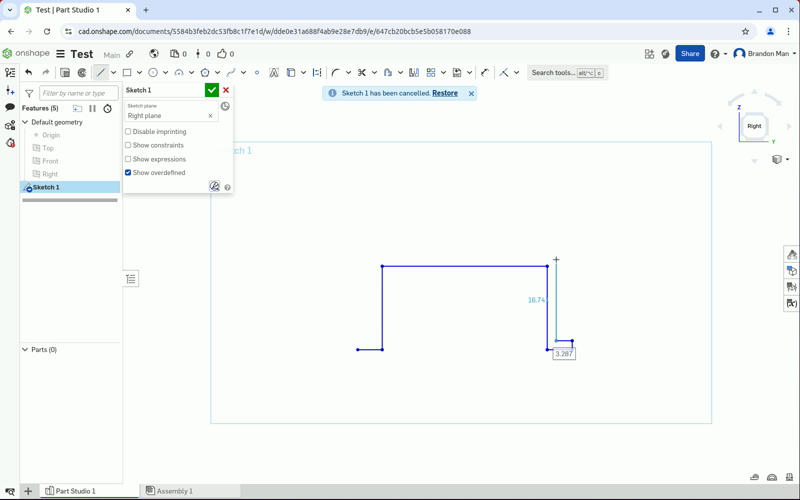
key_up(shift)
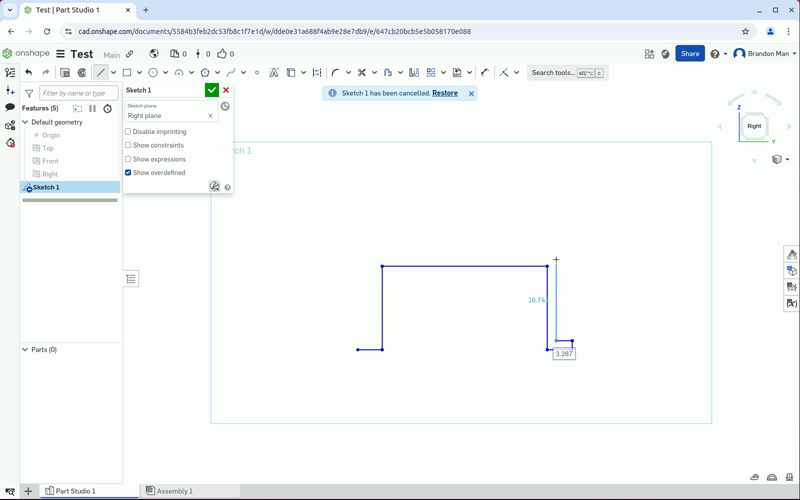
key_down(shift)
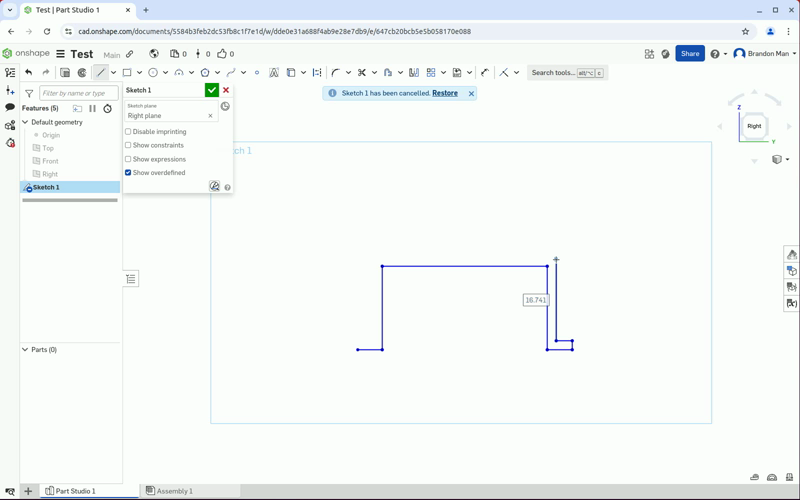
mouse_move(373, 259)
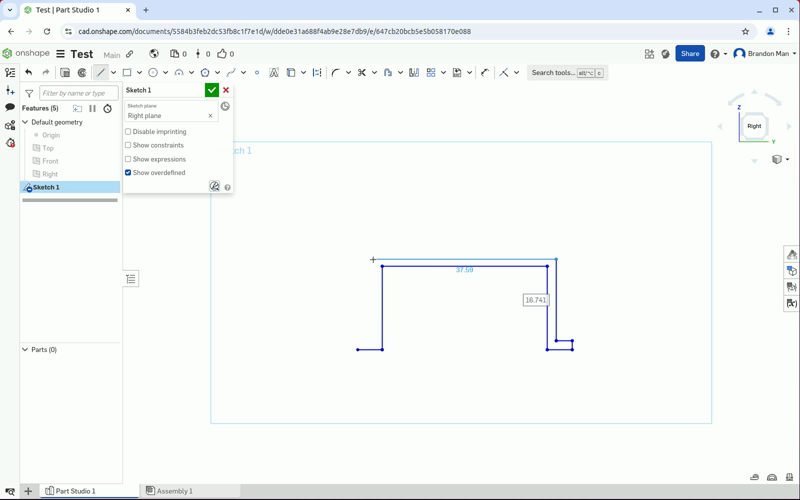
click(373, 259)
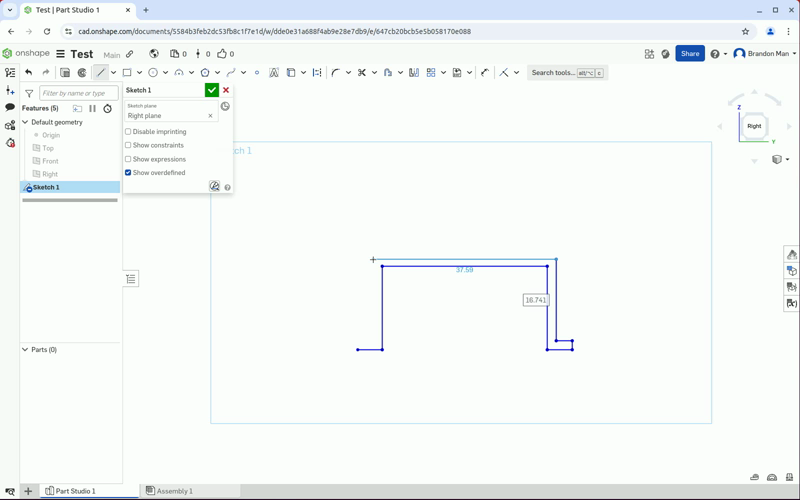
key_up(shift)
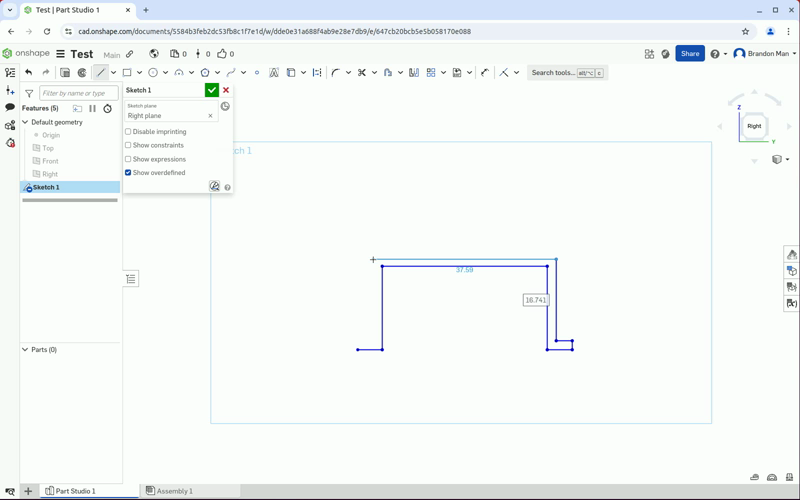
key_down(shift)
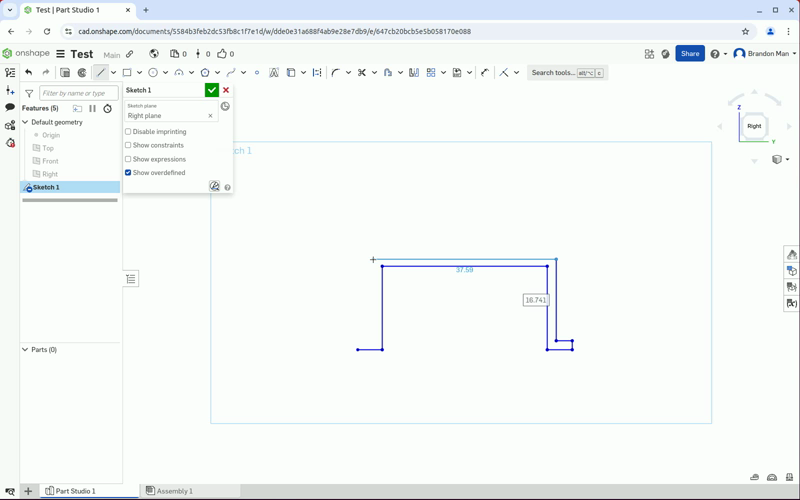
mouse_move(373, 340)
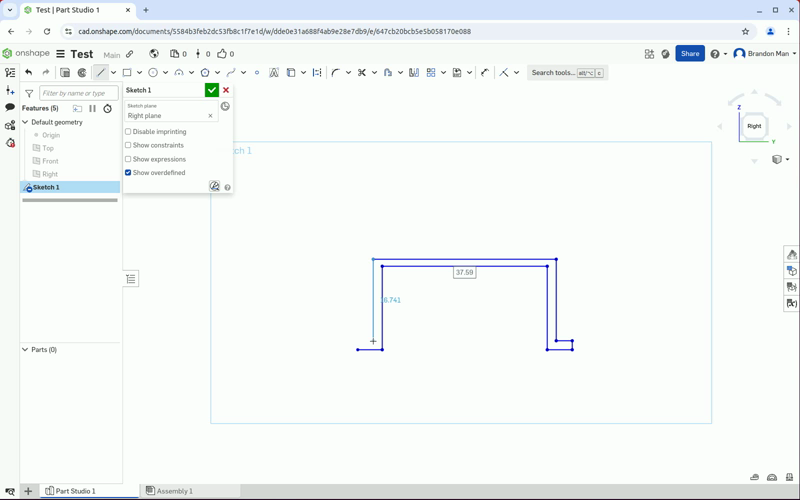
click(373, 340)
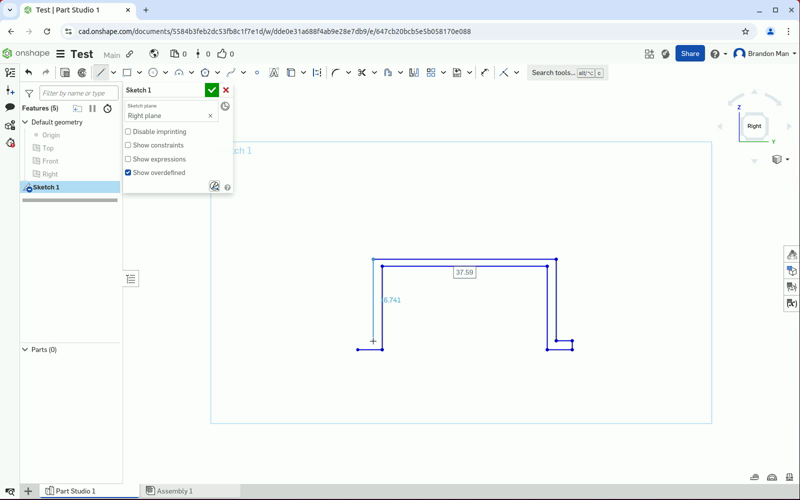
key_up(shift)
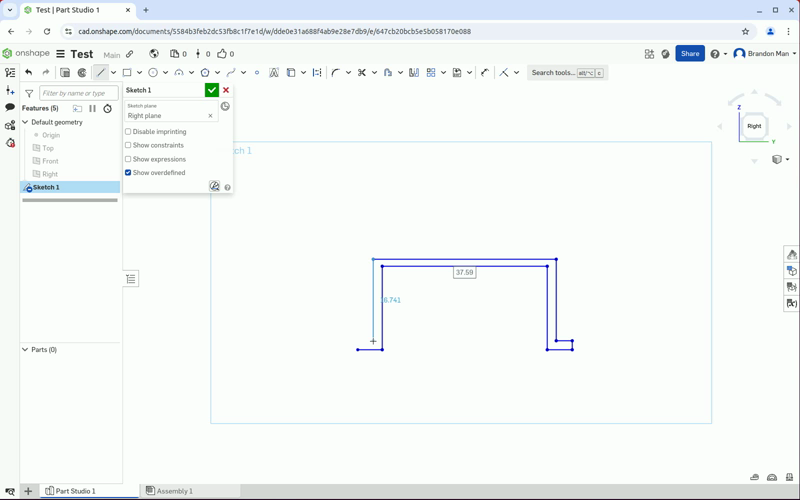
key_down(shift)
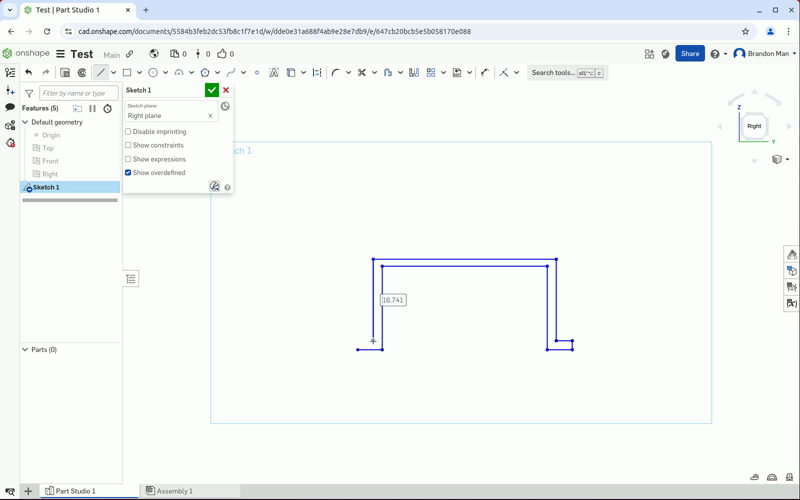
mouse_move(403, 340)
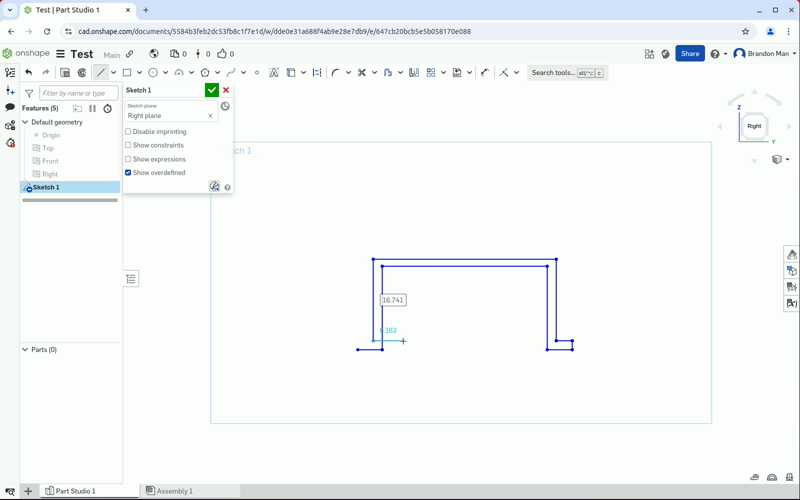
mouse_move(357, 340)
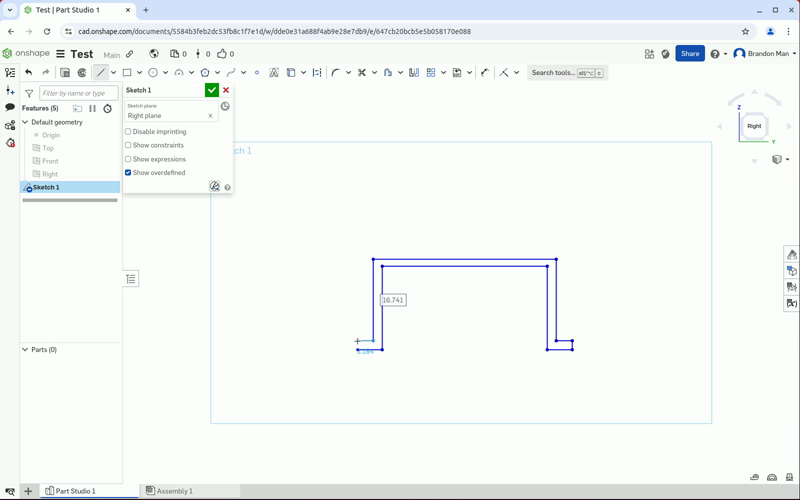
click(357, 340)
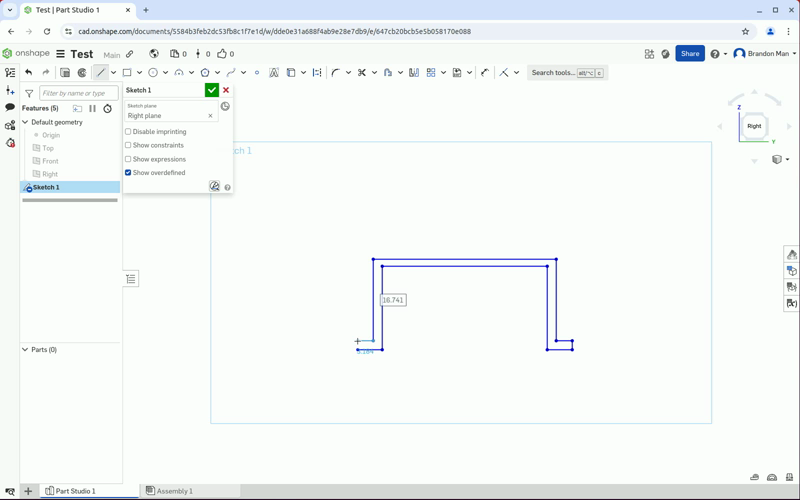
key_up(shift)
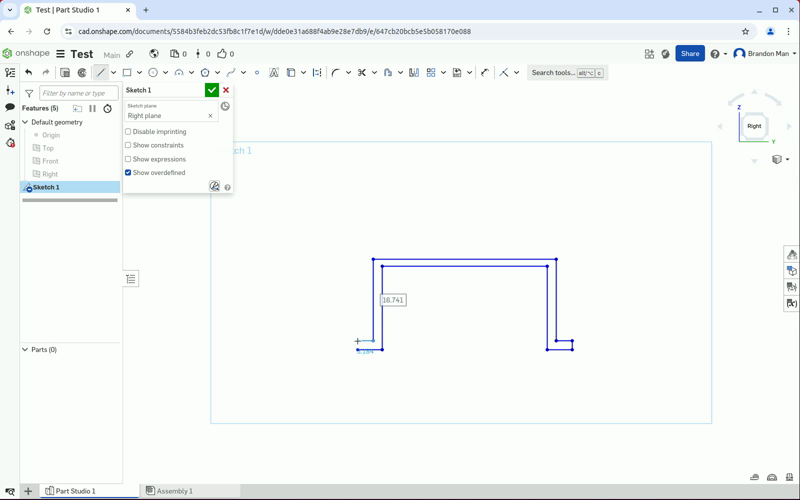
mouse_move(387, 340)
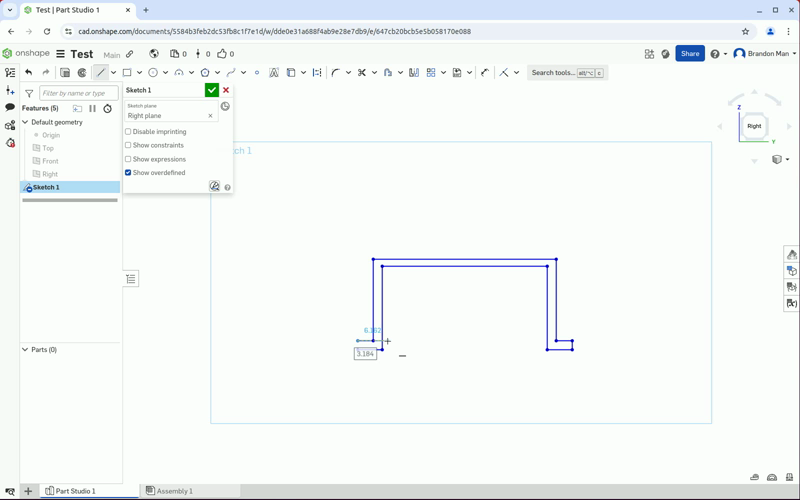
key_down(shift)
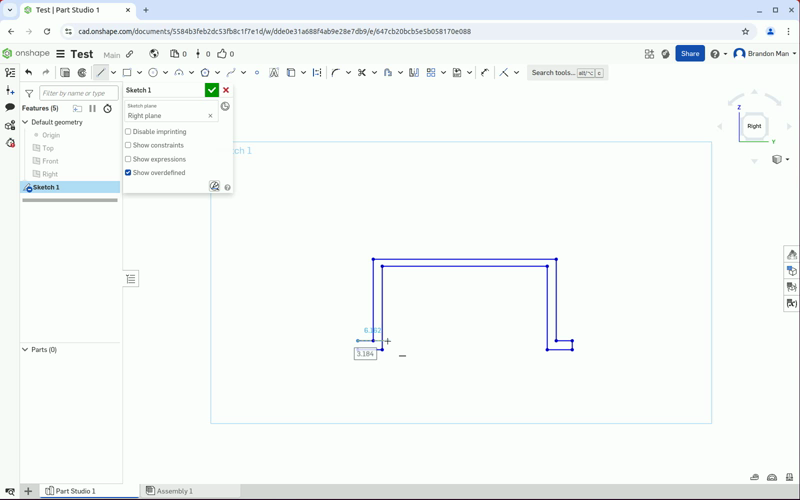
mouse_move(357, 349)
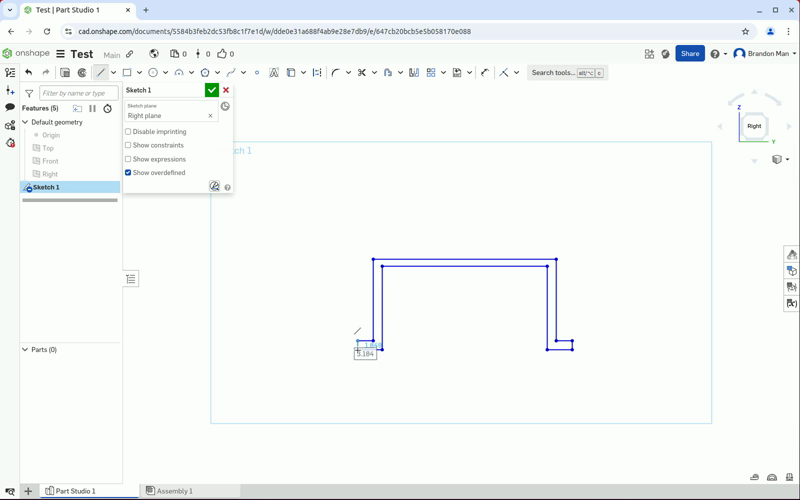
key_up(shift)
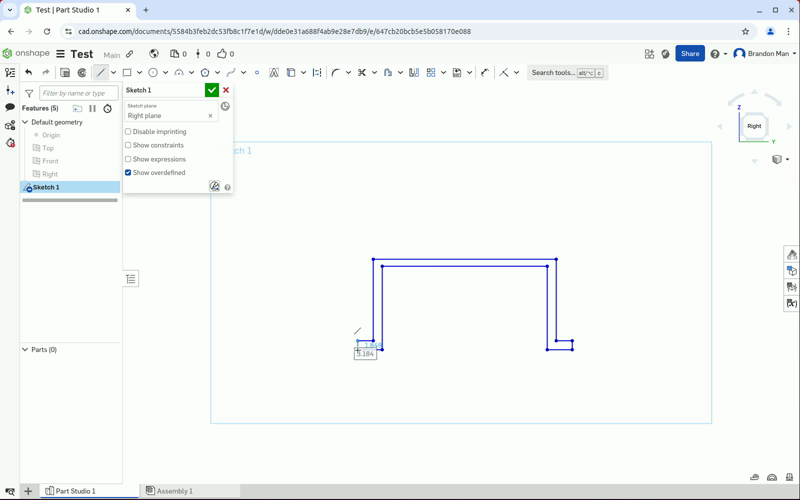
click(357, 349)
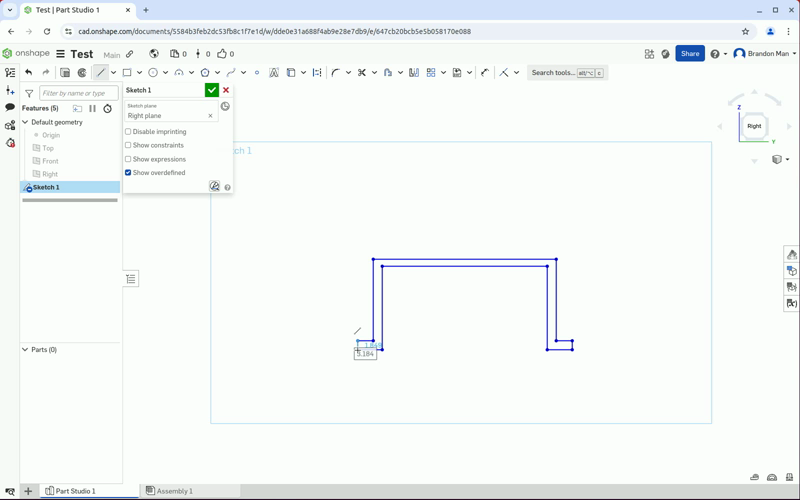
key(esc)
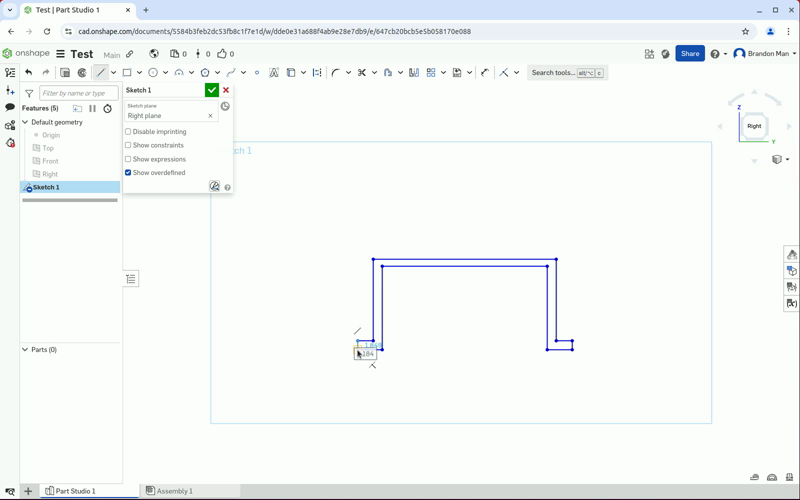
mouse_move(561, 342)
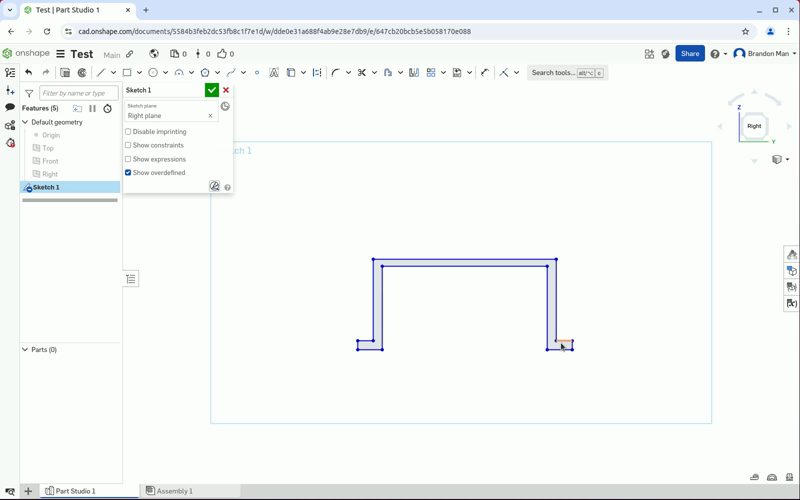
click(561, 342)
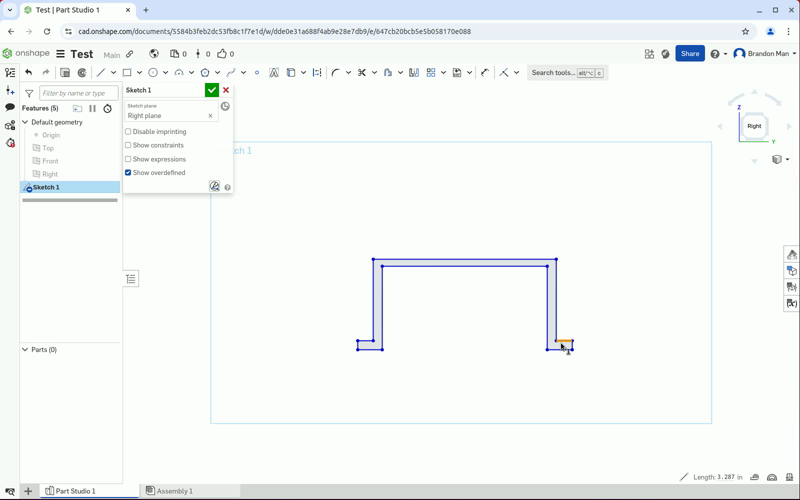
mouse_move(73, 352)
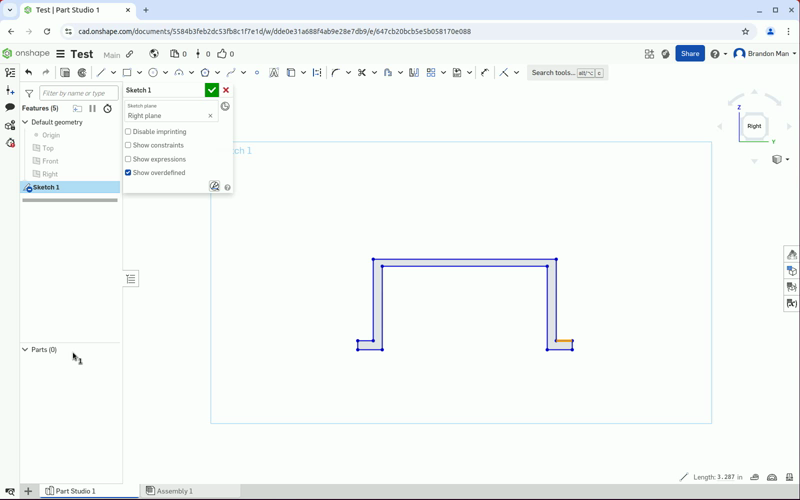
key(shift+y)
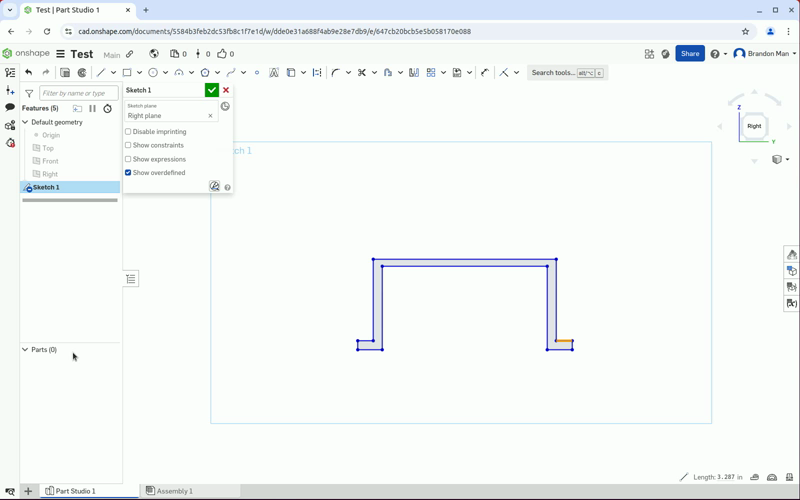
key(shift+e)
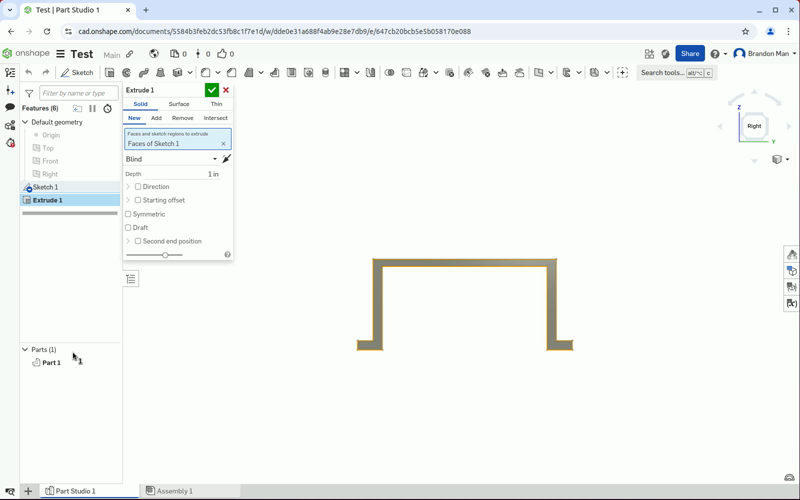
mouse_move(143, 106)
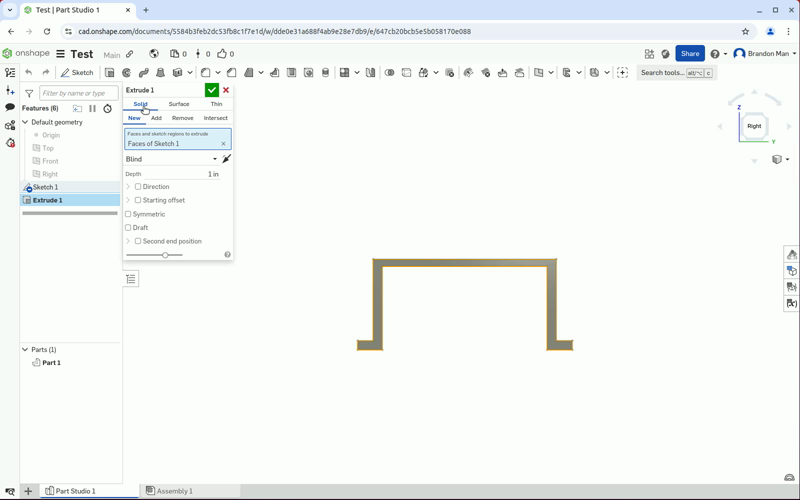
click(143, 106)
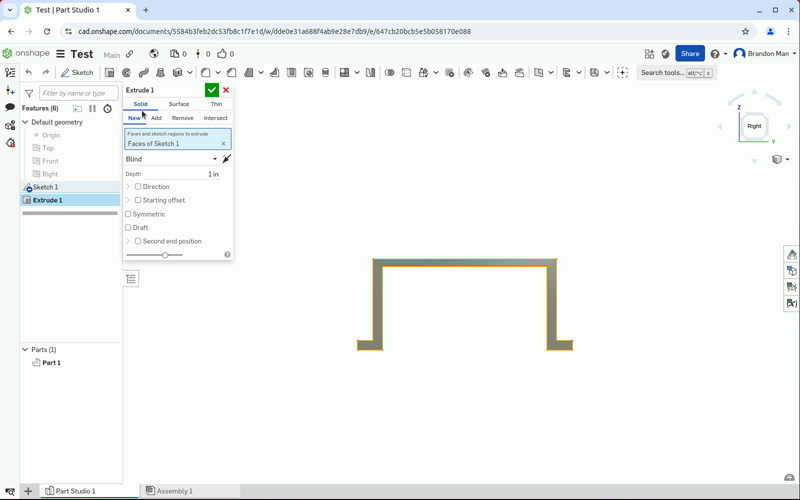
mouse_move(137, 120)
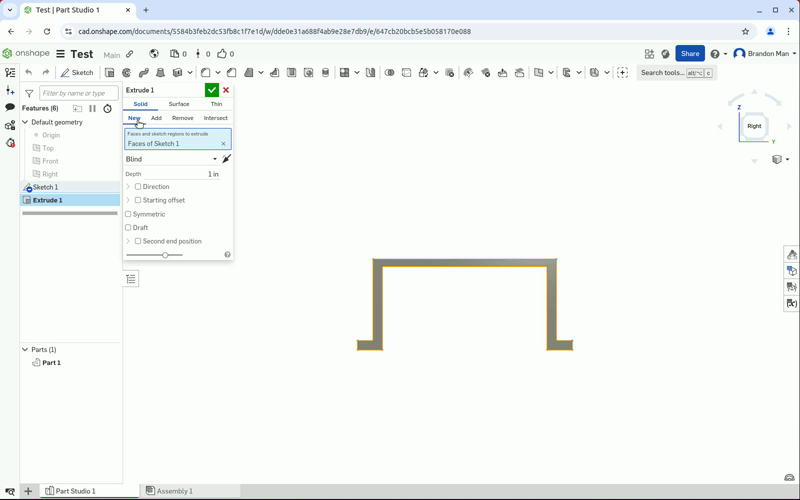
click(137, 120)
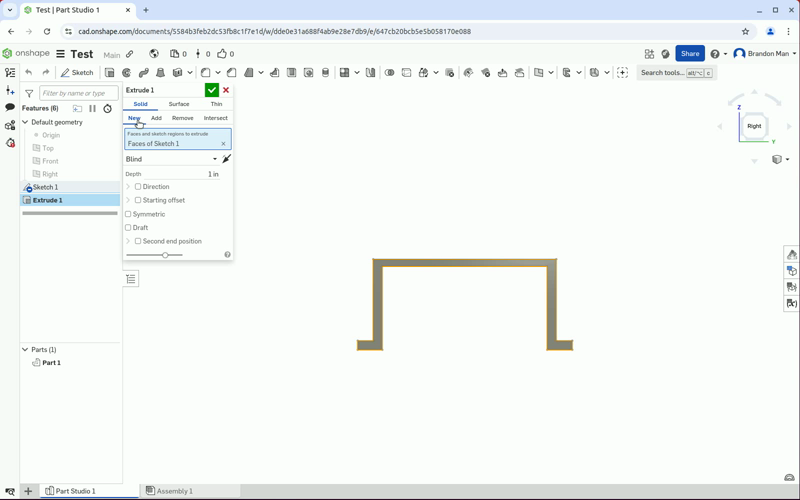
key(tab, 4)
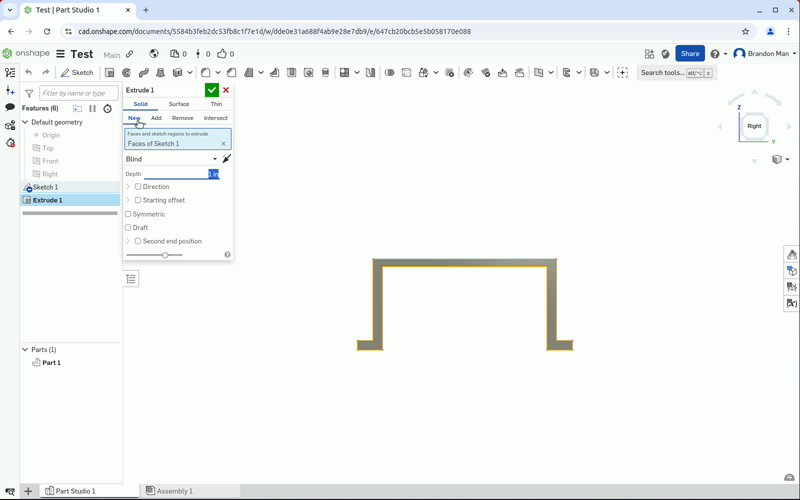
text(4.333)
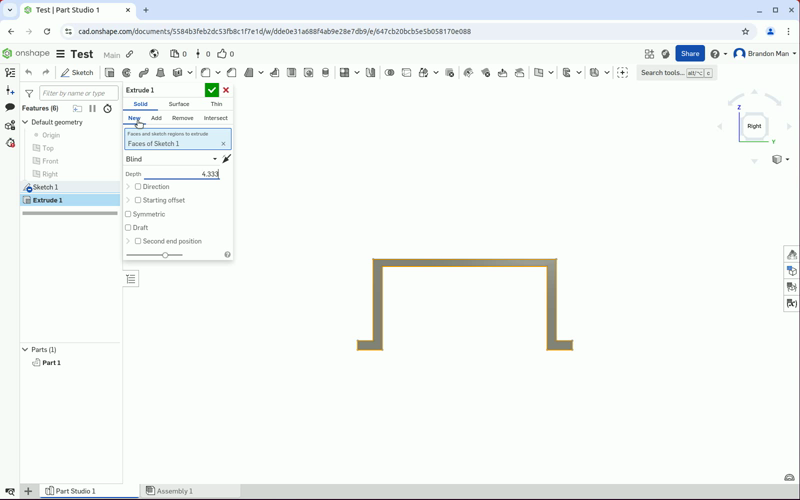
key(enter)
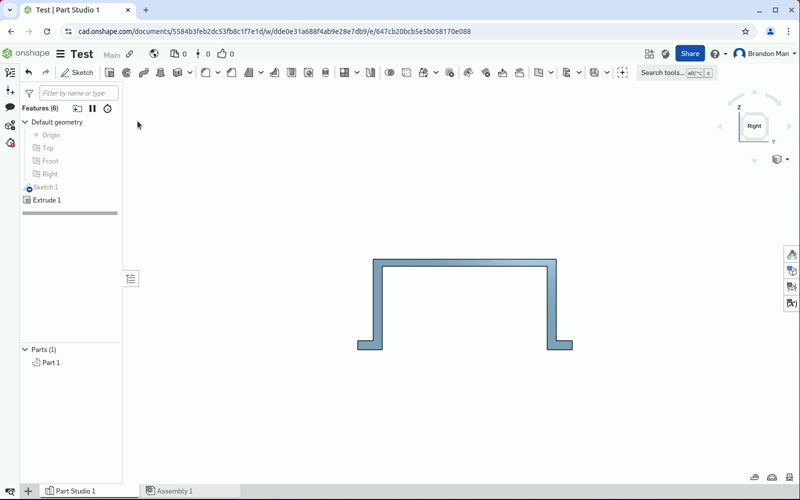
key(shift+h)
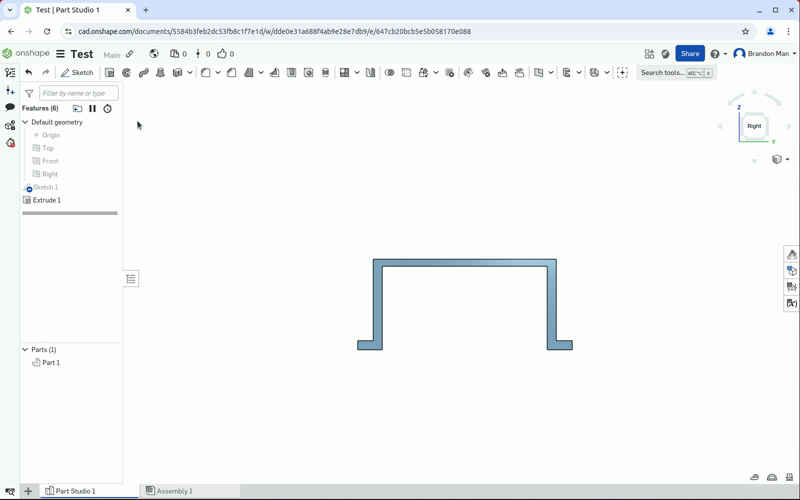
key(shift+h)
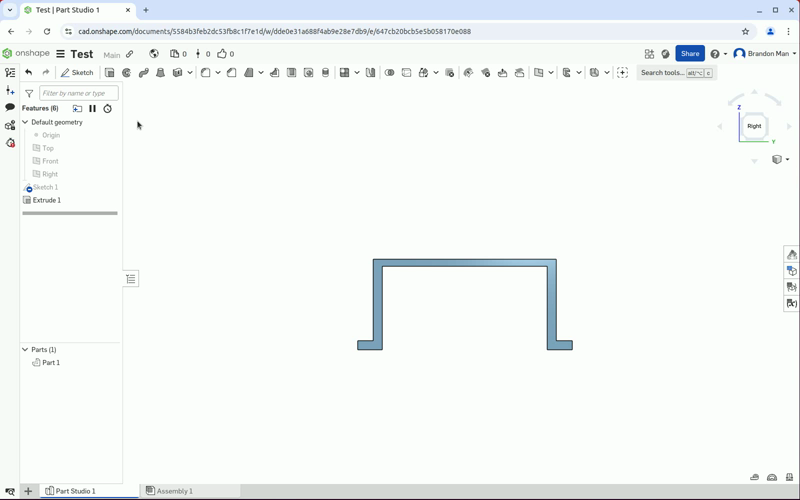
mouse_move(73, 189)
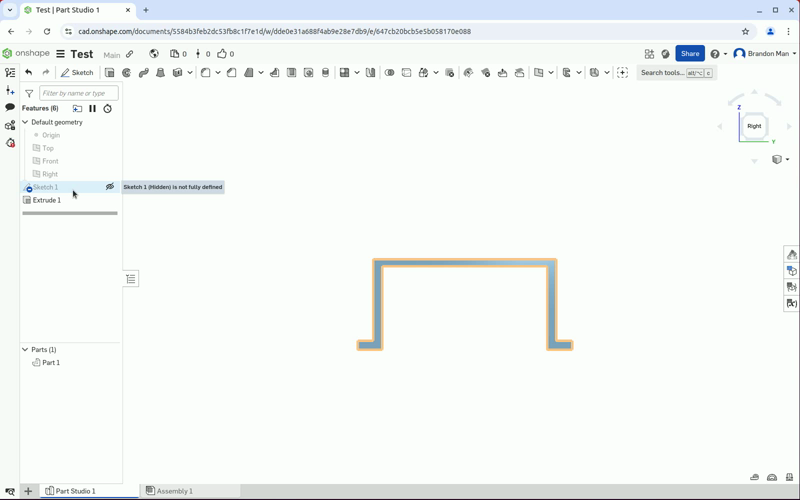
click(73, 189)
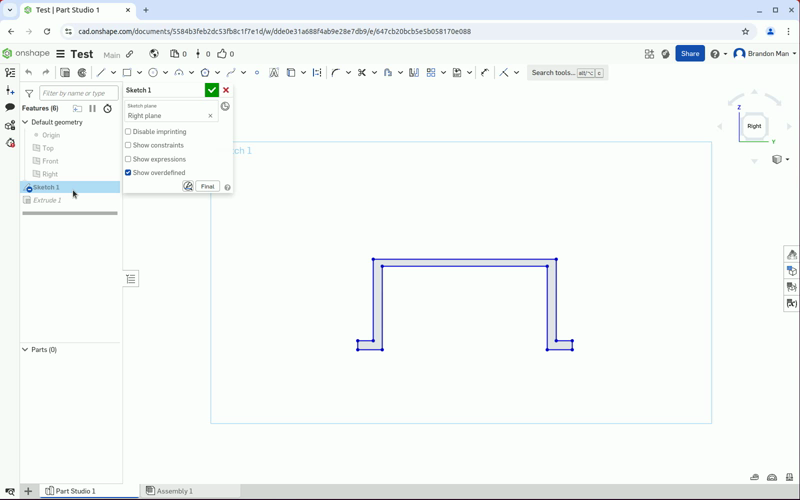
mouse_move(229, 92)
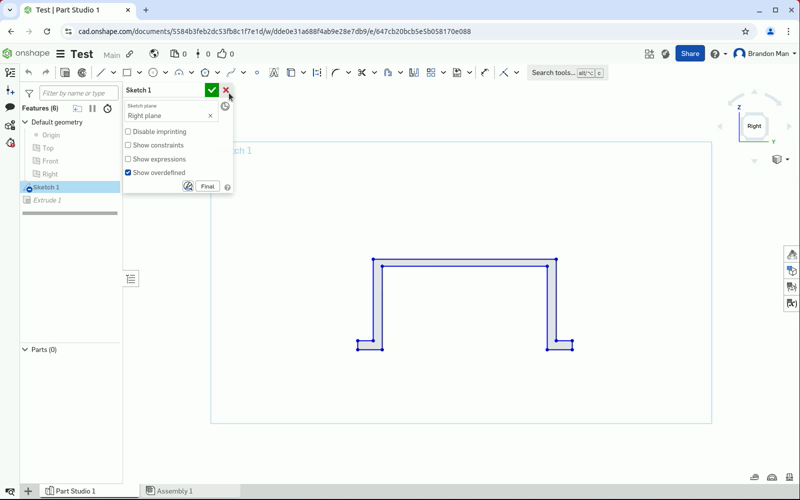
click(229, 92)
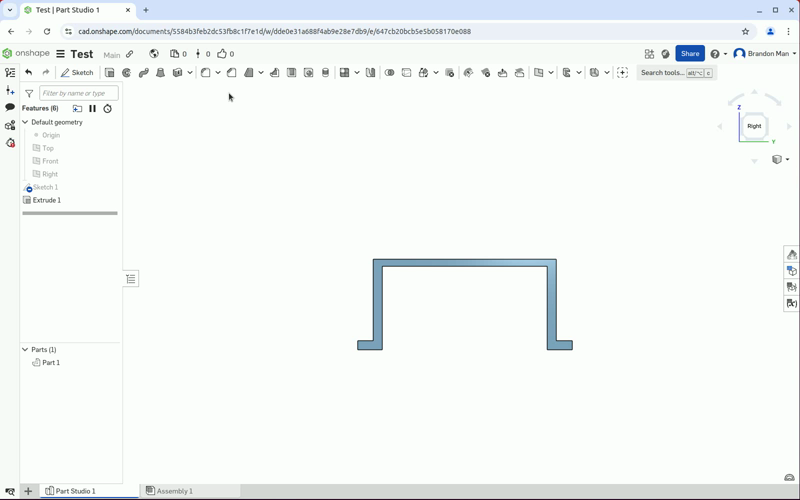
mouse_move(73, 352)
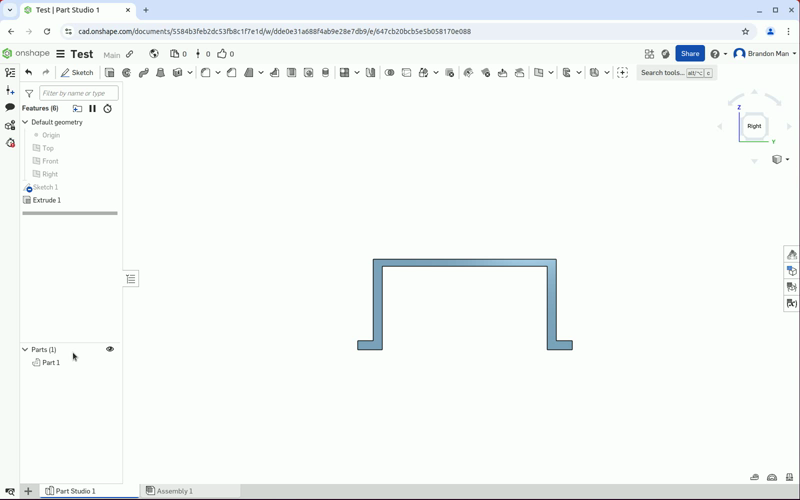
key(y)
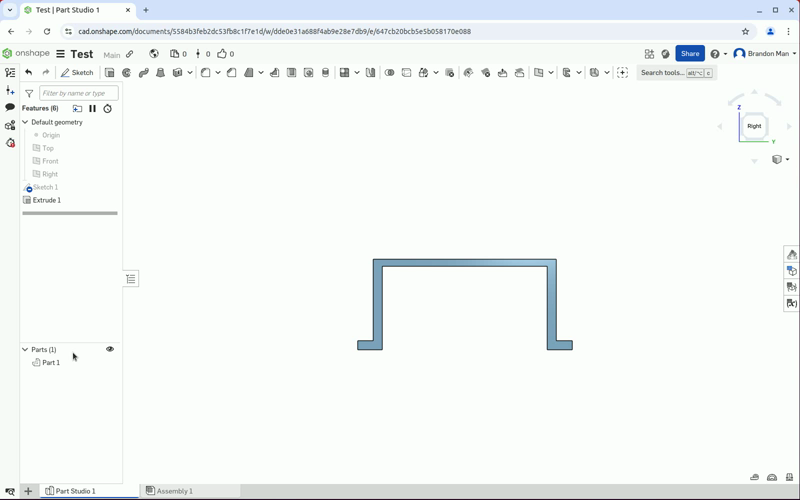
key(shift+p)
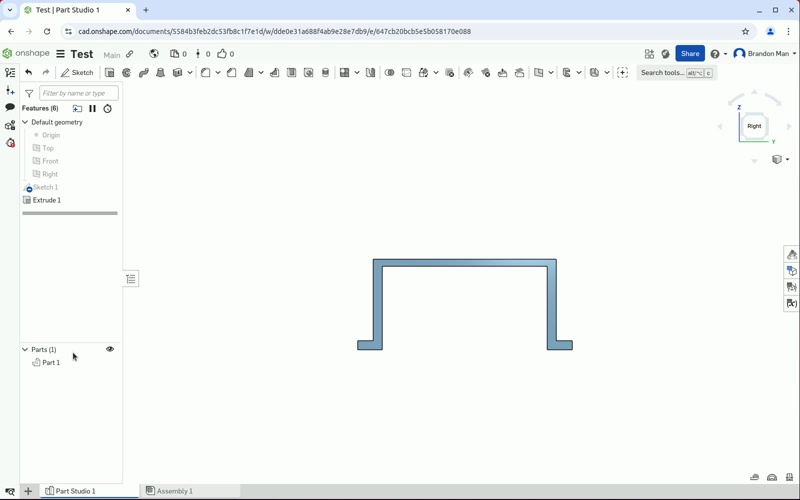
key(space)
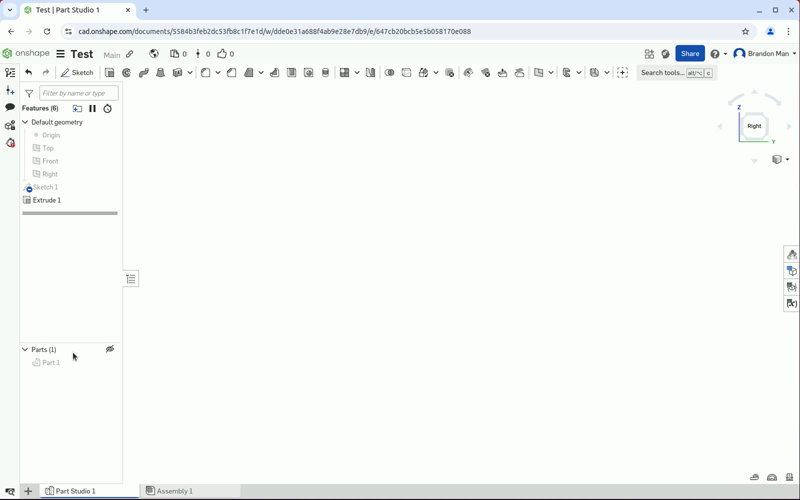
key_down(shift)
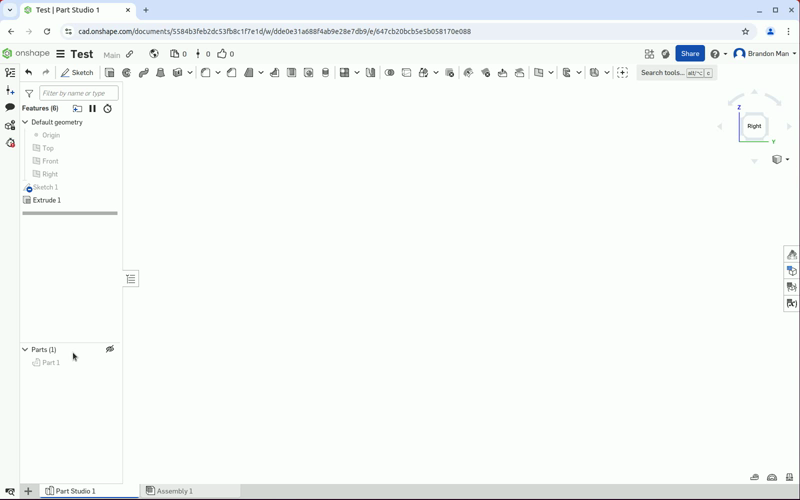
key(right)
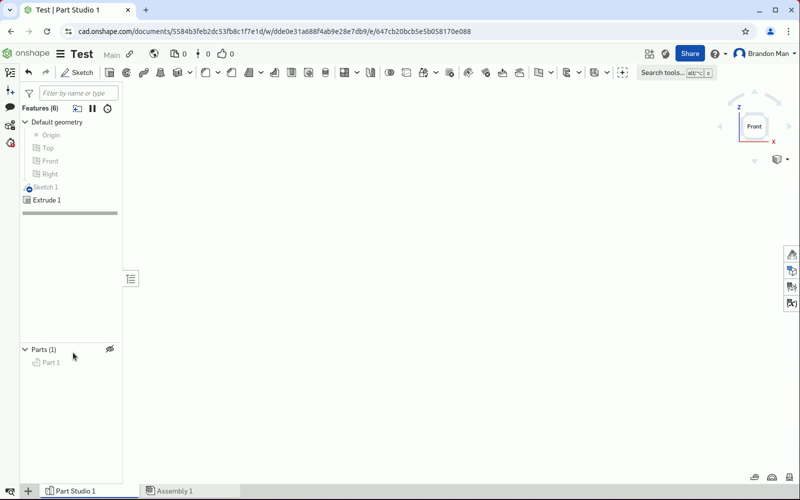
key_up(shift)
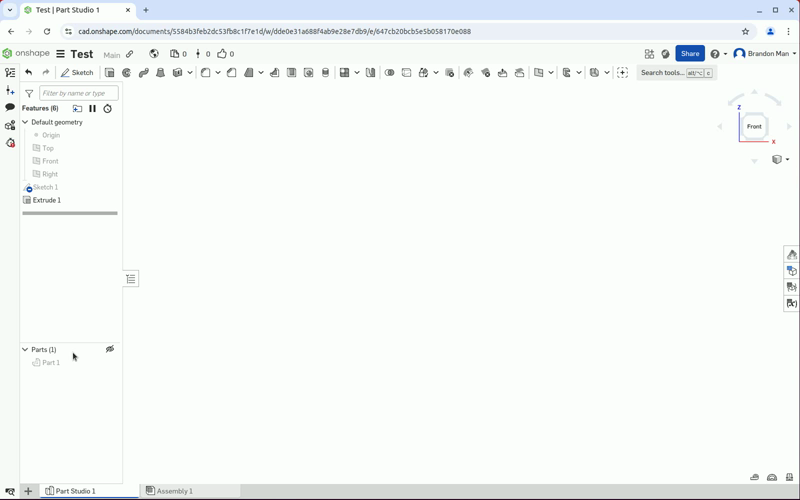
key(space)
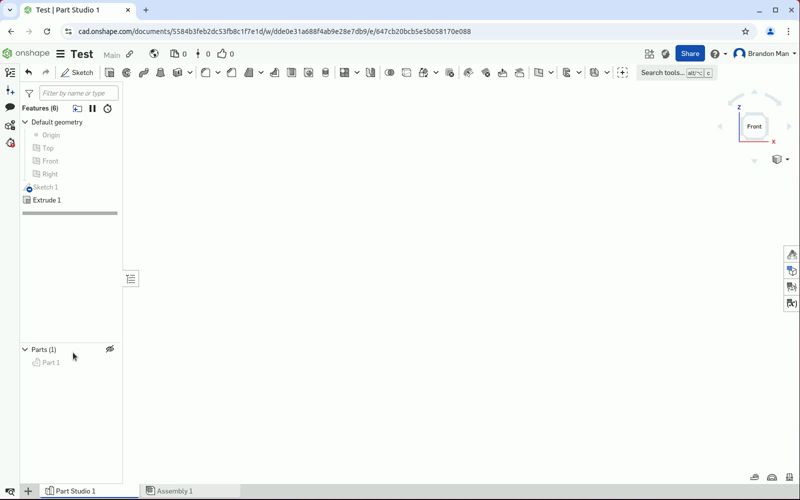
key_down(shift)
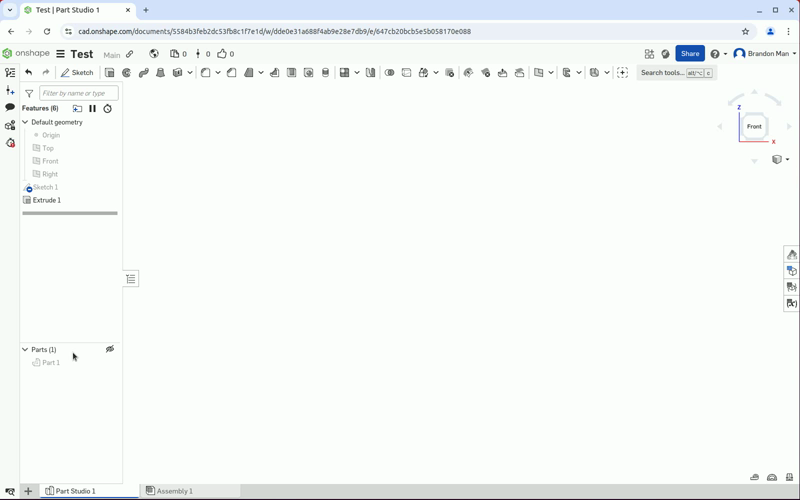
key(down)
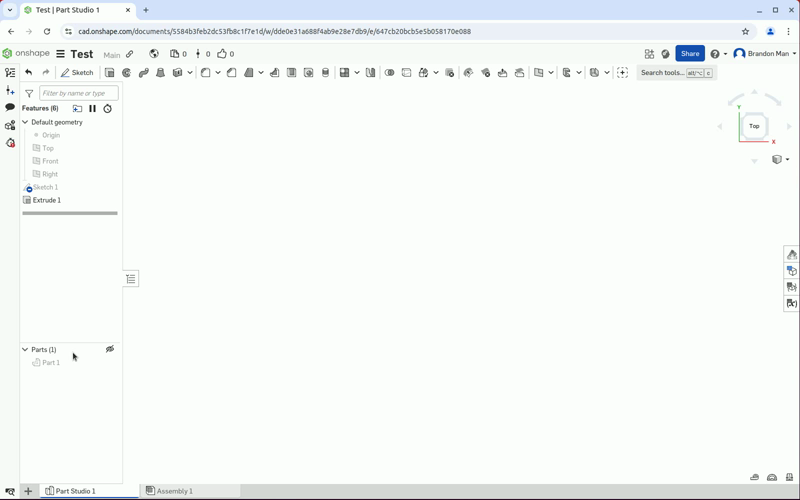
key_up(shift)
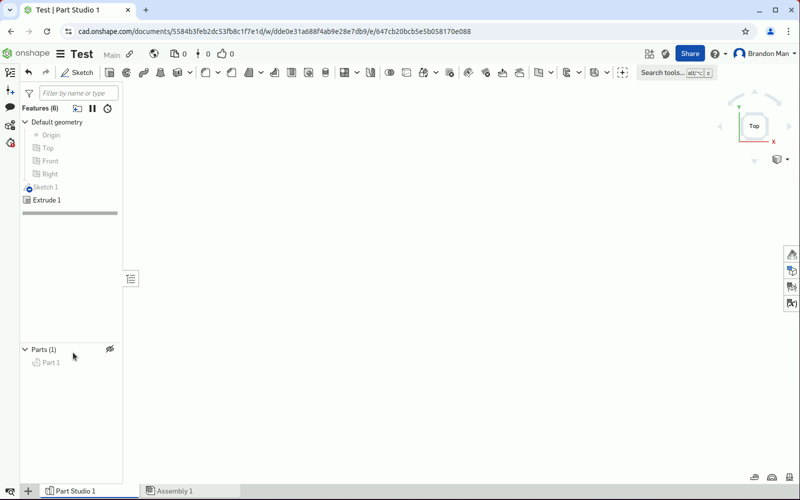
mouse_move(73, 352)
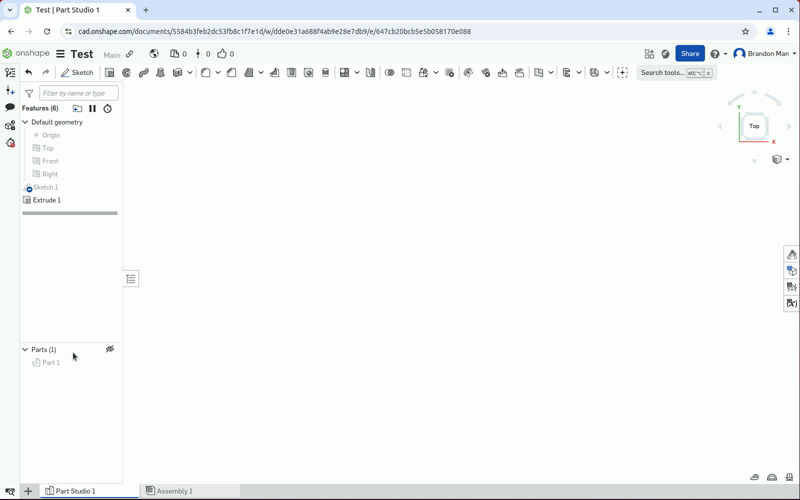
key(shift+y)
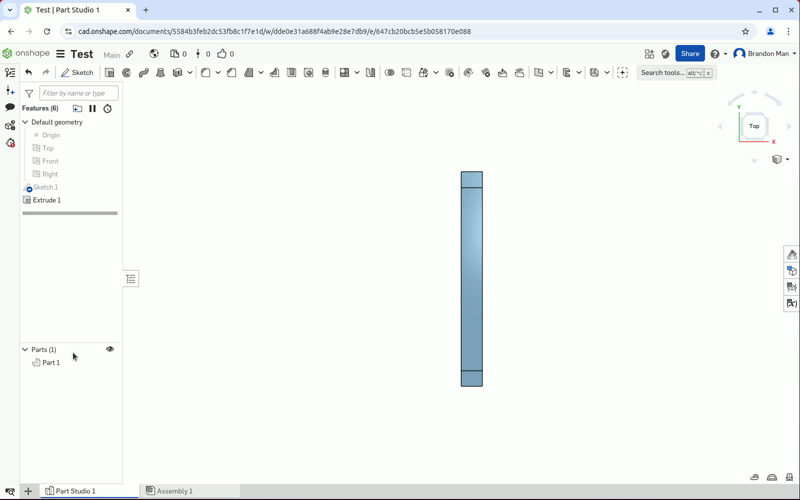
mouse_move(541, 75)
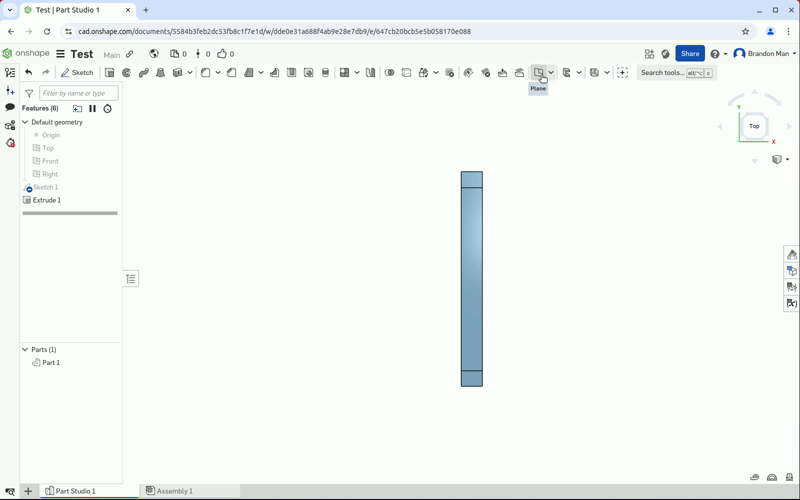
click(541, 75)
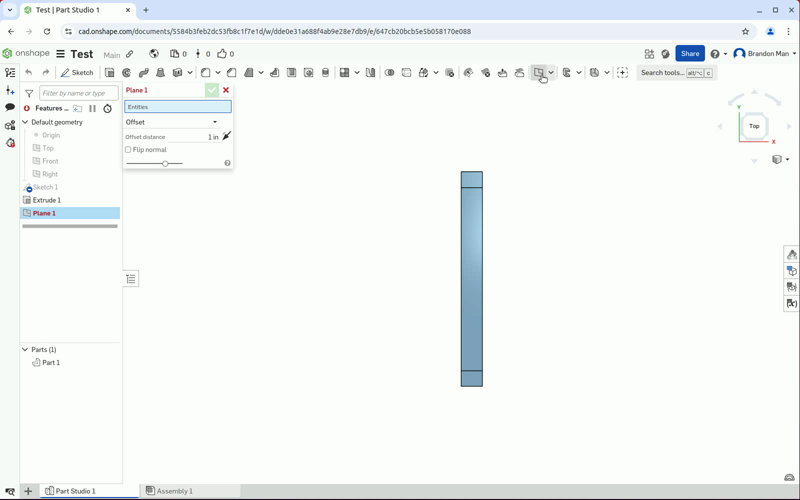
mouse_move(73, 150)
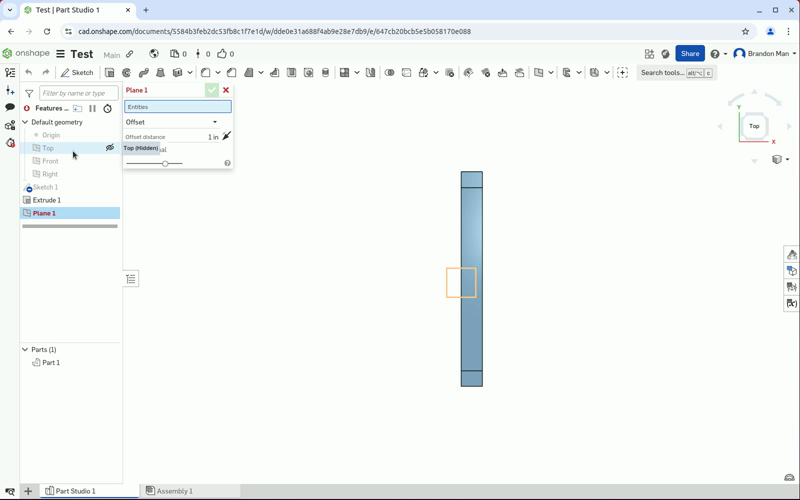
click(73, 150)
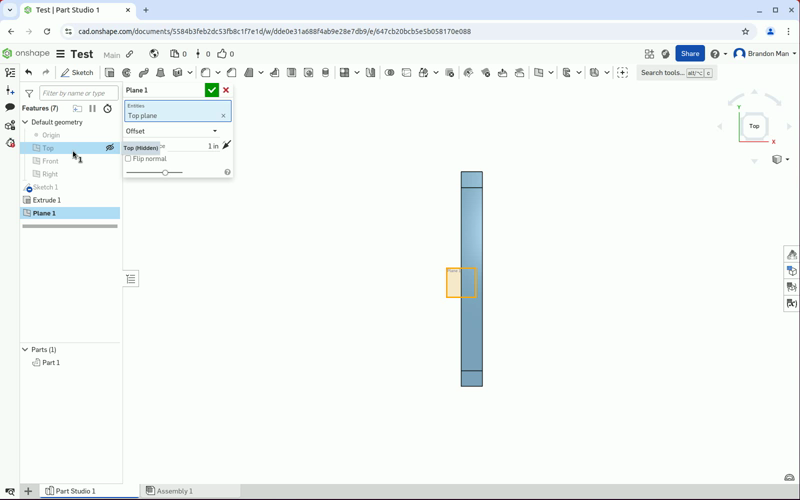
key(tab, 2)
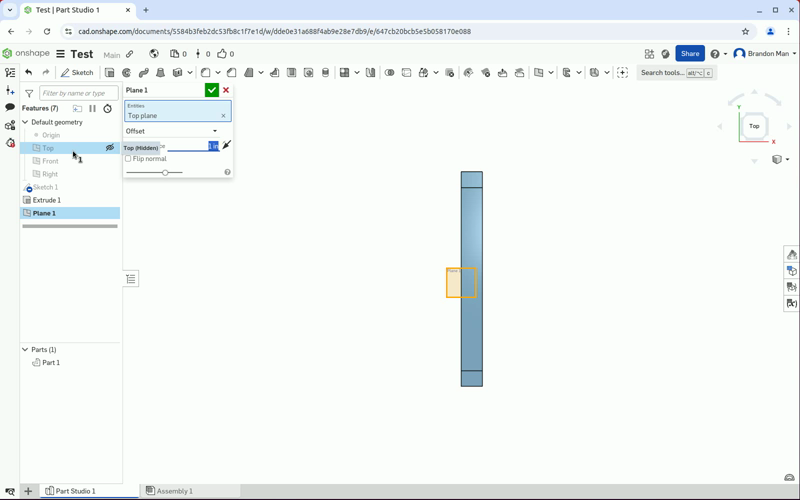
text(11.801)
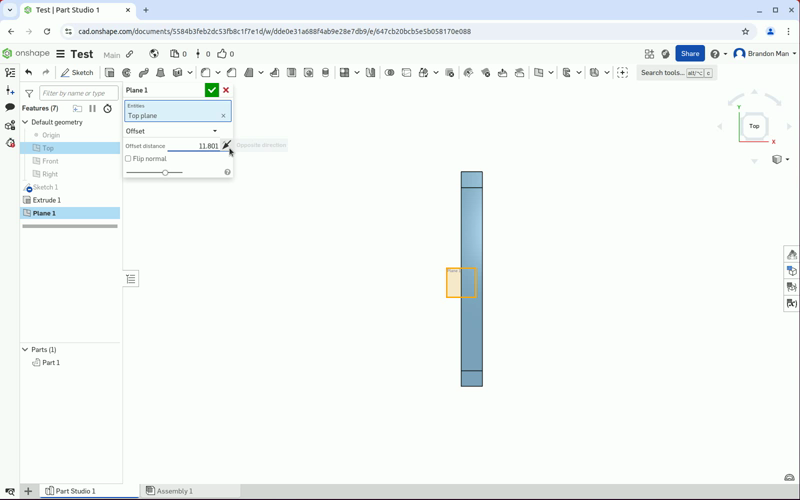
mouse_move(229, 147)
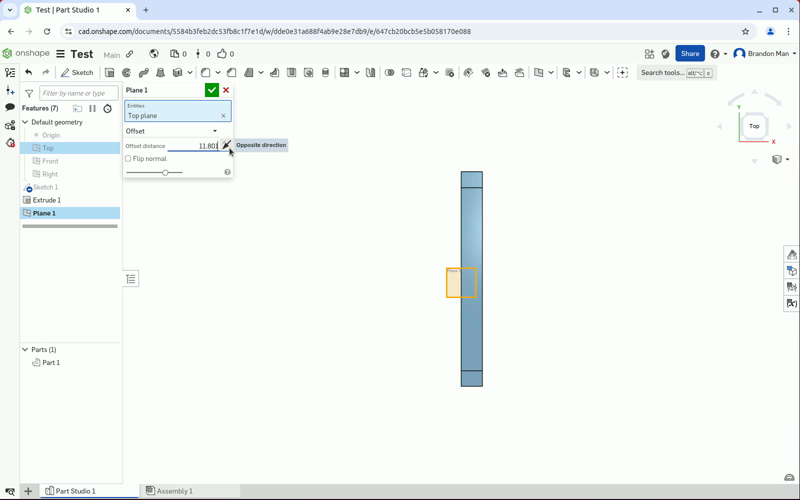
click(229, 147)
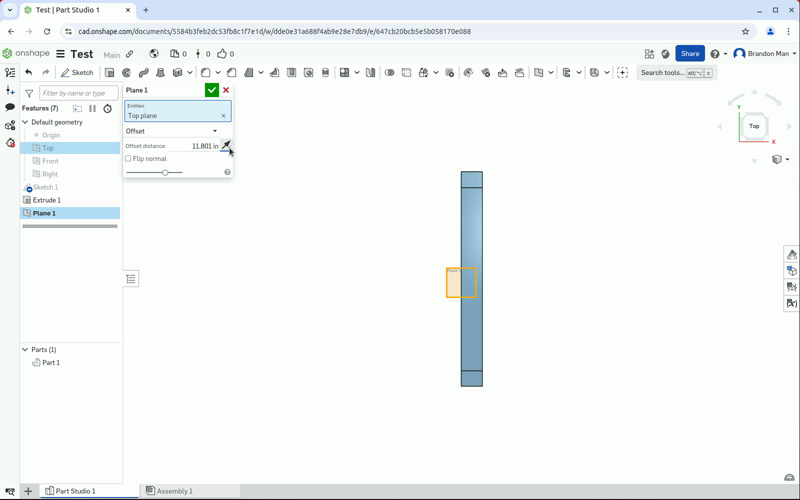
key(enter, 2)
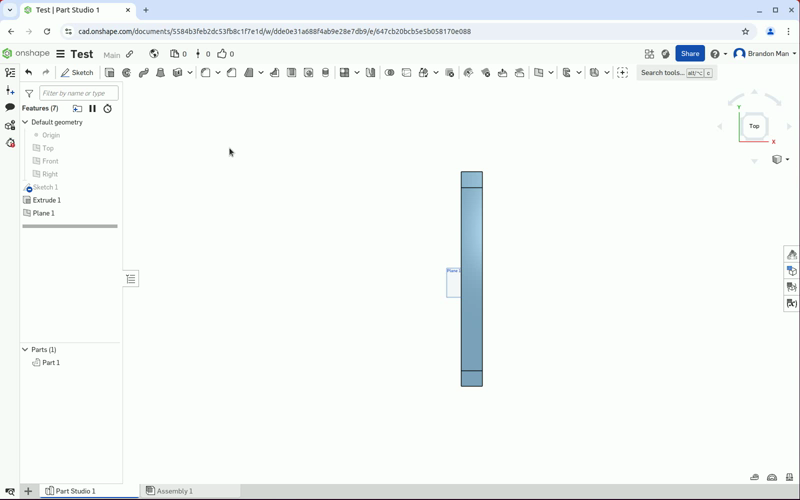
key(shift+s)
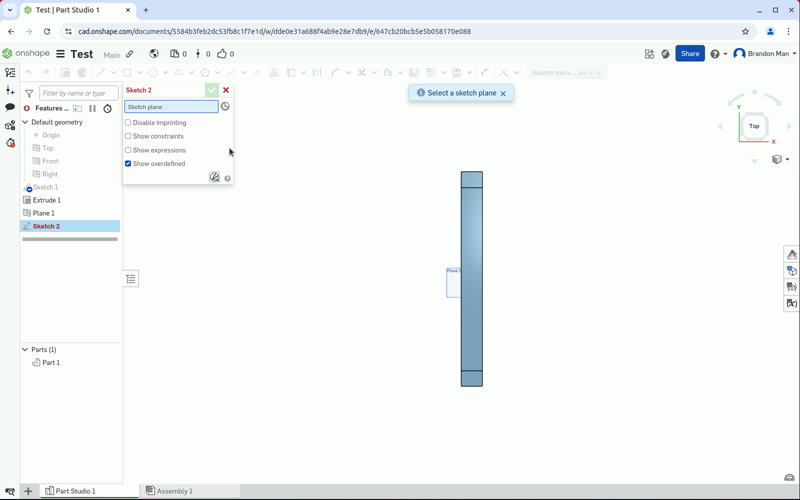
mouse_move(73, 215)
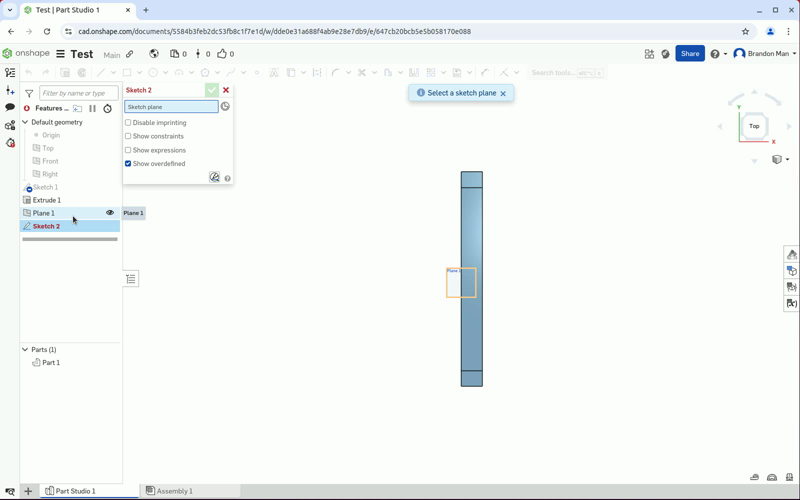
click(73, 215)
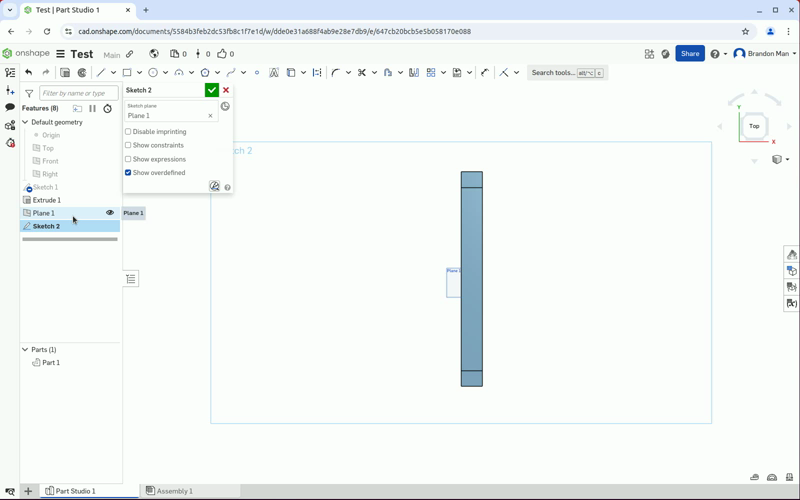
mouse_move(73, 352)
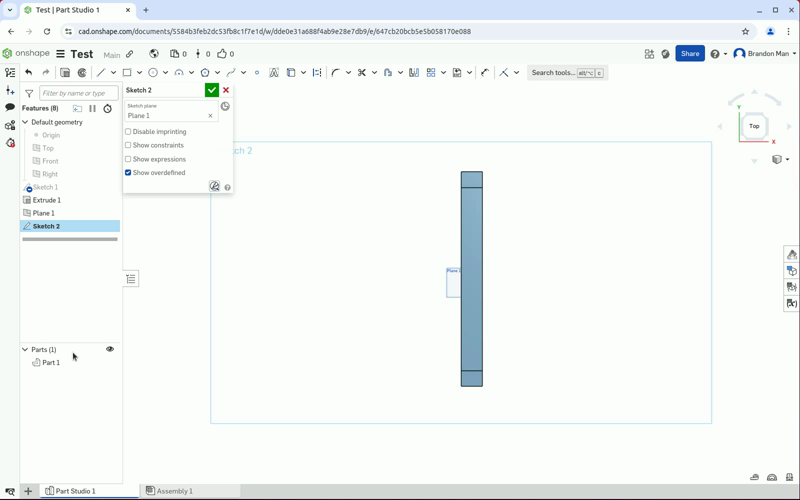
key(y)
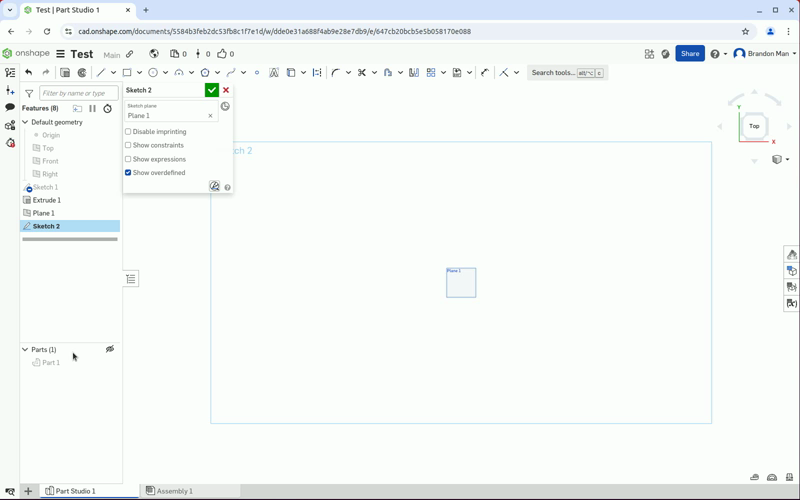
key(c)
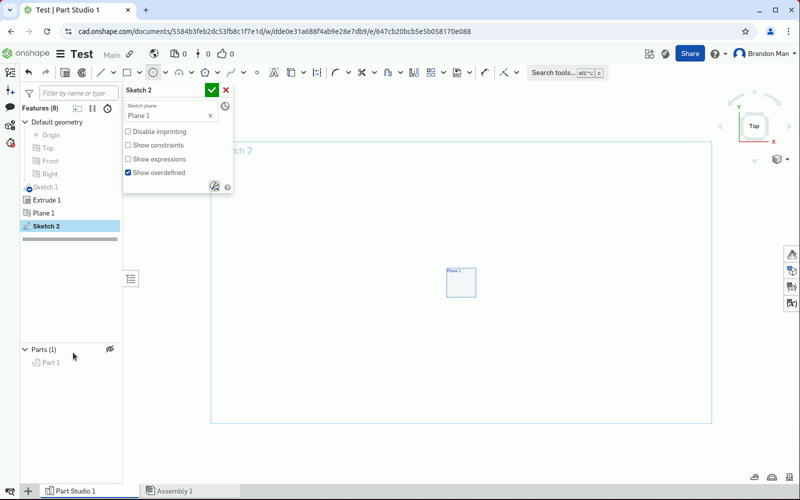
key_down(shift)
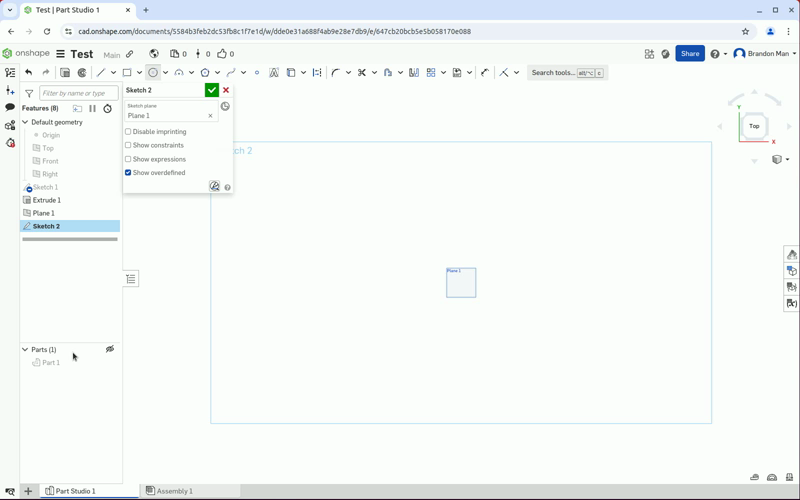
mouse_move(471, 178)
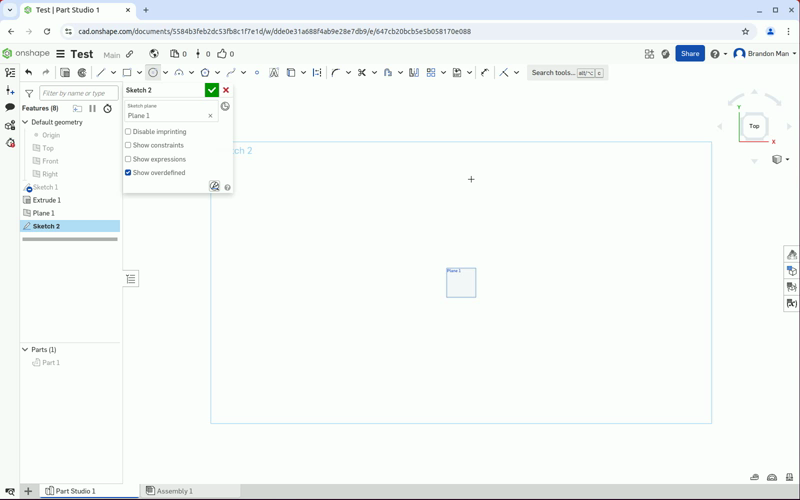
click(471, 178)
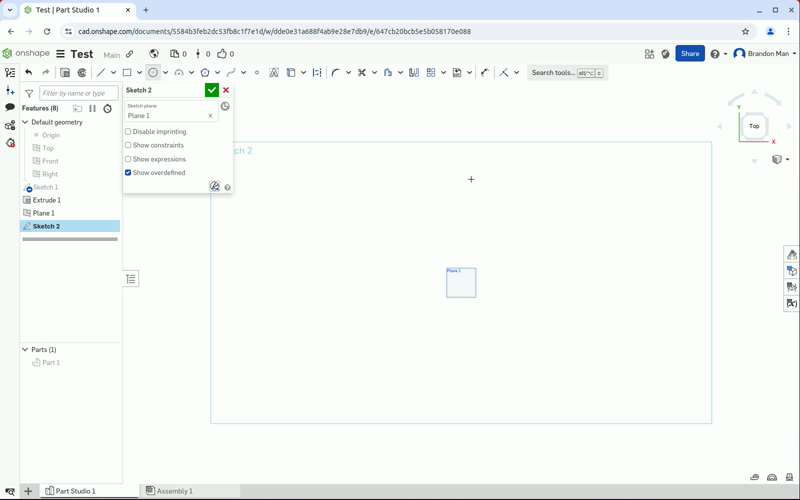
key_up(shift)
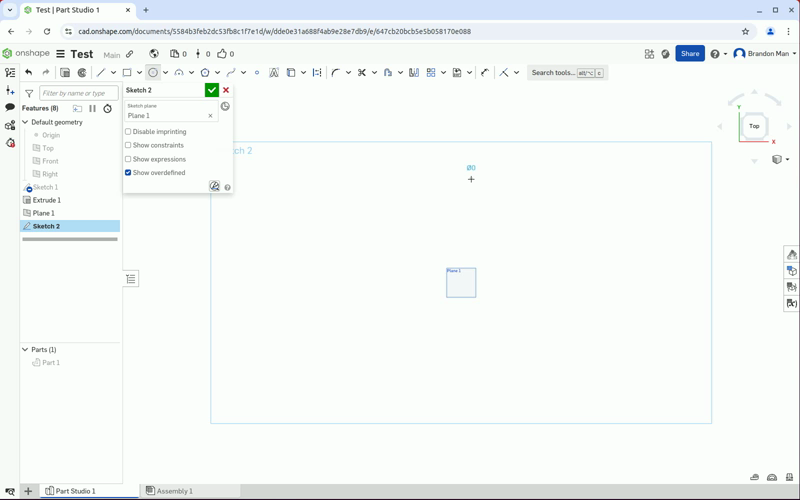
mouse_move(476, 178)
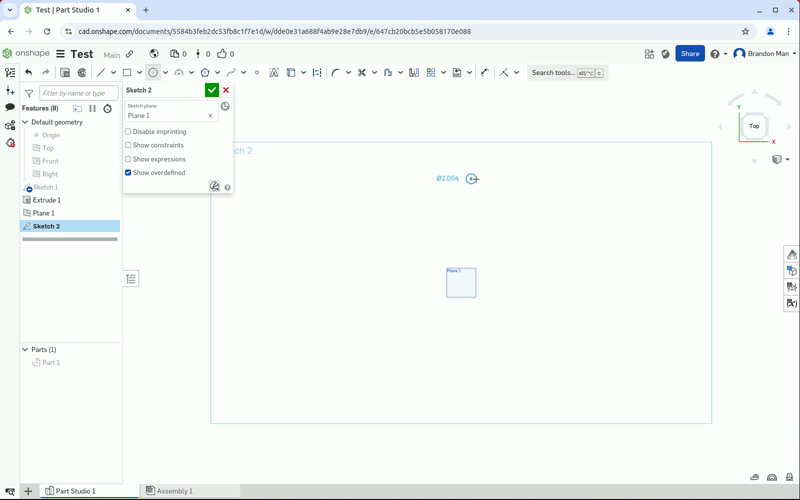
click(476, 178)
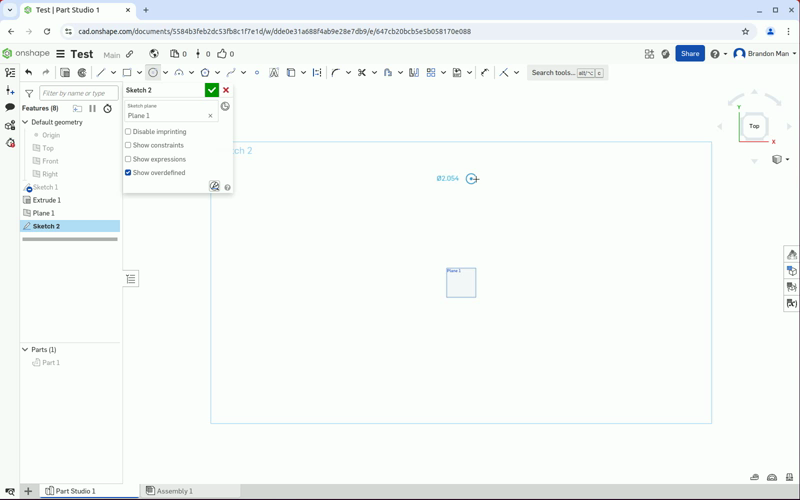
key(esc)
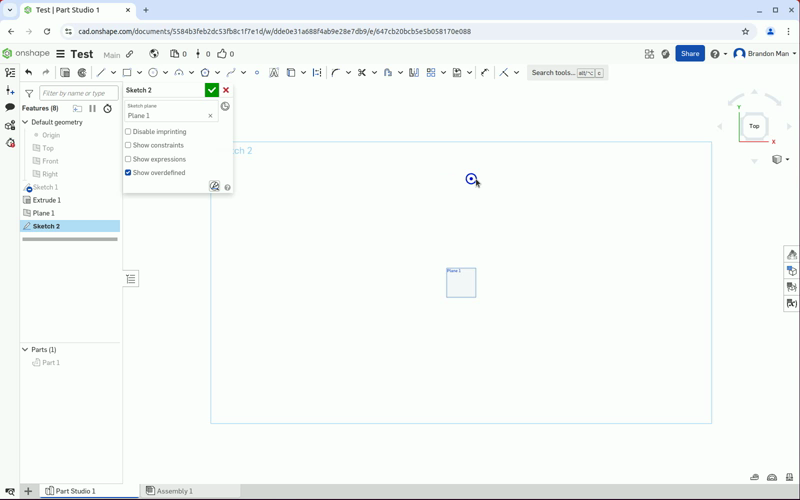
mouse_move(471, 177)
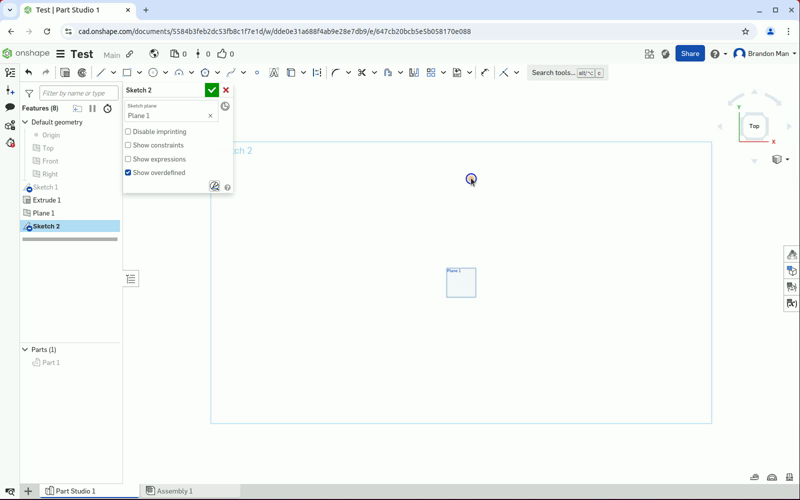
scroll(6)
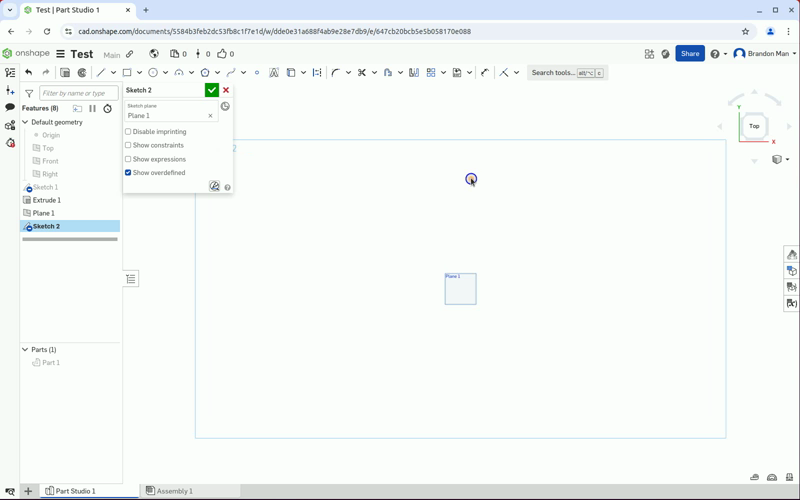
scroll(6)
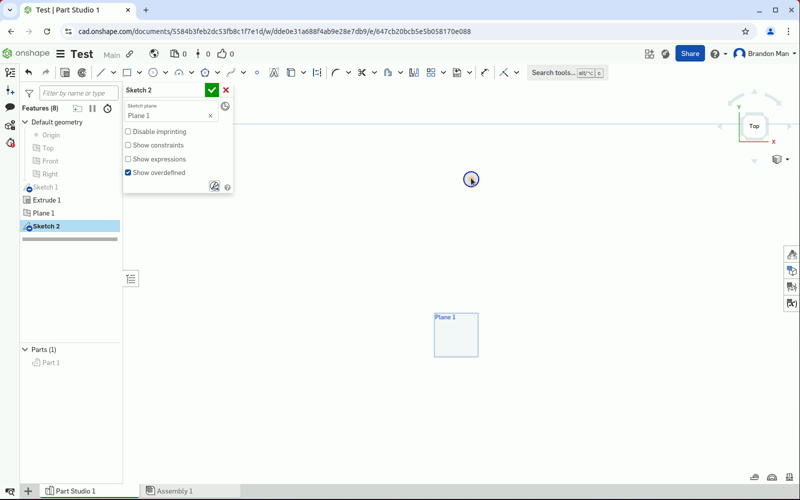
scroll(6)
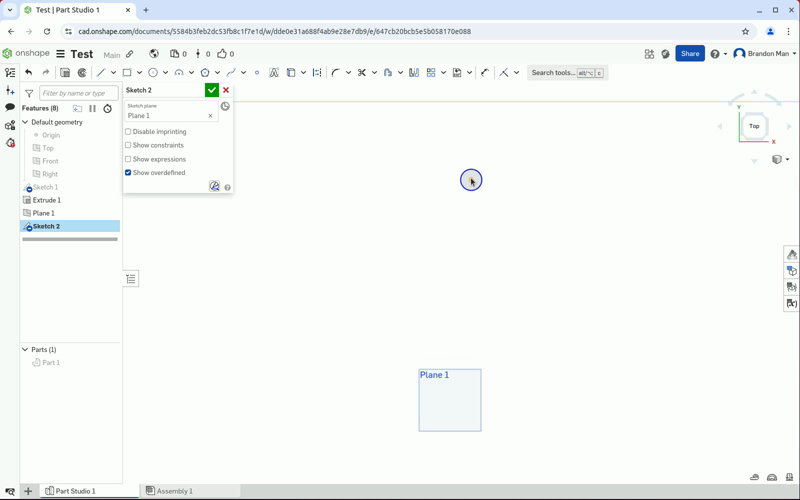
scroll(6)
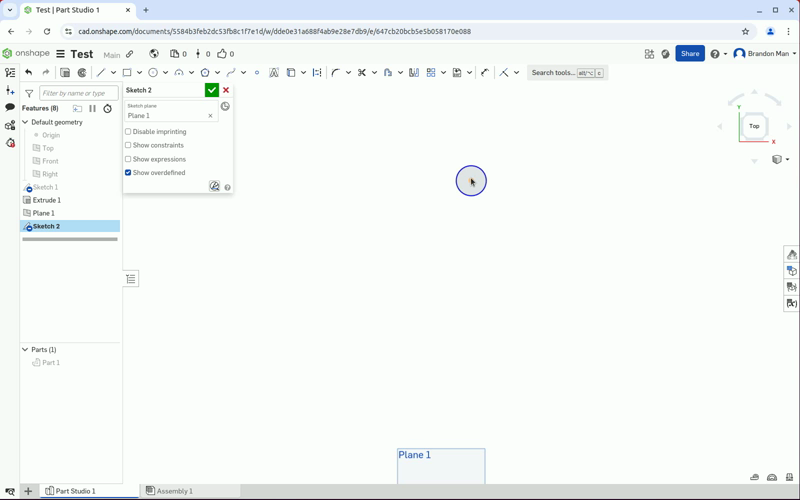
scroll(6)
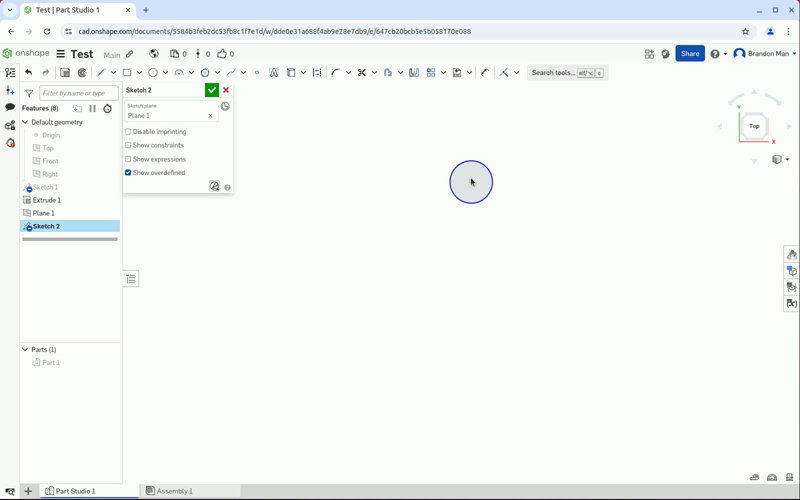
scroll(6)
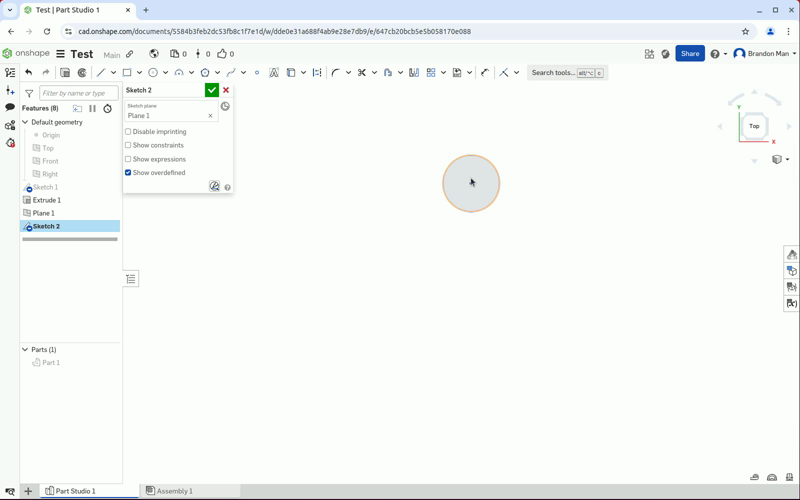
scroll(6)
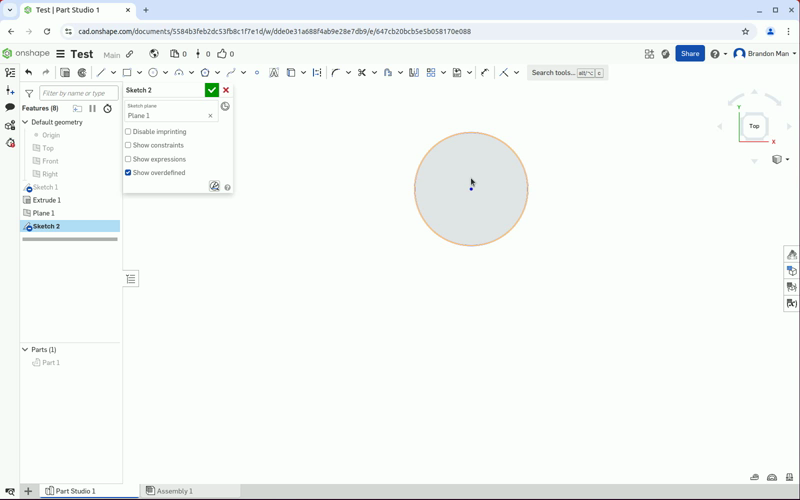
click(471, 177)
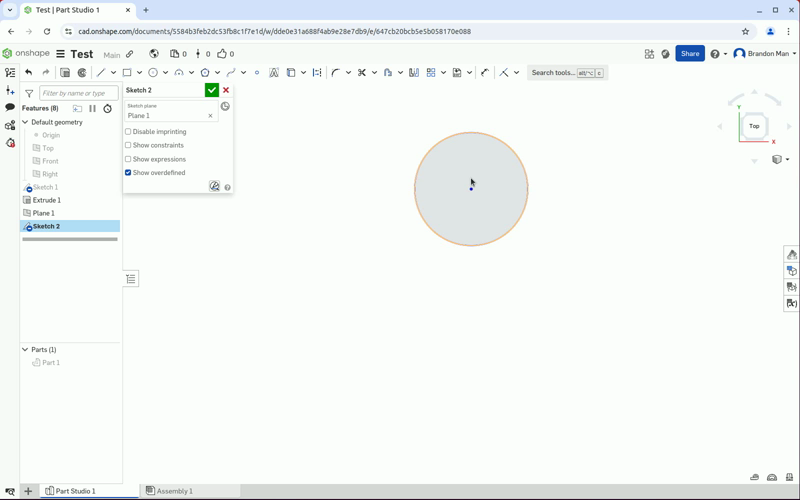
scroll(-6)
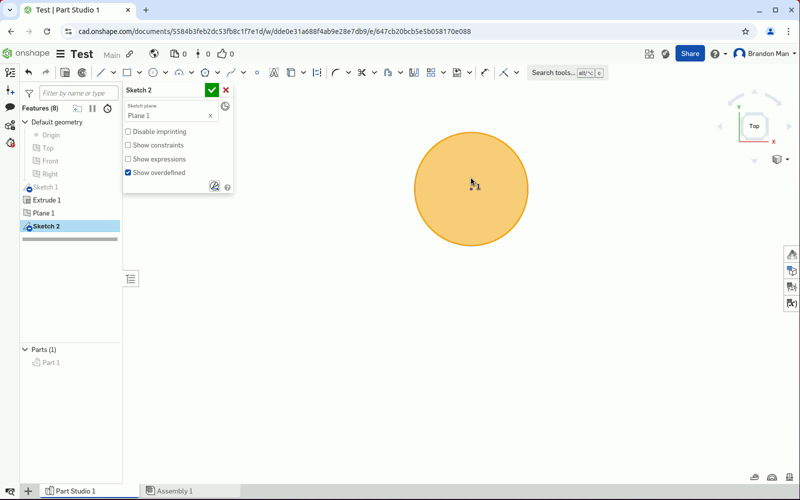
scroll(-6)
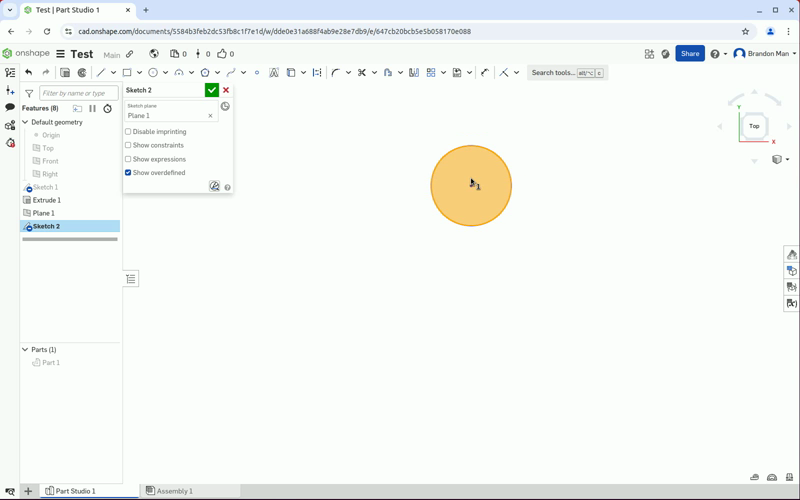
scroll(-6)
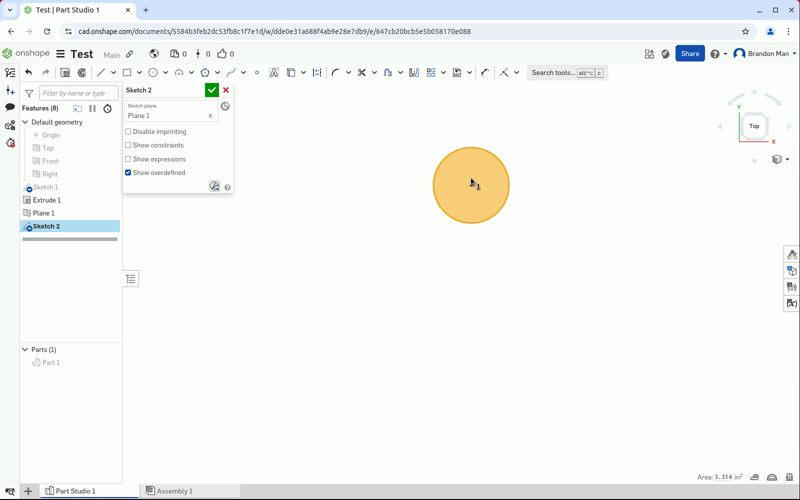
scroll(-6)
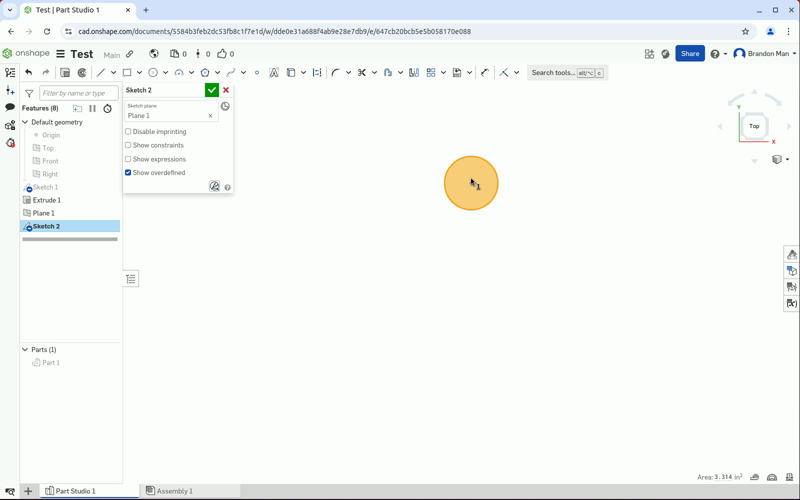
scroll(-6)
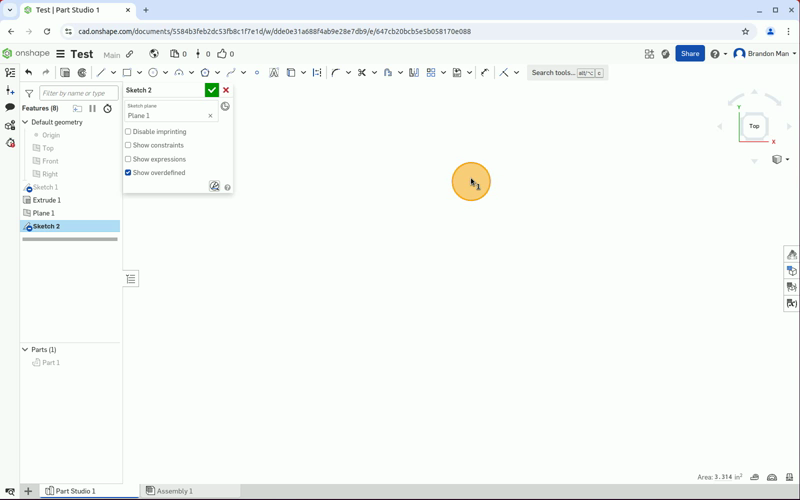
scroll(-6)
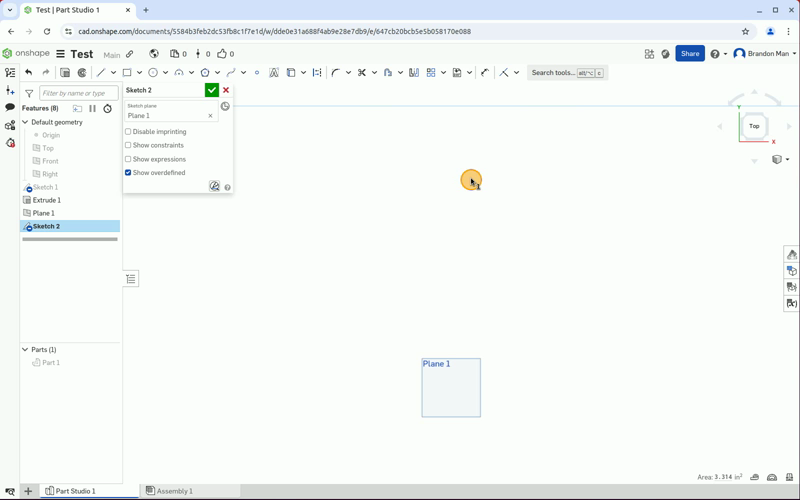
scroll(-6)
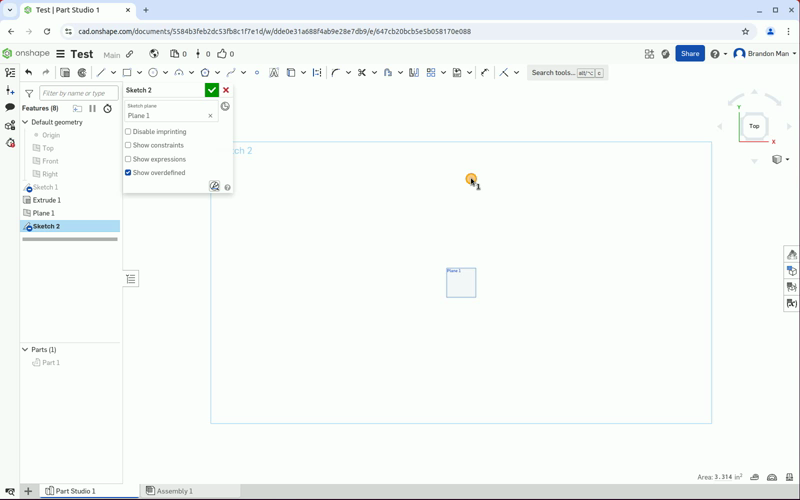
mouse_move(73, 352)
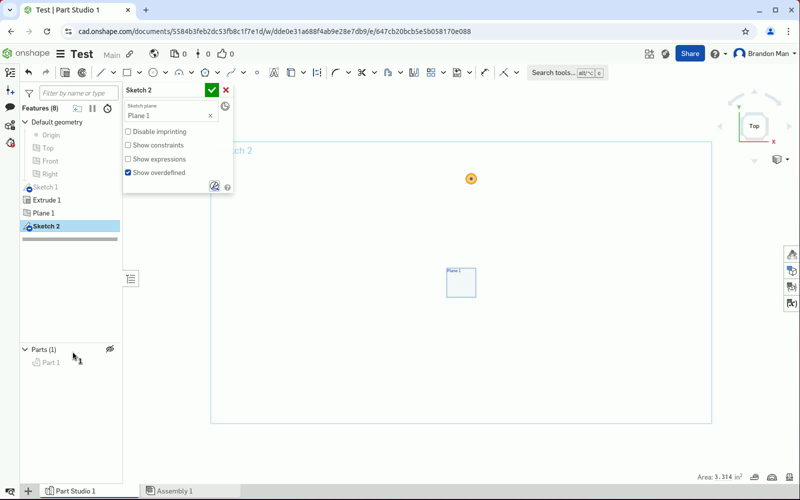
key(shift+y)
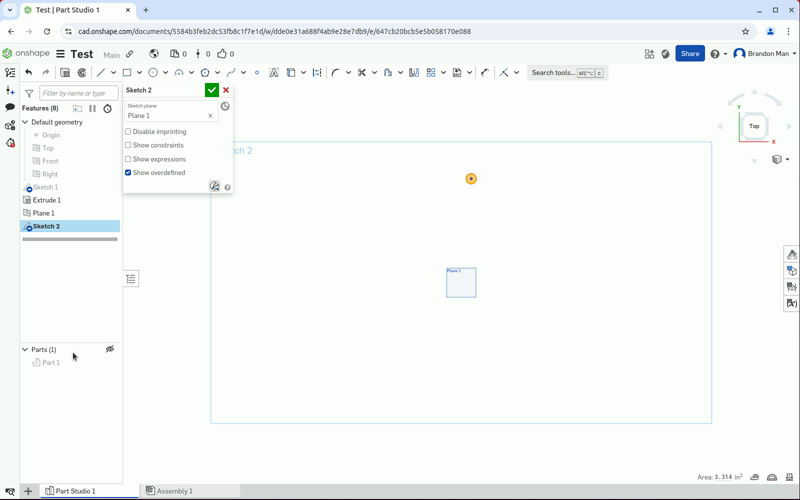
key(shift+e)
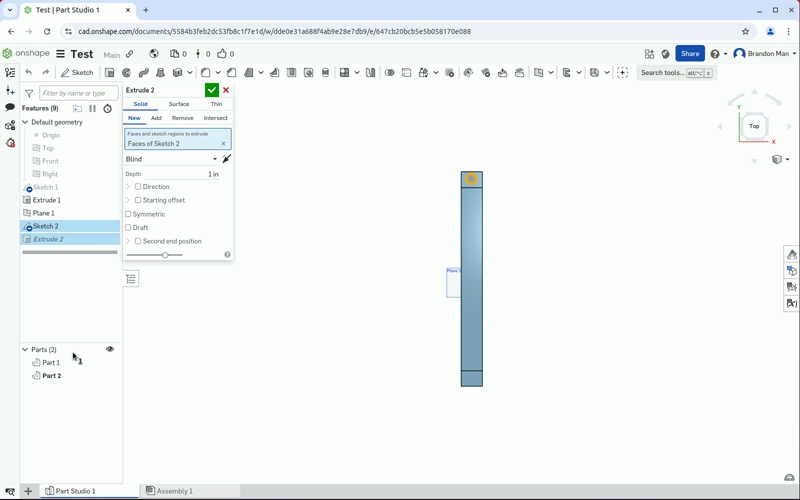
mouse_move(143, 106)
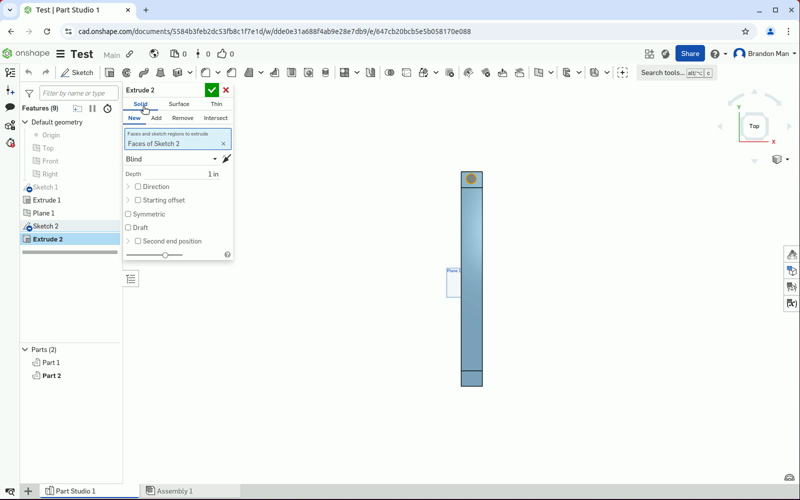
click(143, 106)
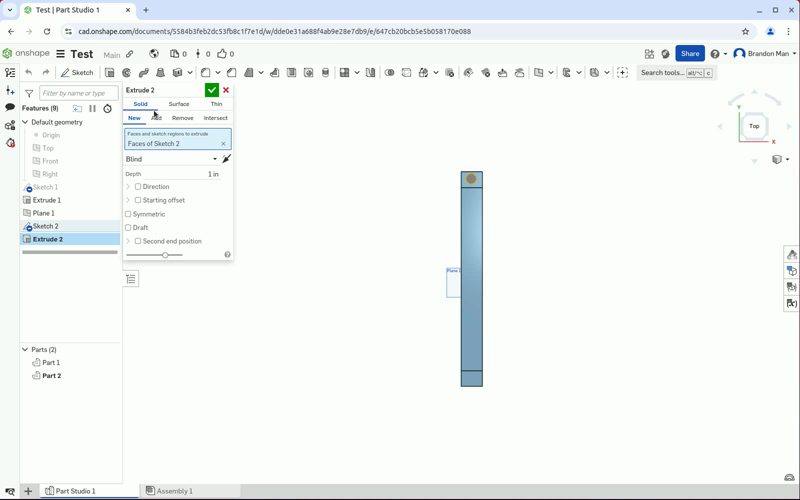
mouse_move(186, 120)
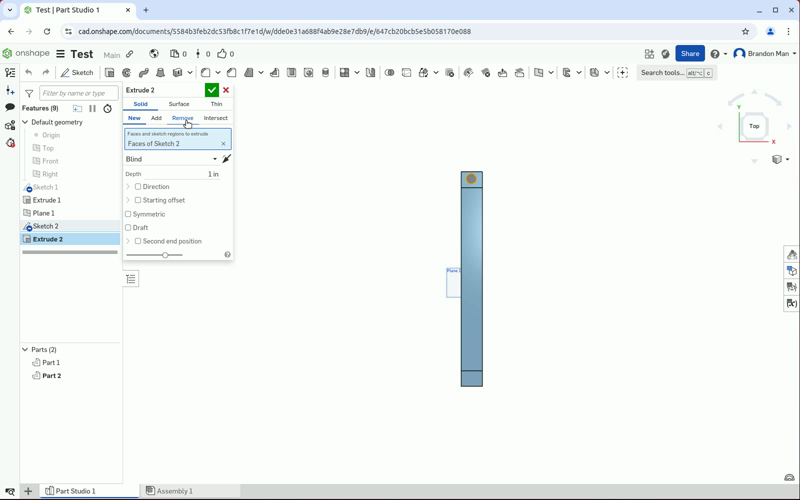
click(186, 120)
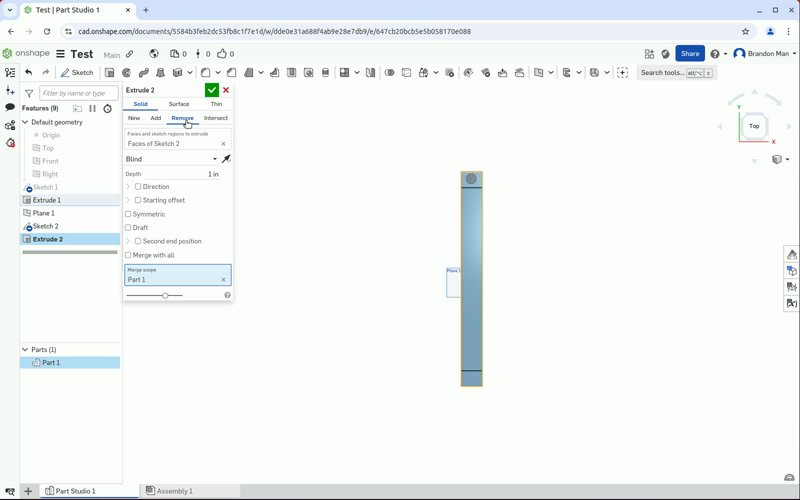
key(tab, 4)
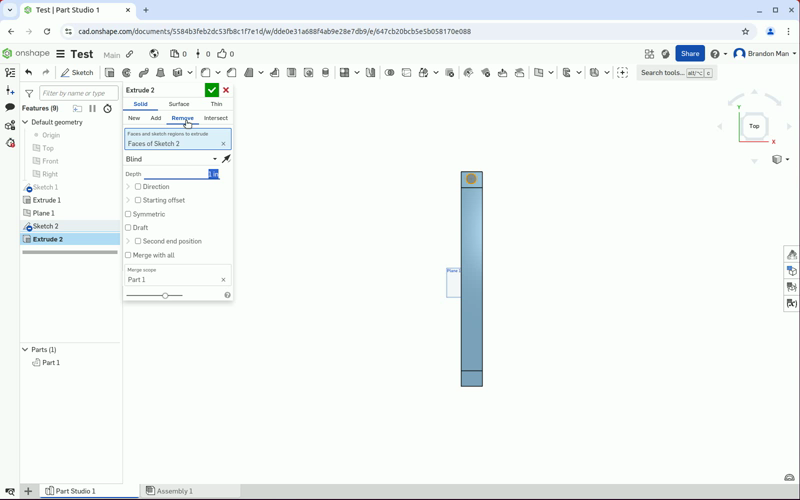
text(10.832)
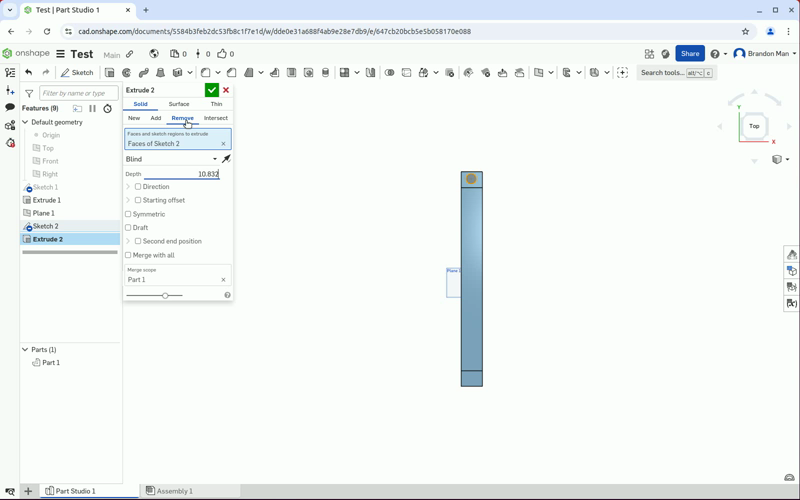
key(tab, 6)
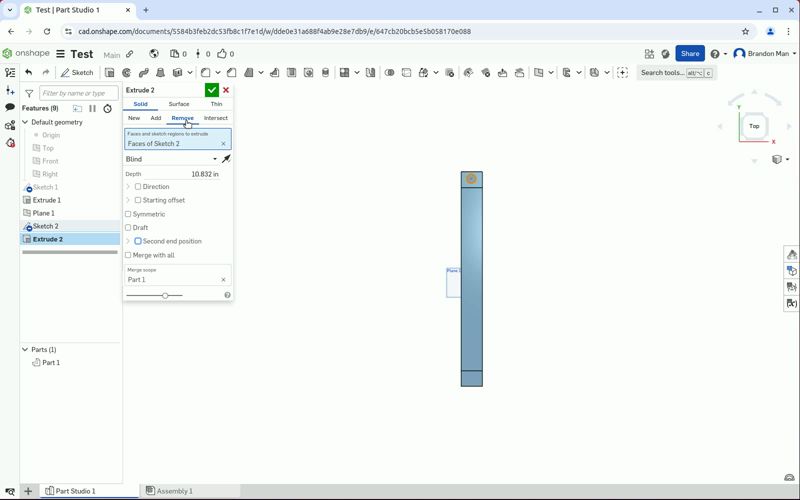
key(space)
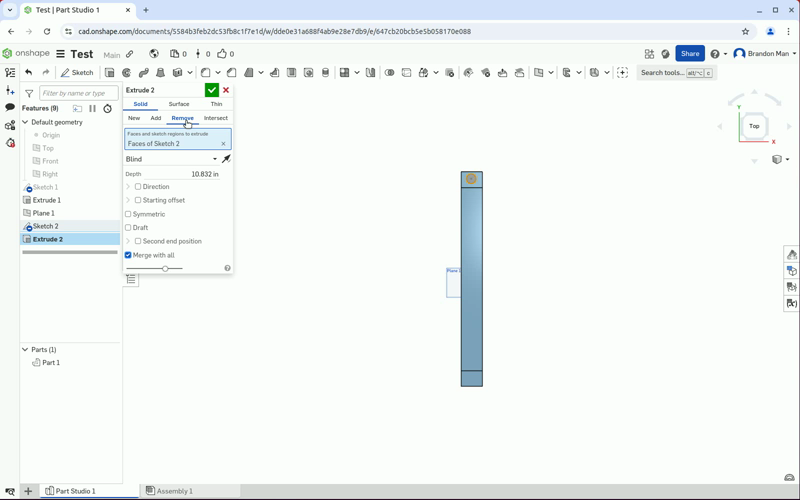
key(enter)
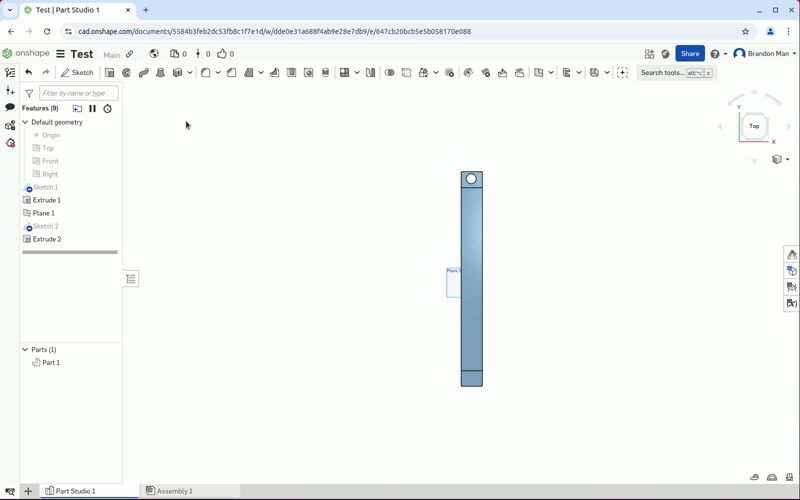
key(shift+h)
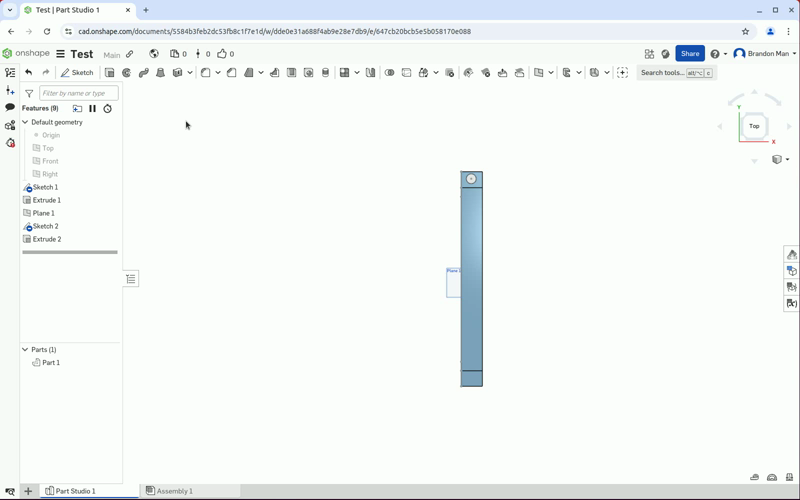
key(shift+h)
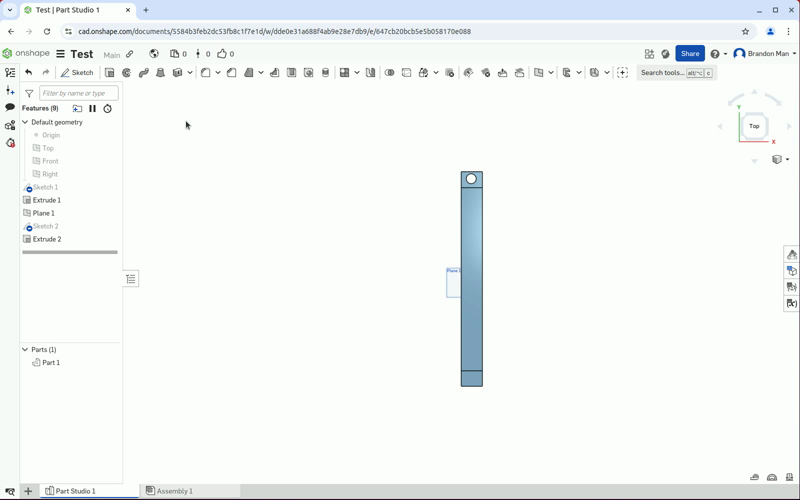
mouse_move(73, 189)
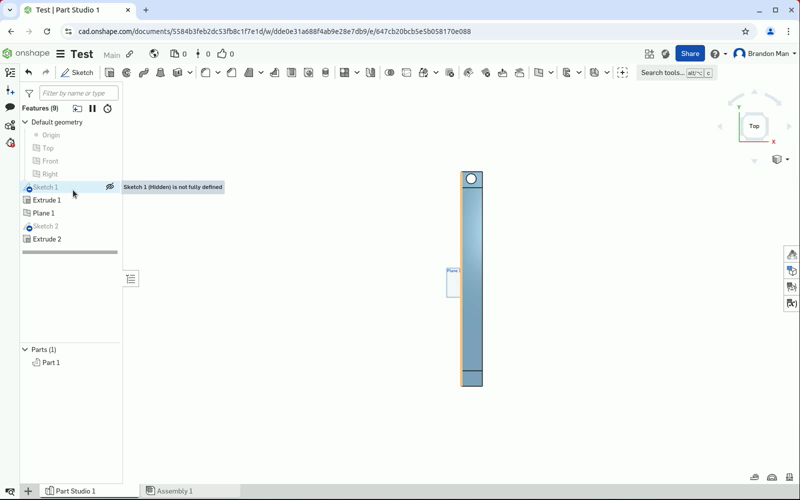
click(73, 189)
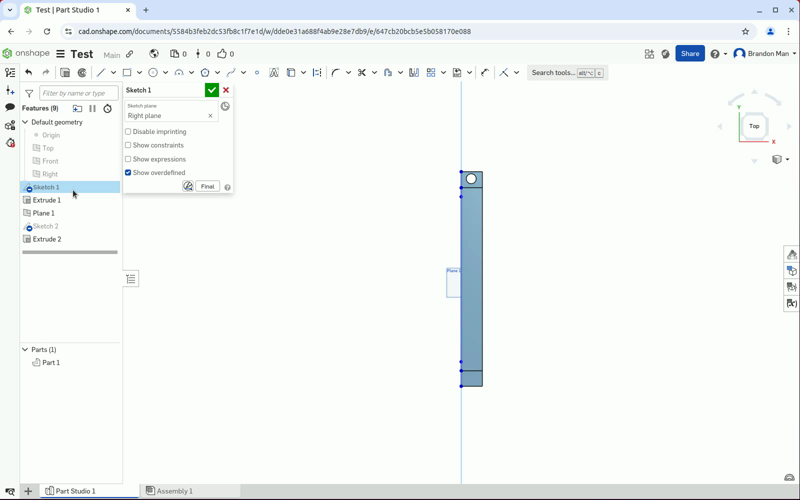
mouse_move(229, 92)
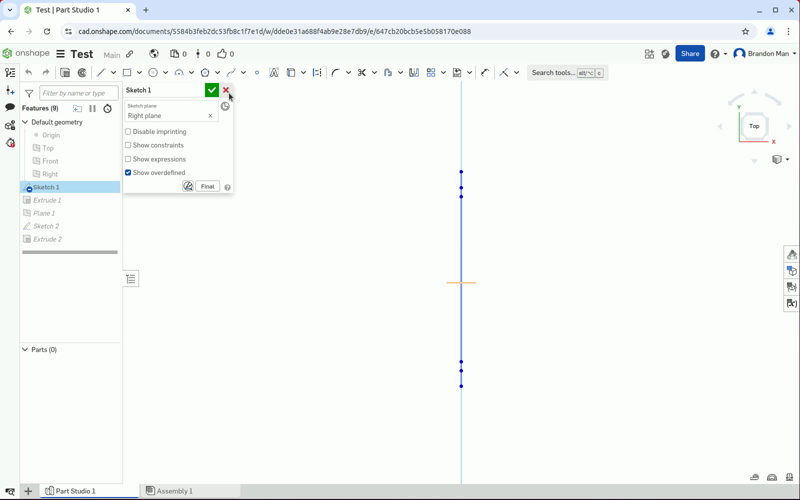
click(229, 92)
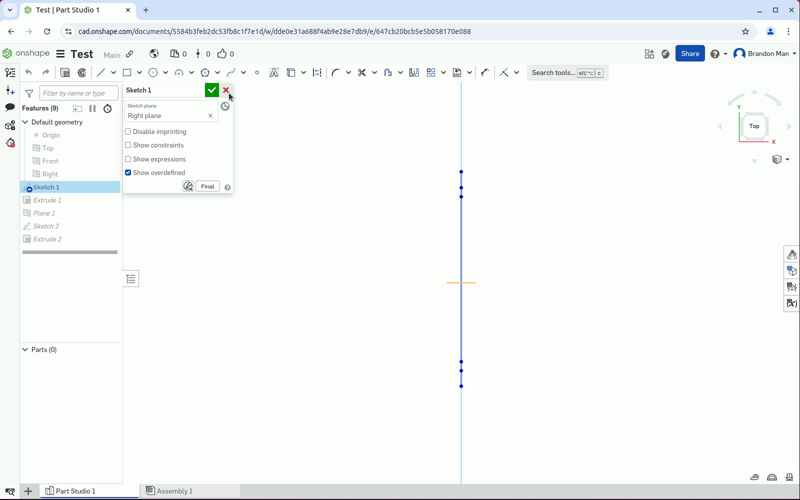
key(shift+s)
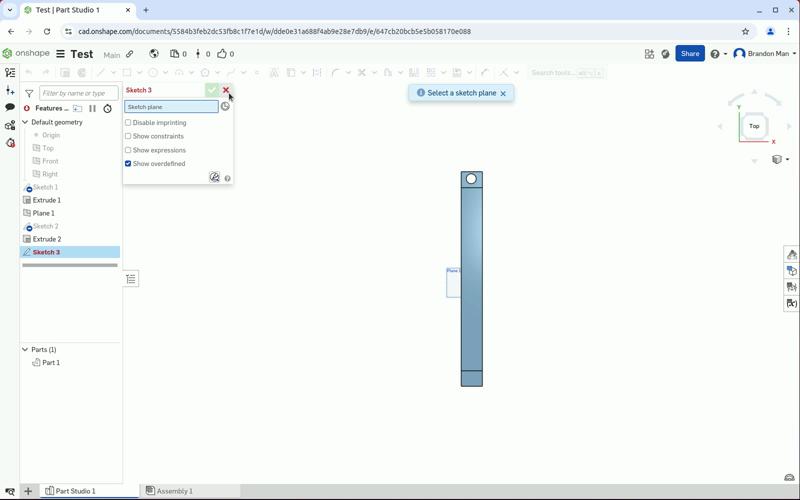
mouse_move(73, 215)
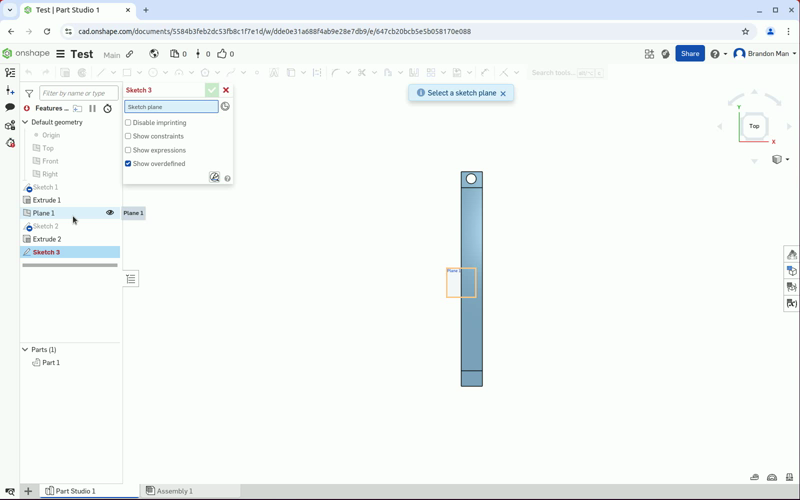
click(73, 215)
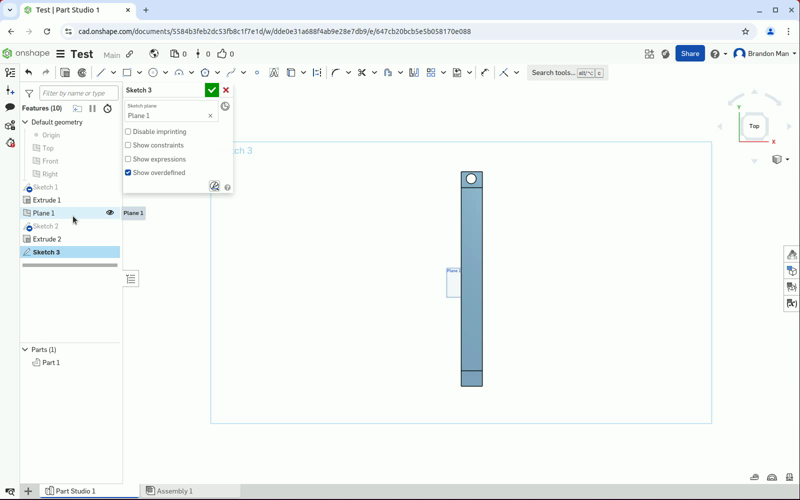
mouse_move(73, 352)
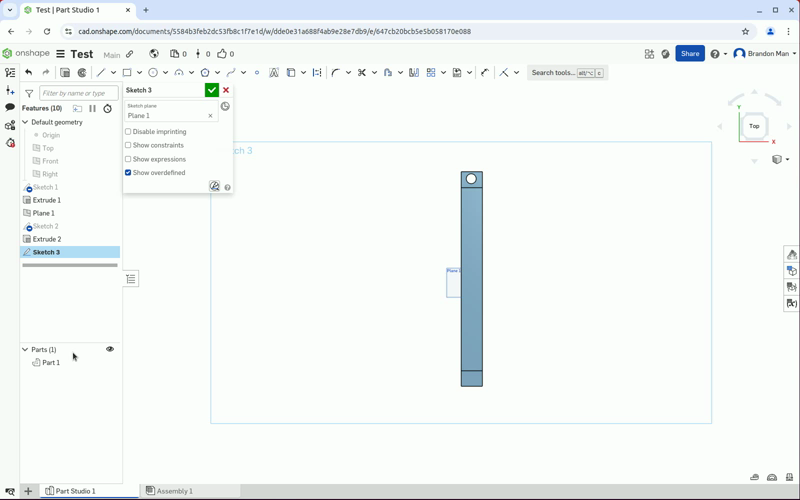
key(y)
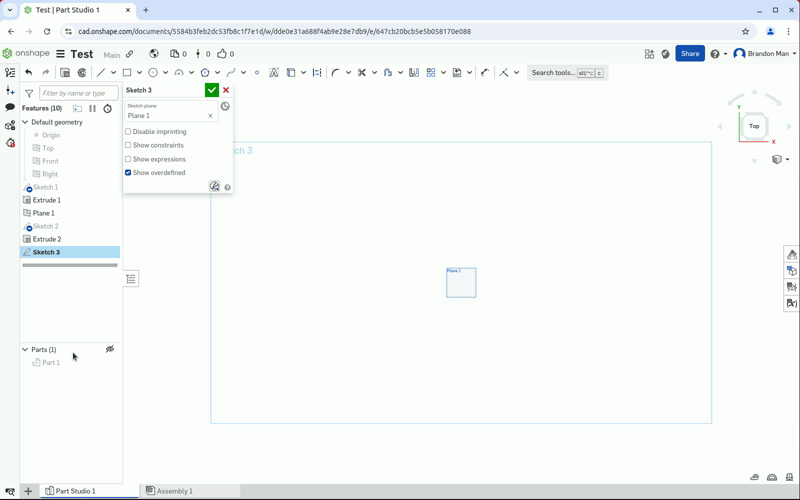
key(c)
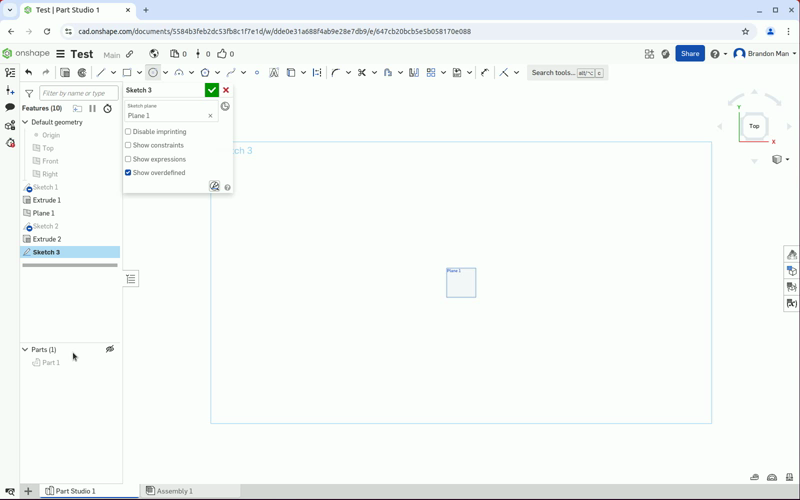
key_down(shift)
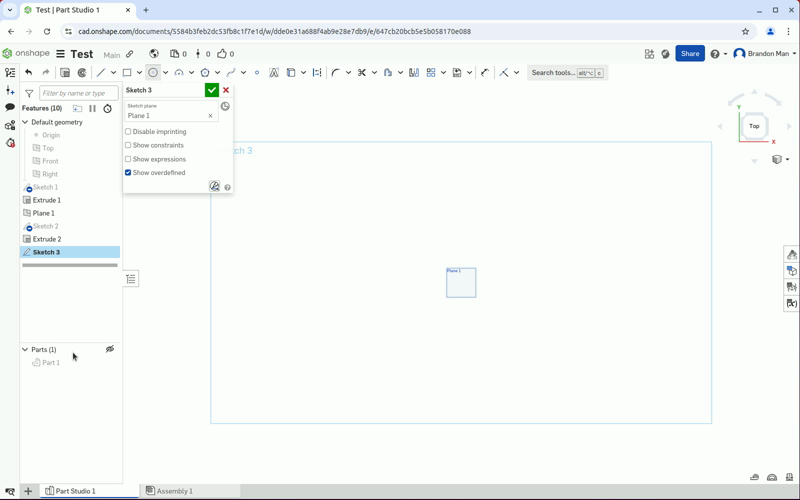
mouse_move(471, 378)
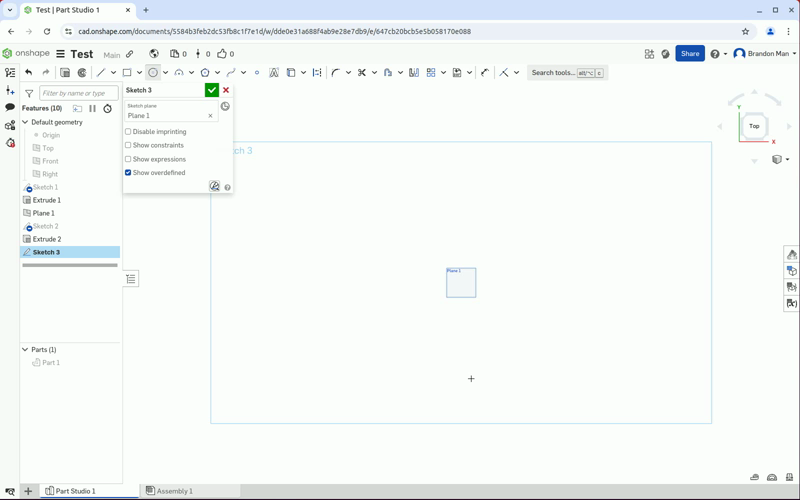
click(471, 378)
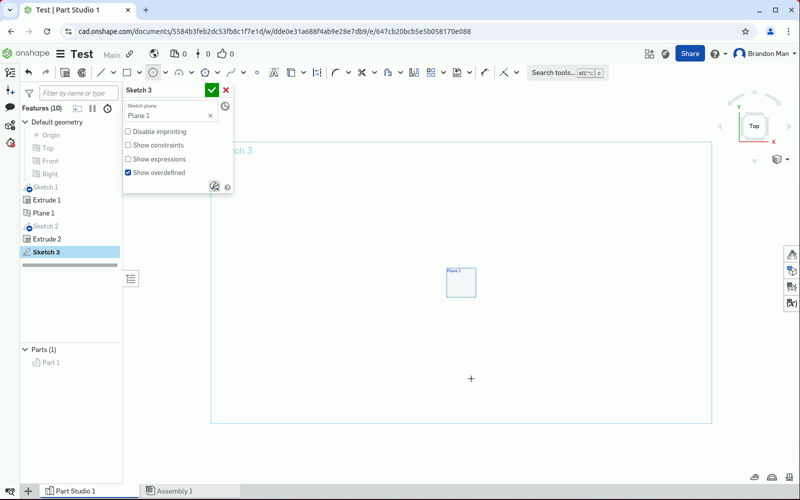
key_up(shift)
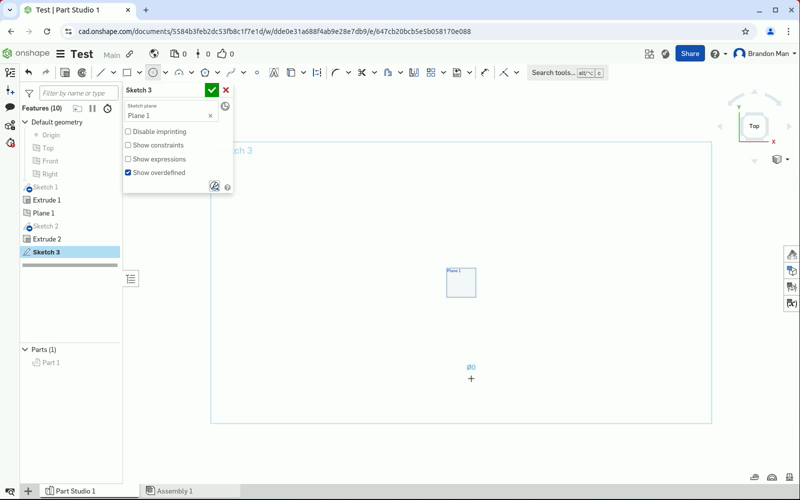
mouse_move(476, 378)
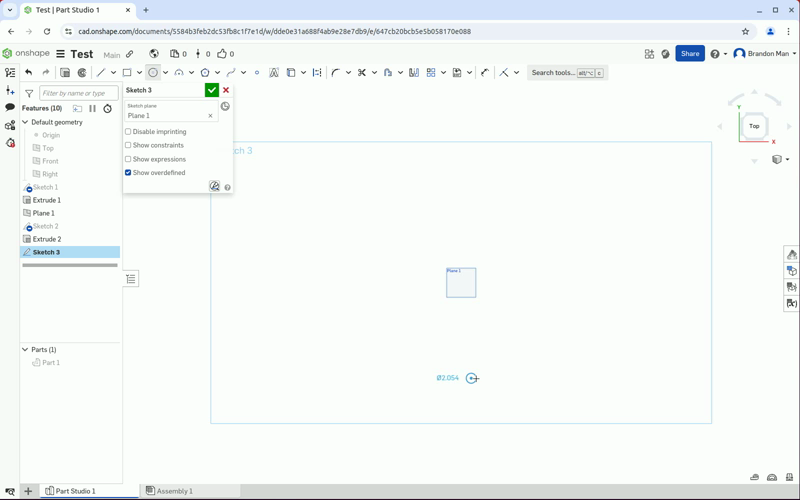
click(476, 378)
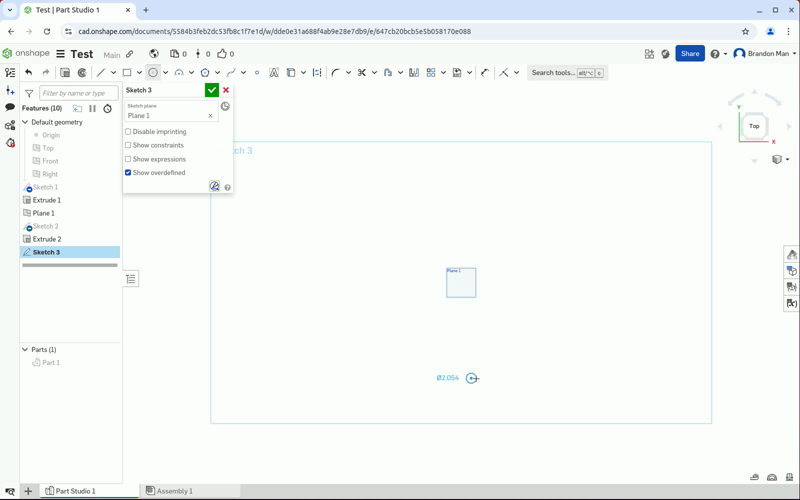
key(esc)
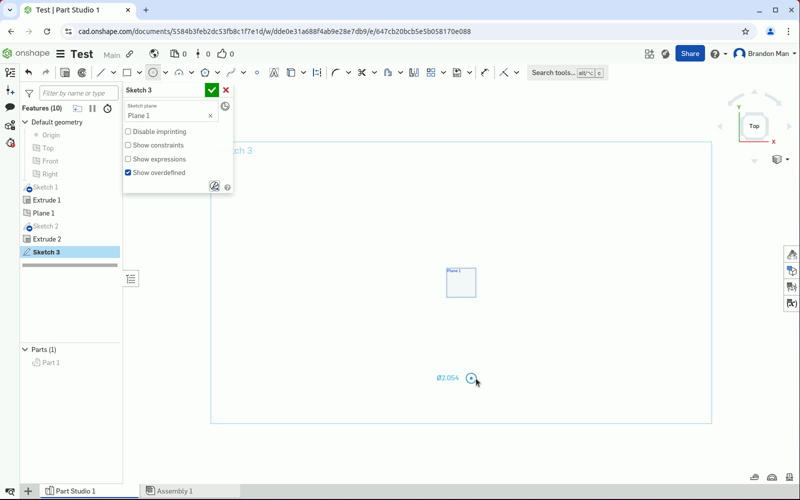
mouse_move(468, 377)
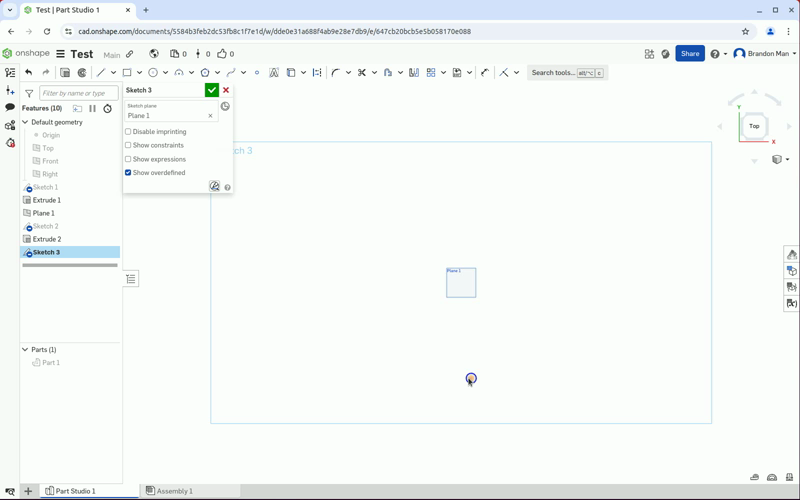
scroll(6)
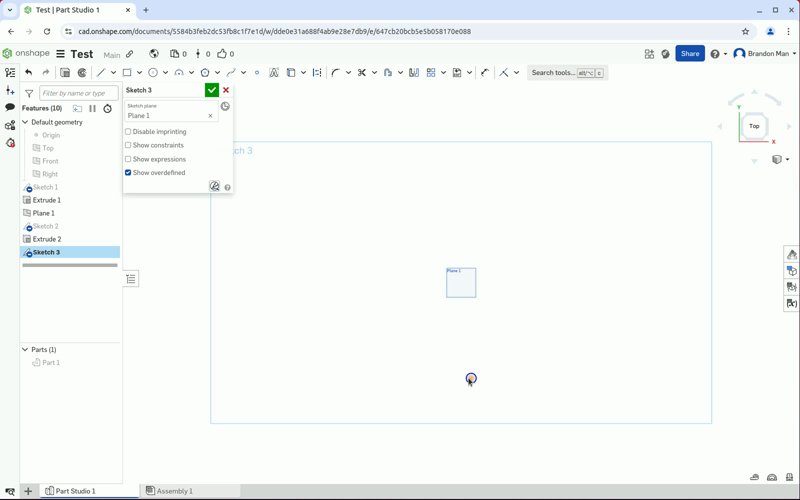
scroll(6)
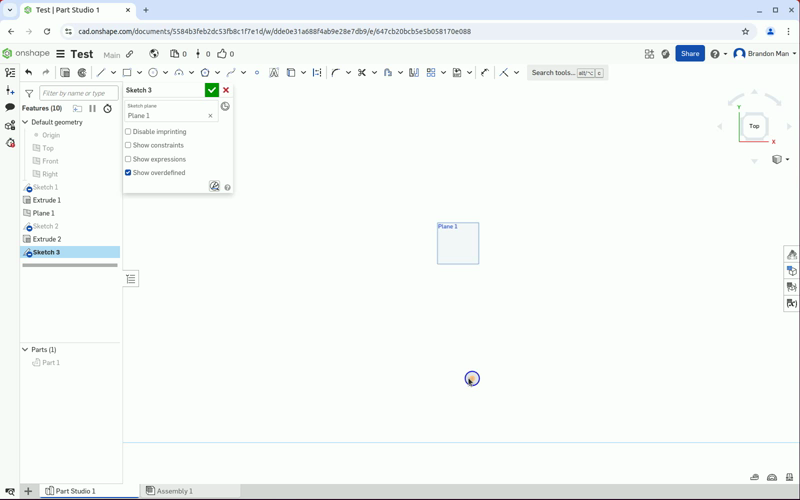
scroll(6)
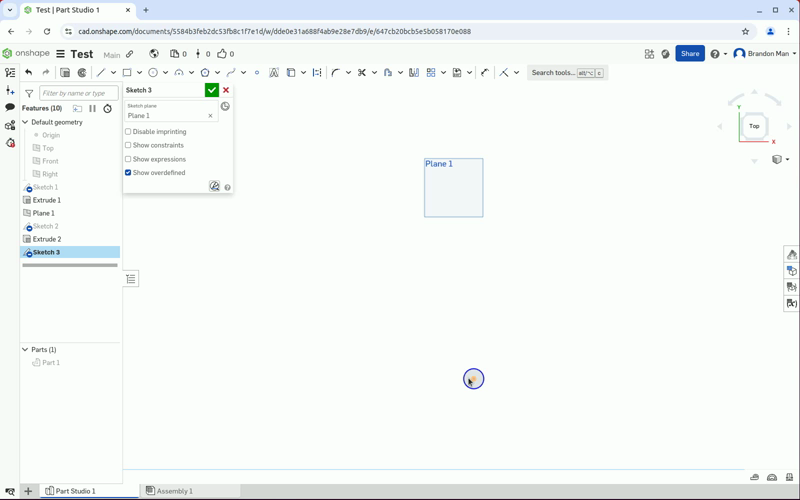
scroll(6)
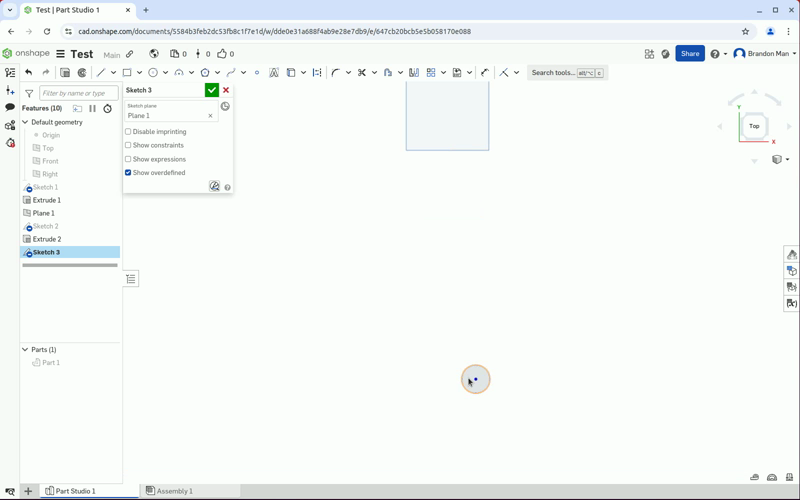
scroll(6)
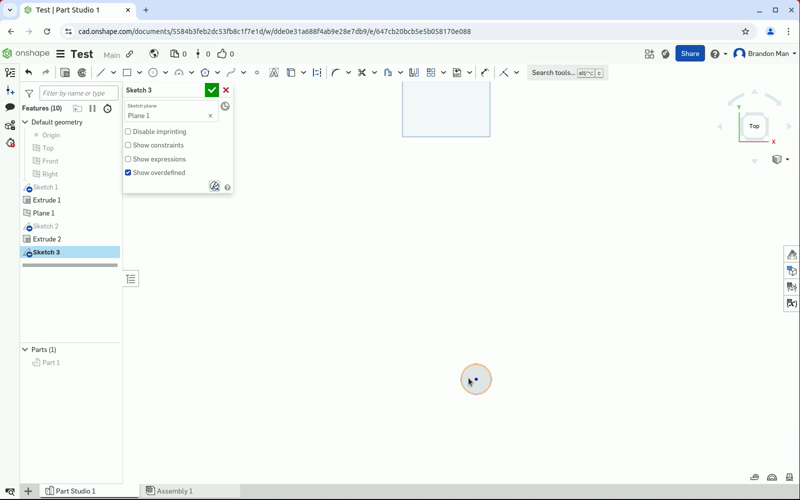
scroll(6)
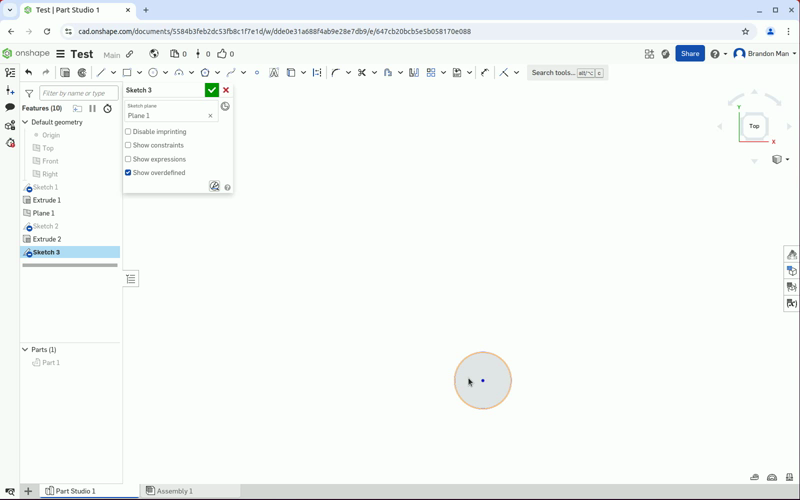
scroll(6)
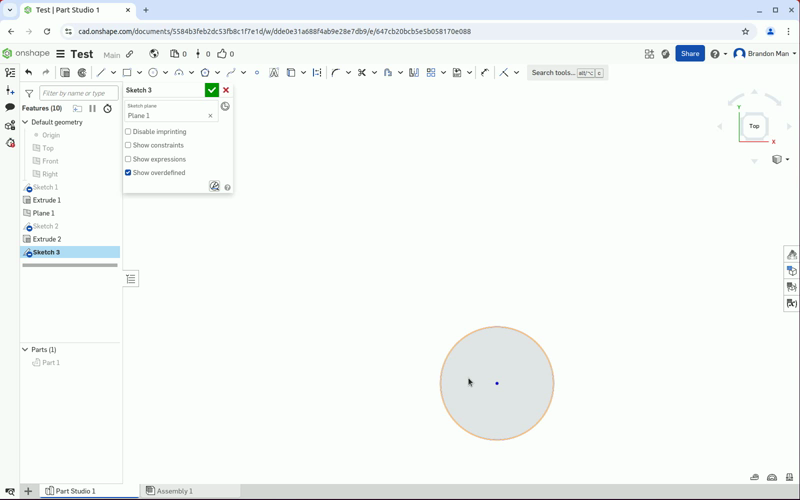
click(468, 377)
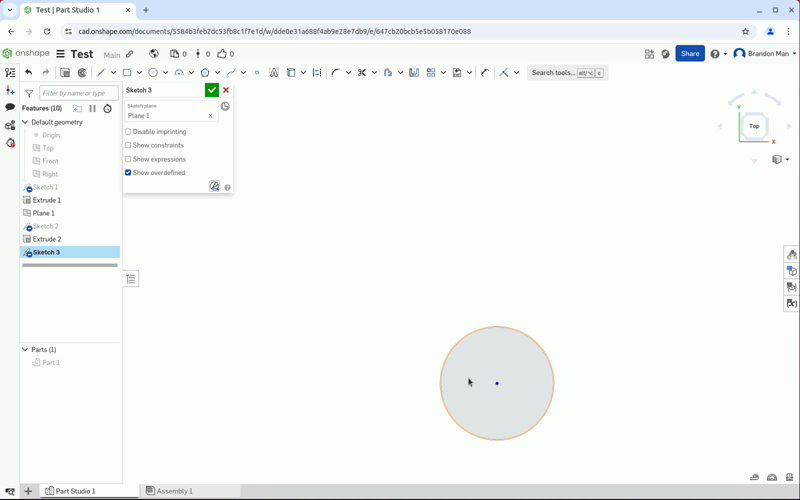
scroll(-6)
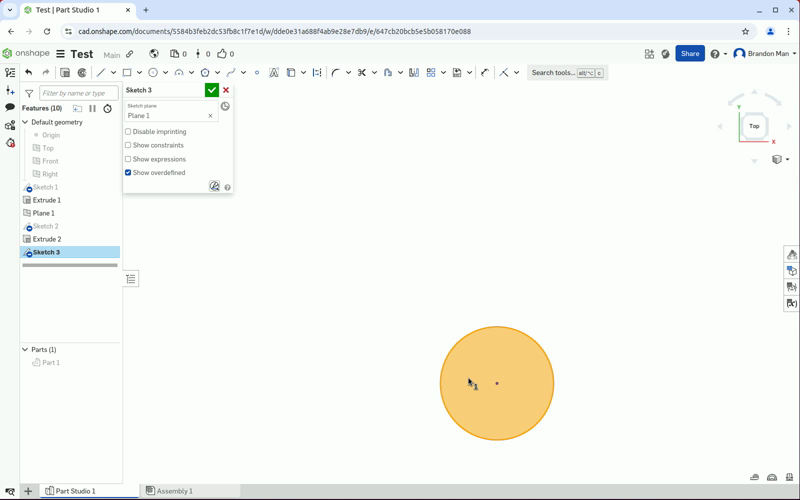
scroll(-6)
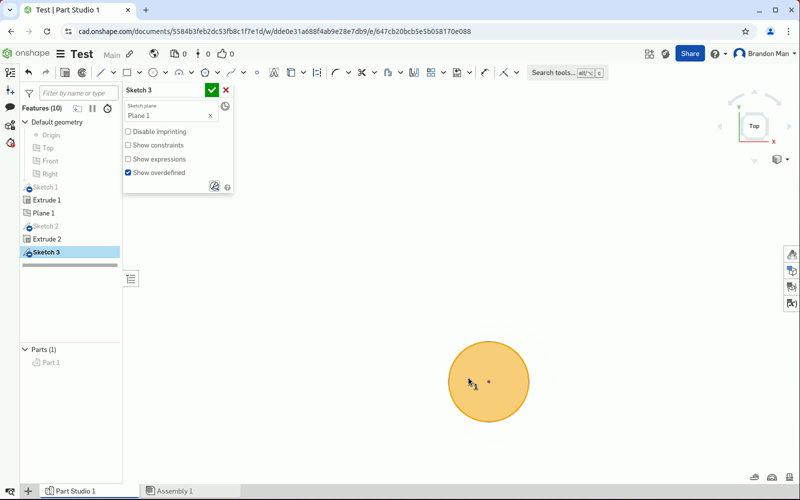
scroll(-6)
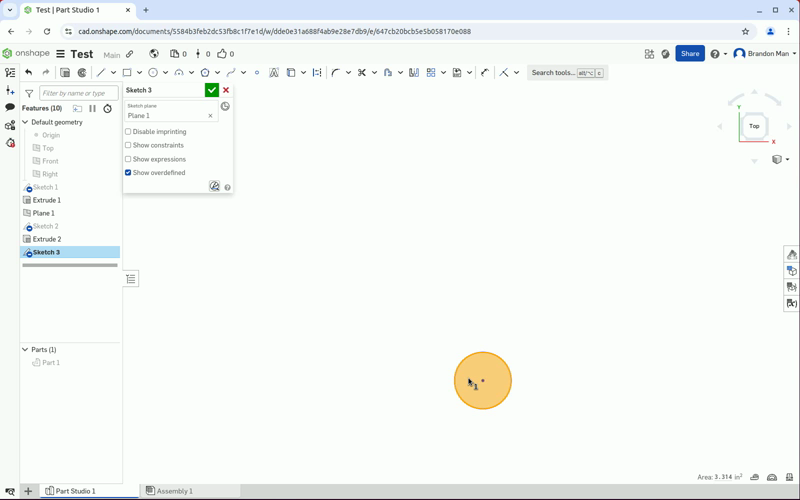
scroll(-6)
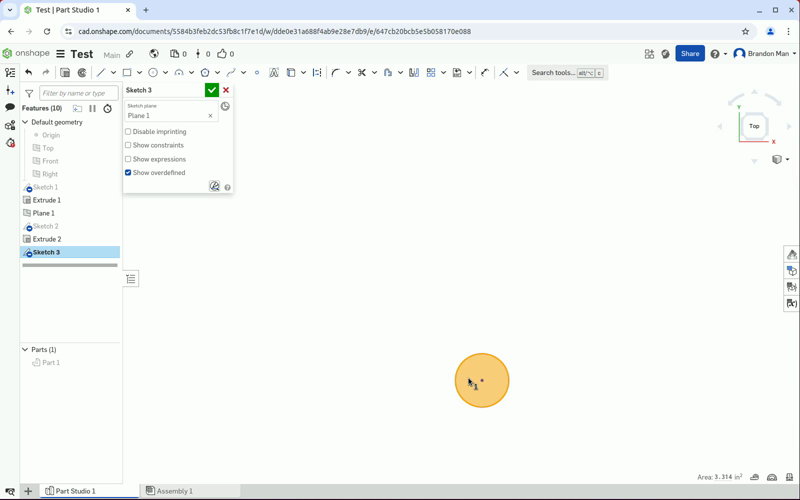
scroll(-6)
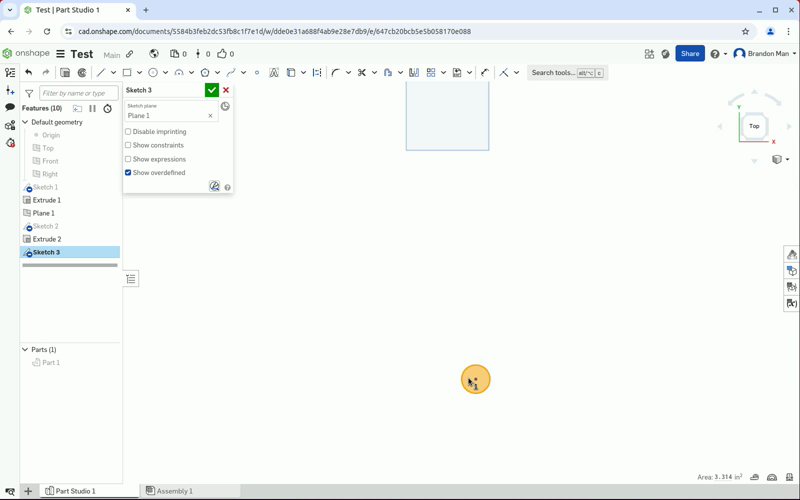
scroll(-6)
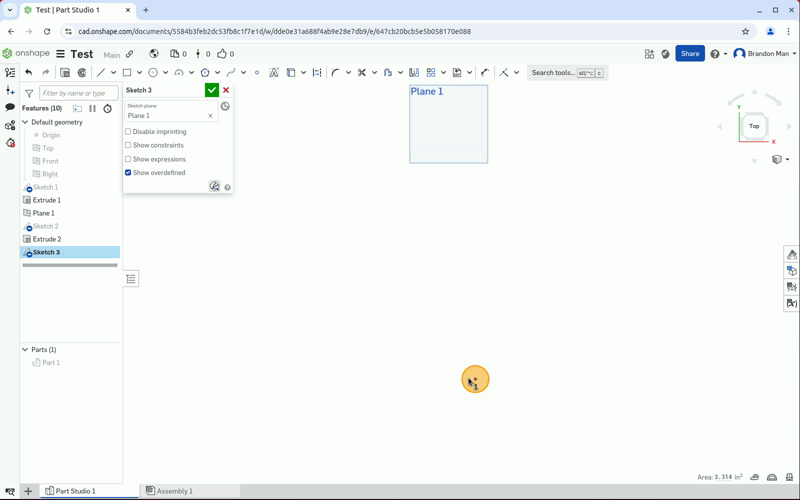
scroll(-6)
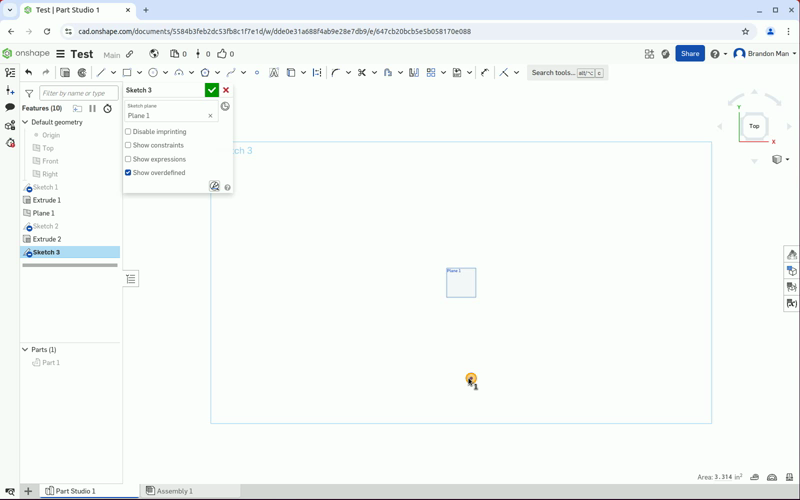
mouse_move(73, 352)
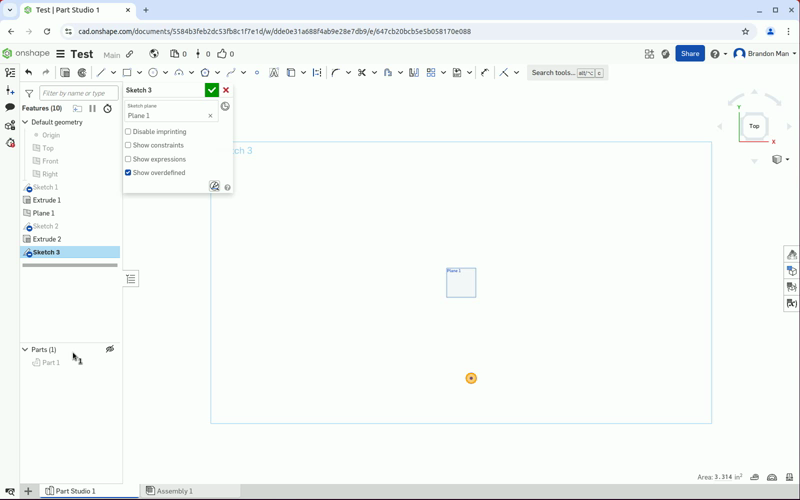
key(shift+y)
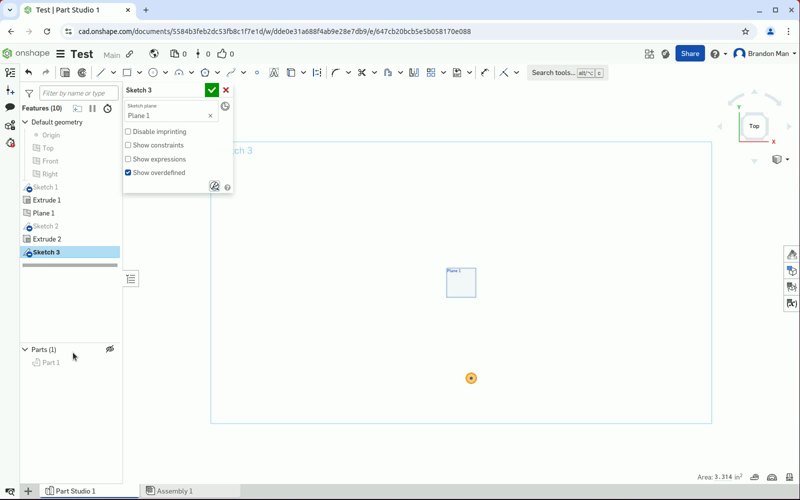
key(shift+e)
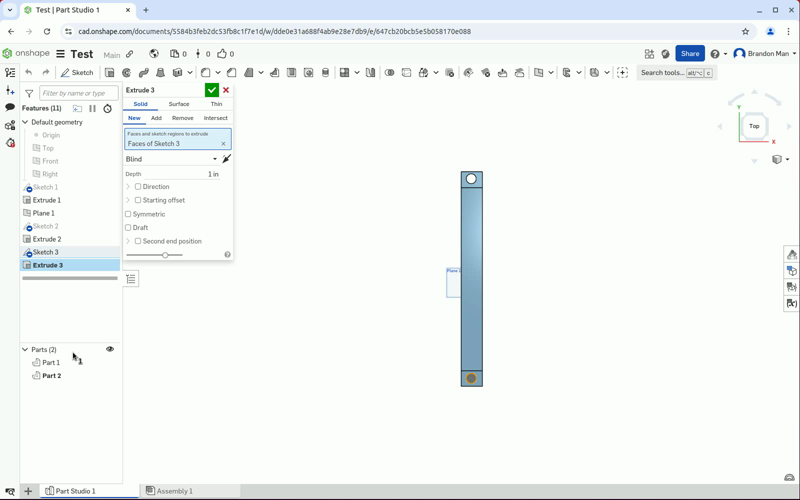
mouse_move(143, 106)
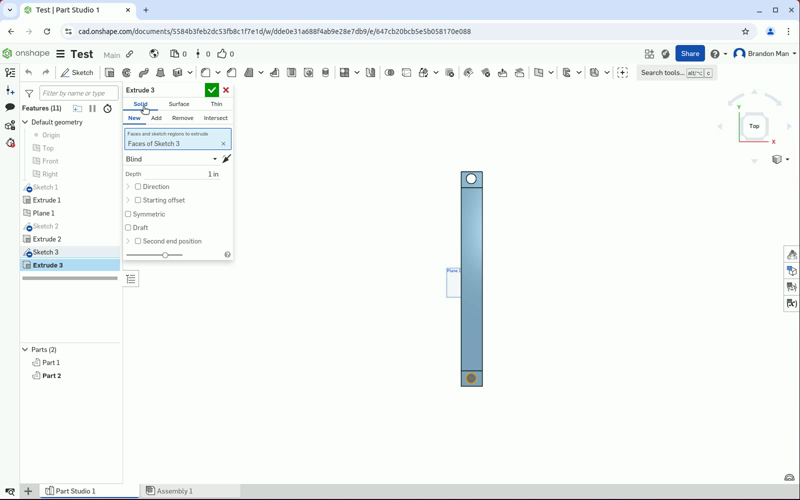
click(143, 106)
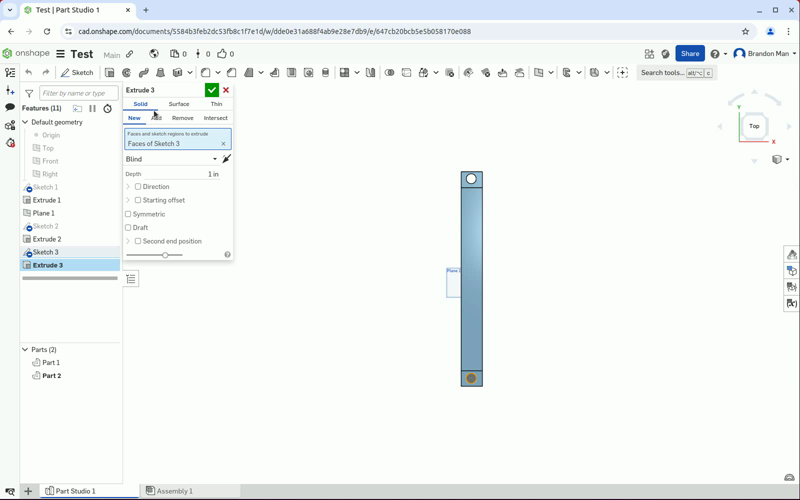
mouse_move(186, 120)
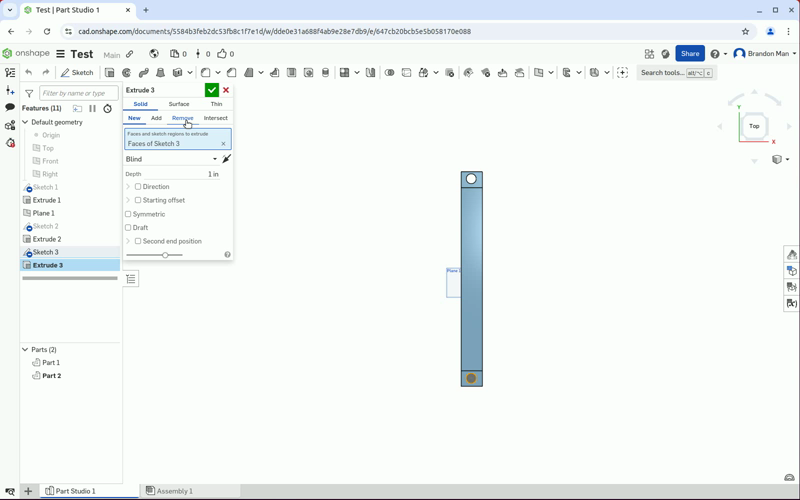
click(186, 120)
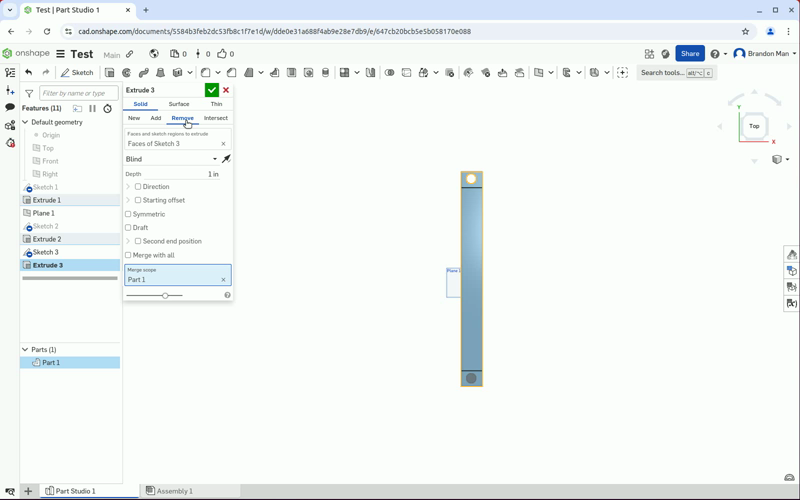
key(tab, 4)
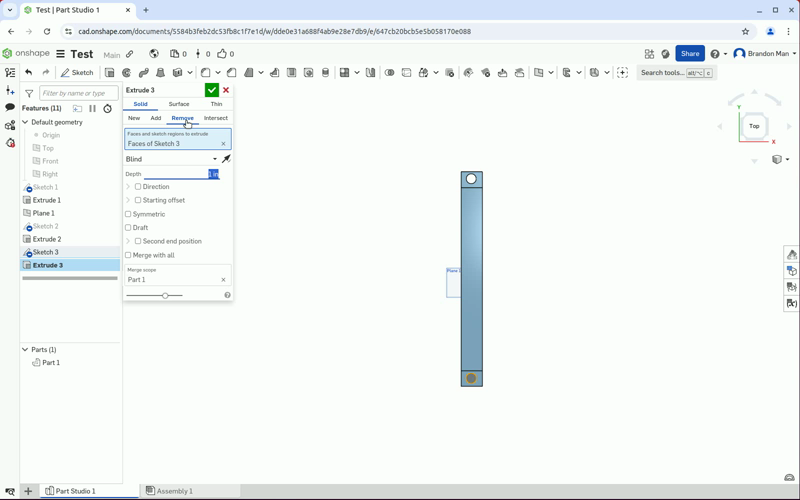
text(10.832)
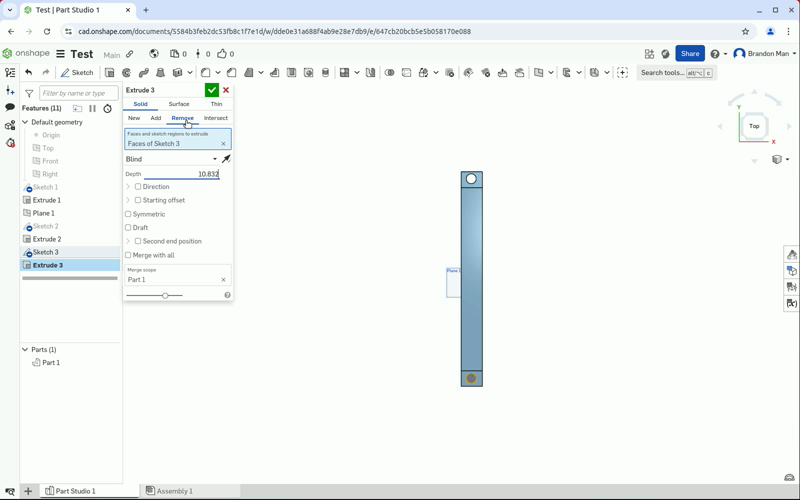
key(tab, 6)
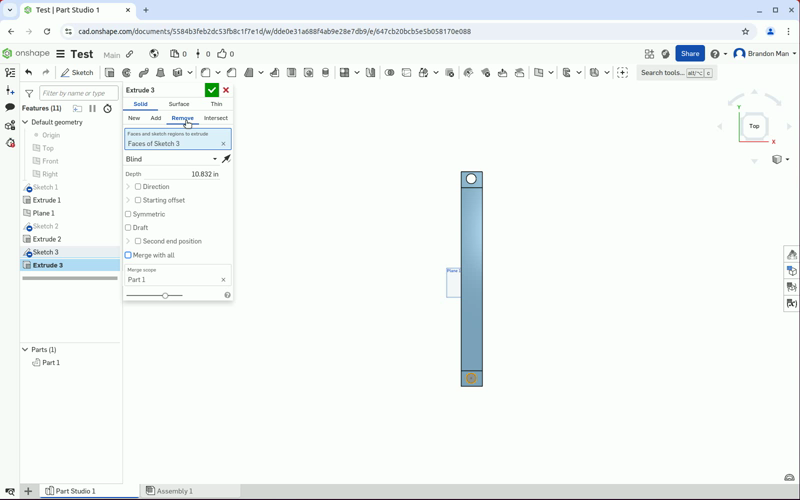
key(space)
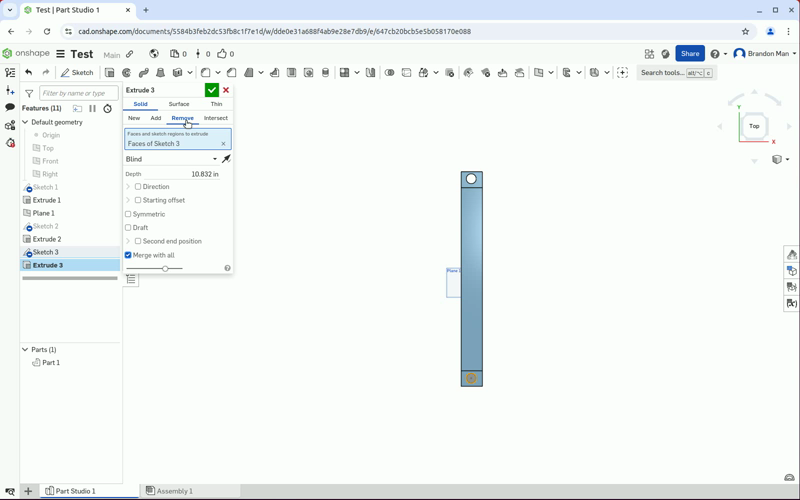
key(enter)
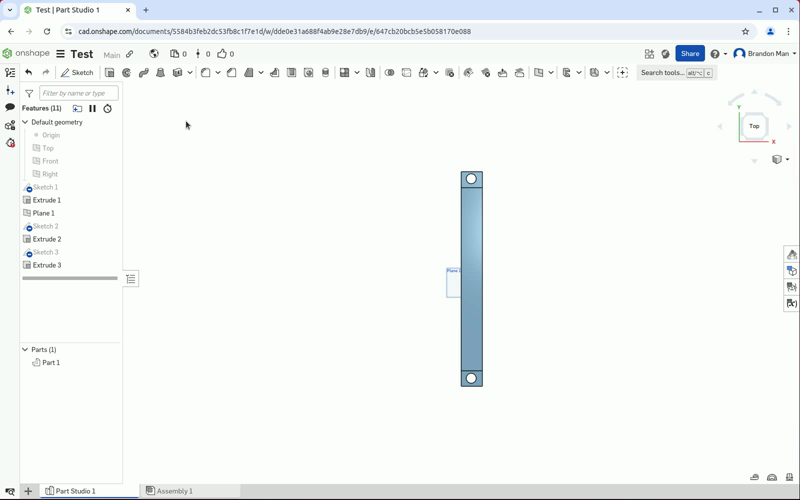
key(shift+h)
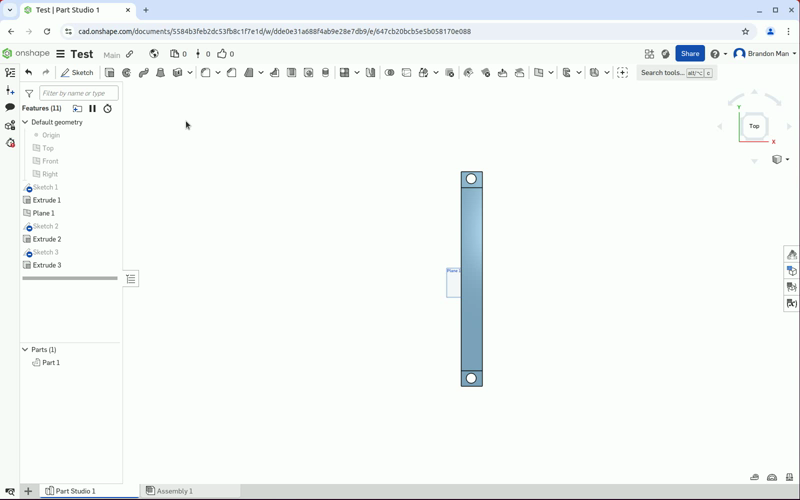
key(shift+h)
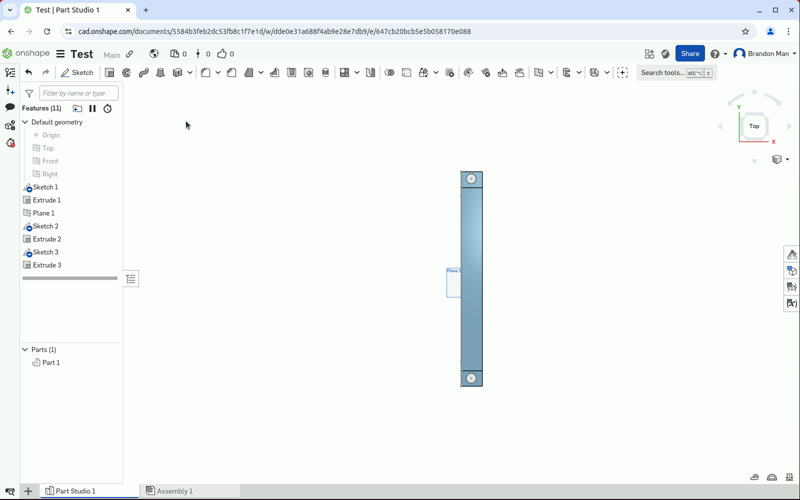
key(shift+7)
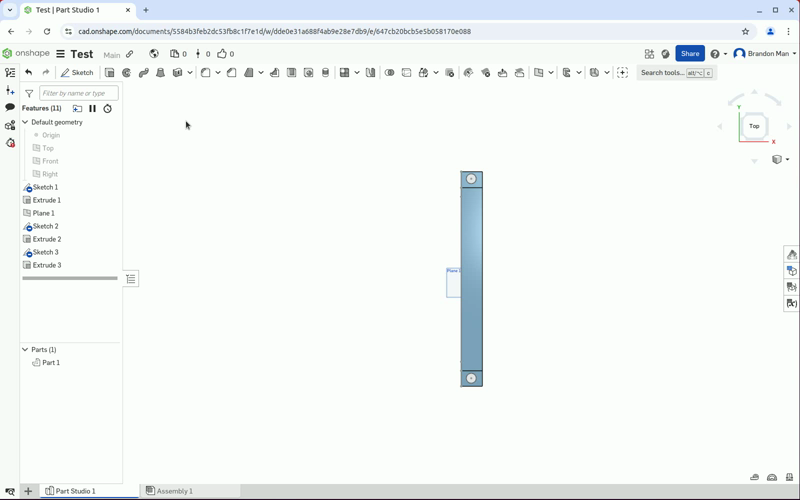
key(up, 3)
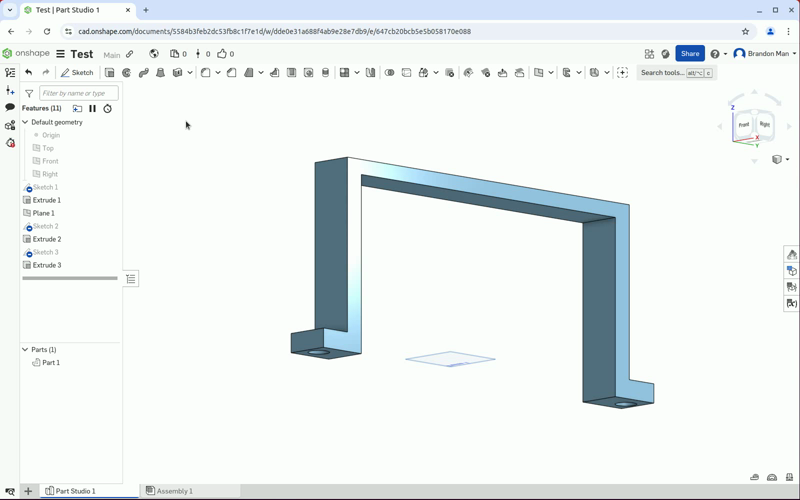
key(left, 3)
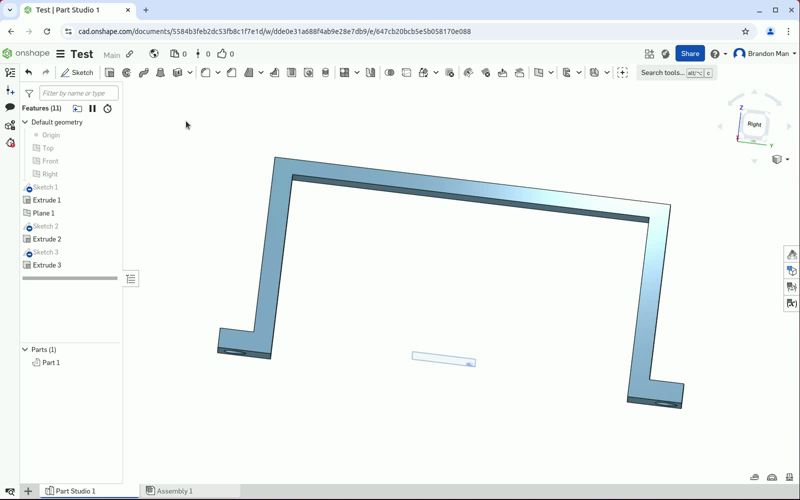
key(right, 3)
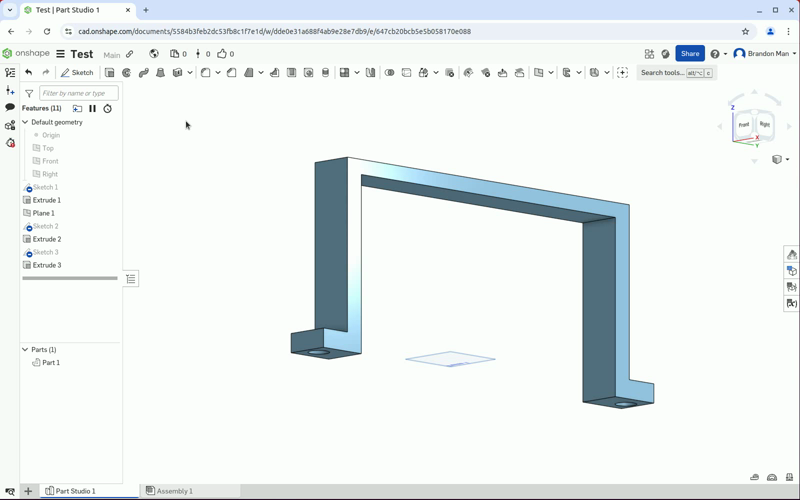
key(down, 3)
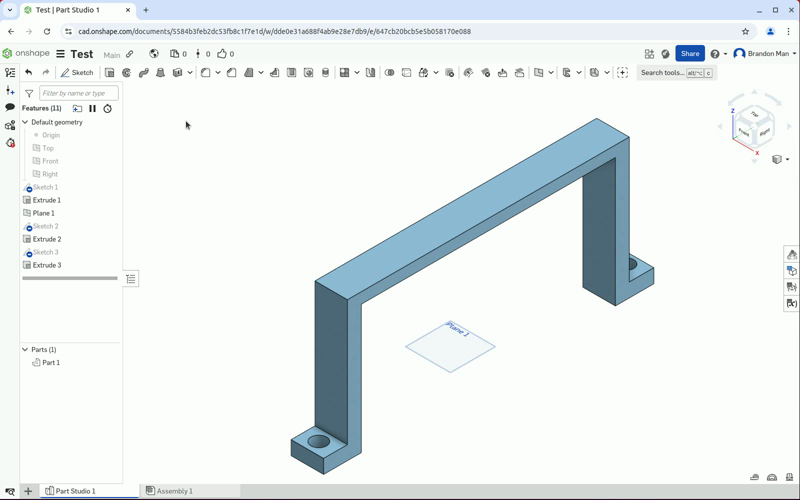
mouse_move(73, 189)
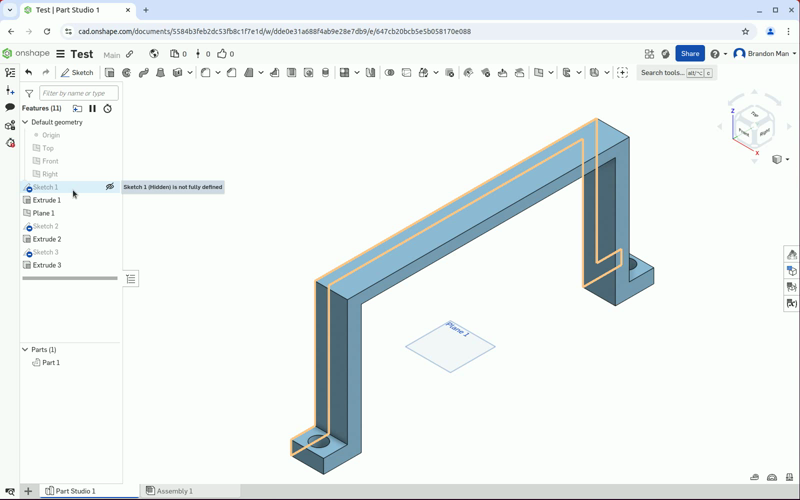
click(73, 189)